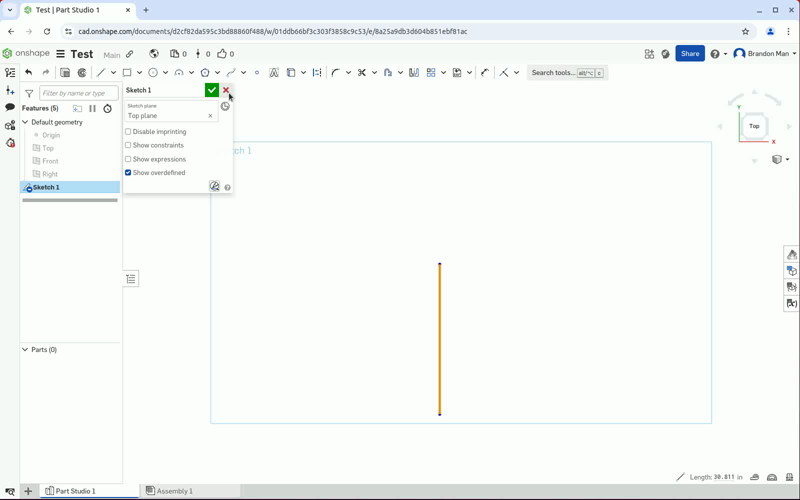
key(shift+h)
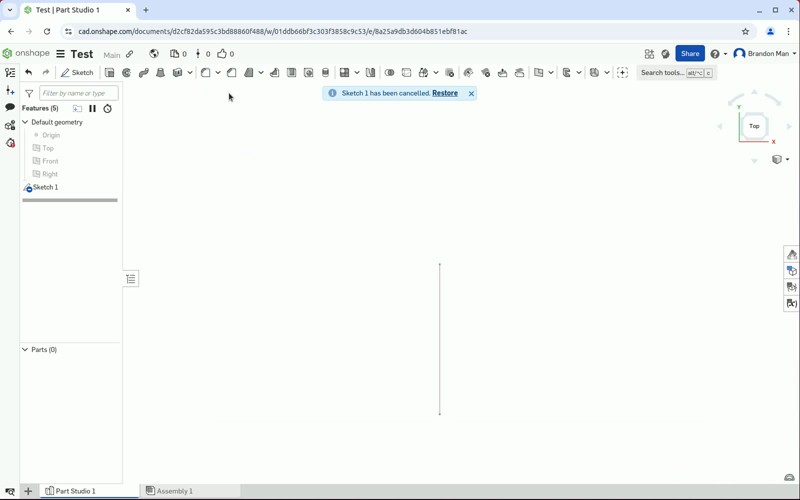
key(shift+s)
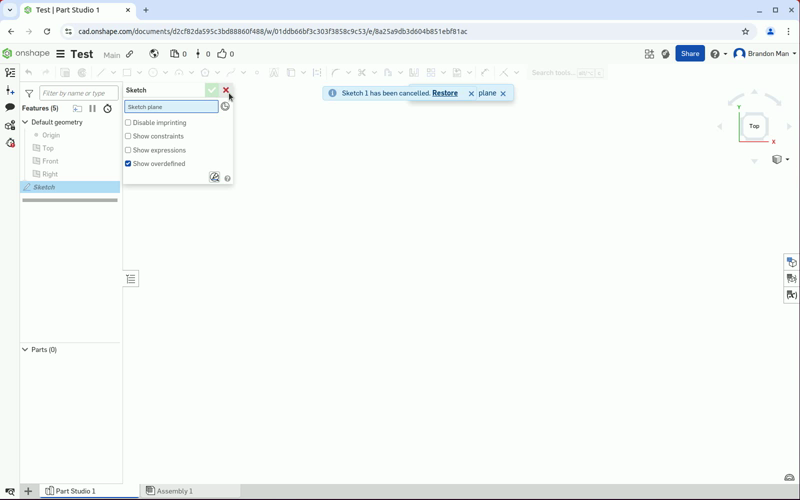
mouse_move(73, 150)
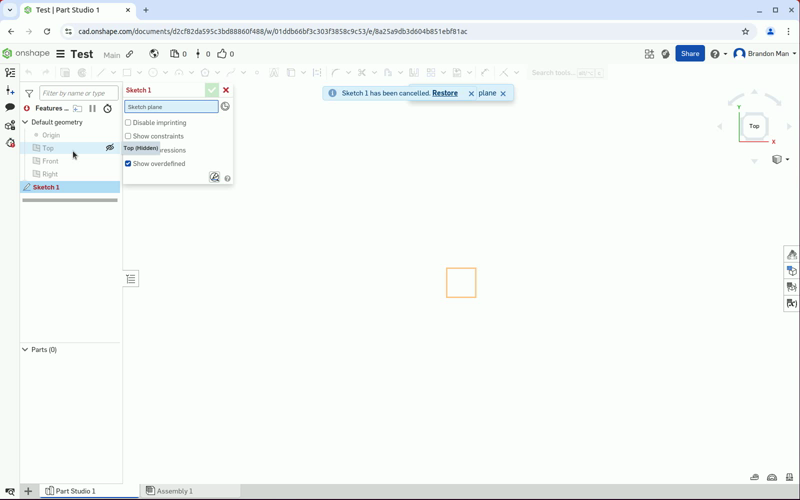
click(73, 150)
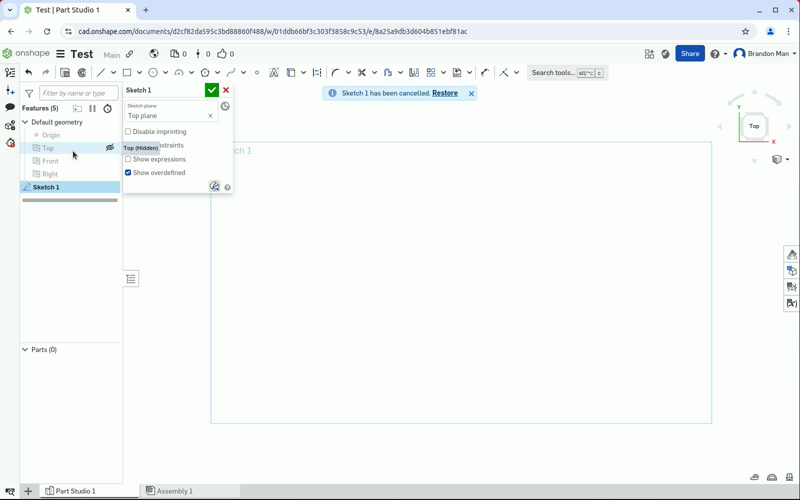
mouse_move(73, 352)
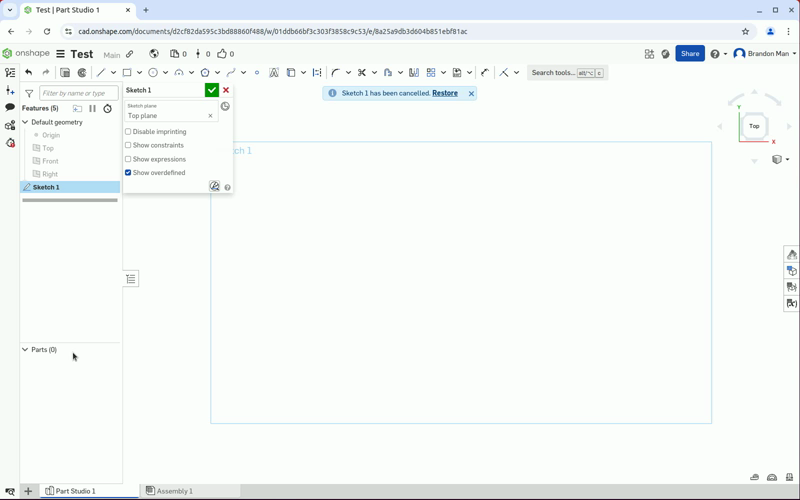
key(y)
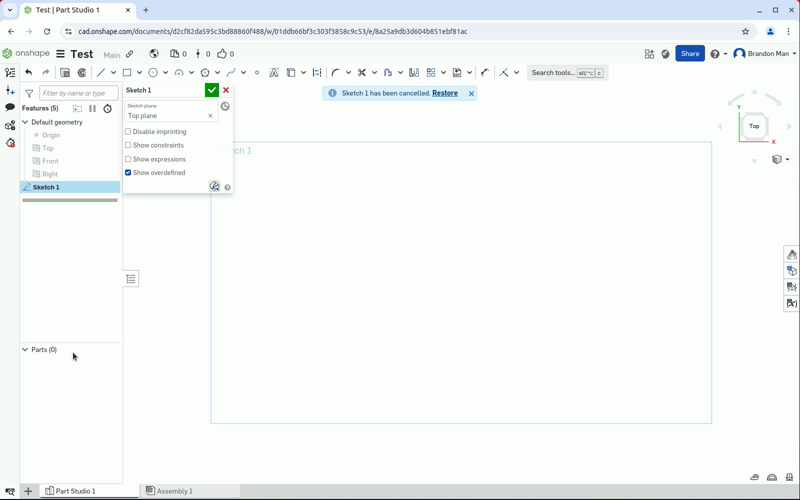
key(l)
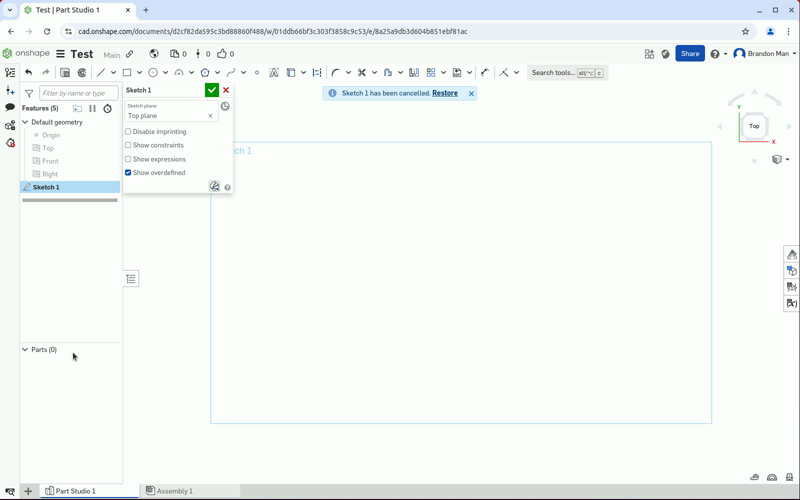
key_down(shift)
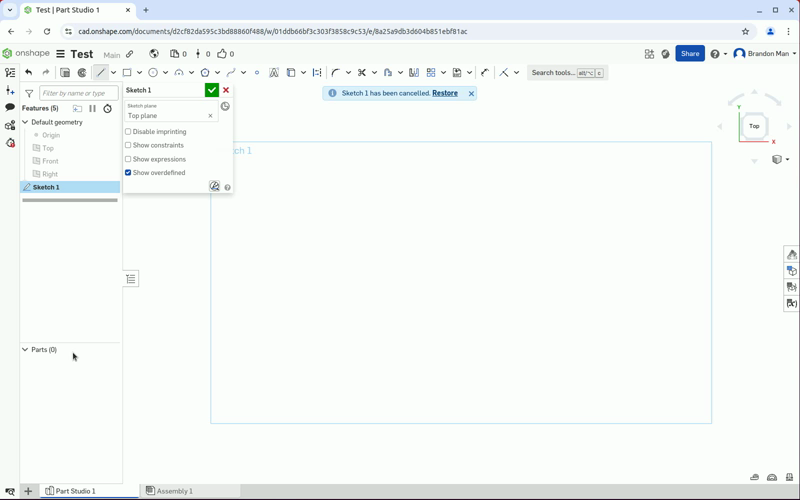
mouse_move(460, 315)
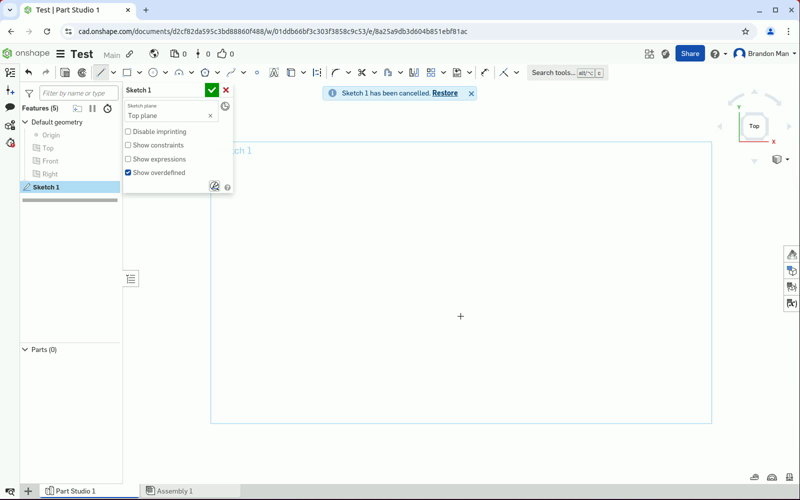
click(460, 315)
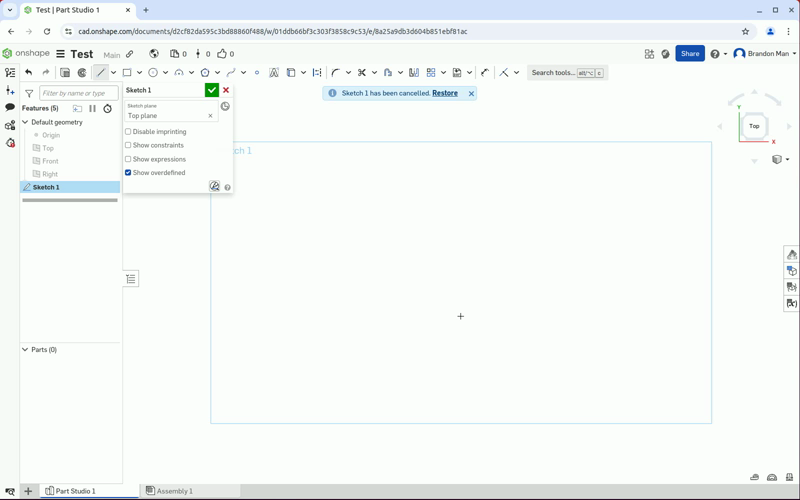
key_up(shift)
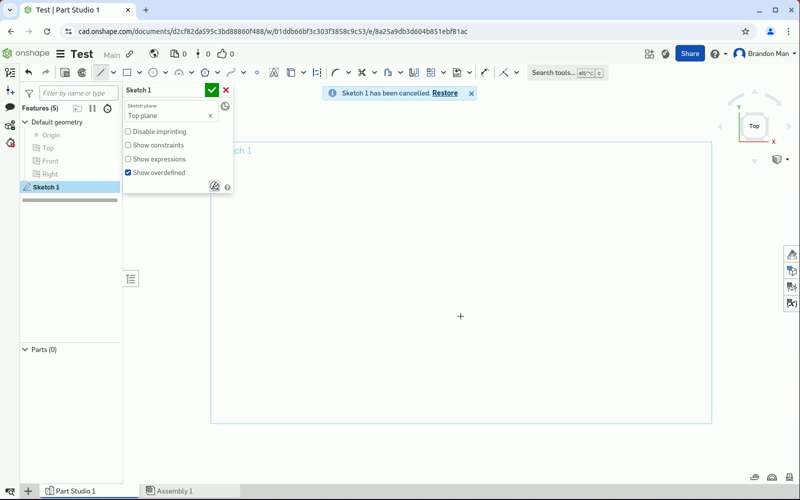
key_down(shift)
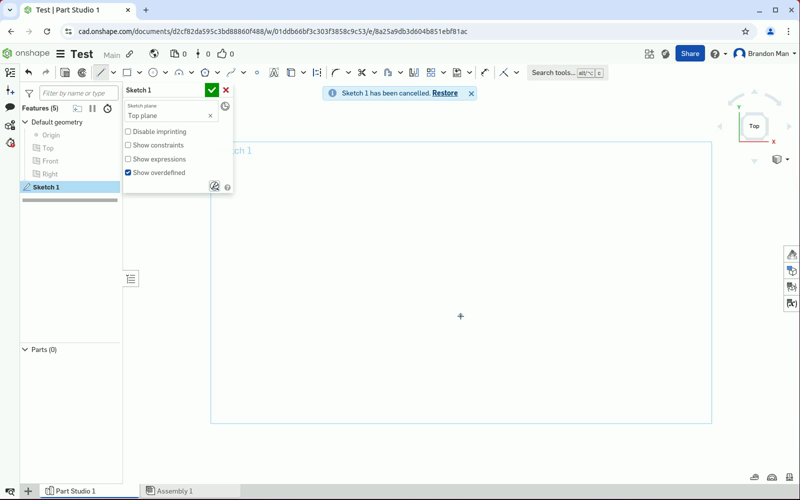
mouse_move(490, 315)
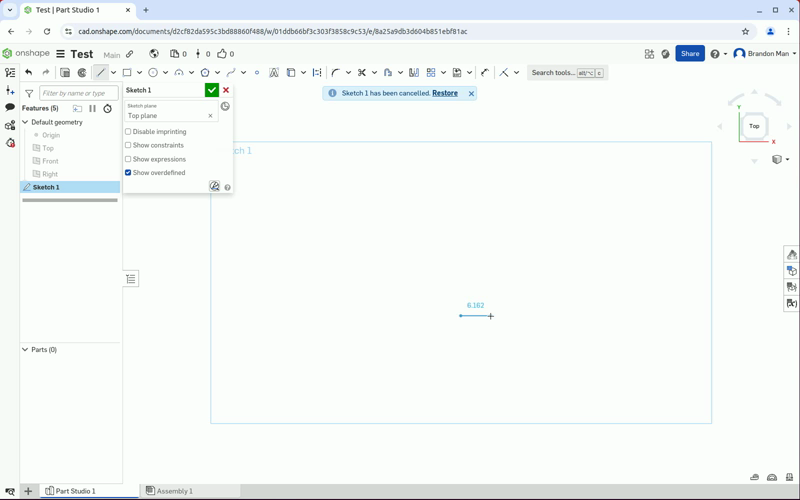
mouse_move(474, 315)
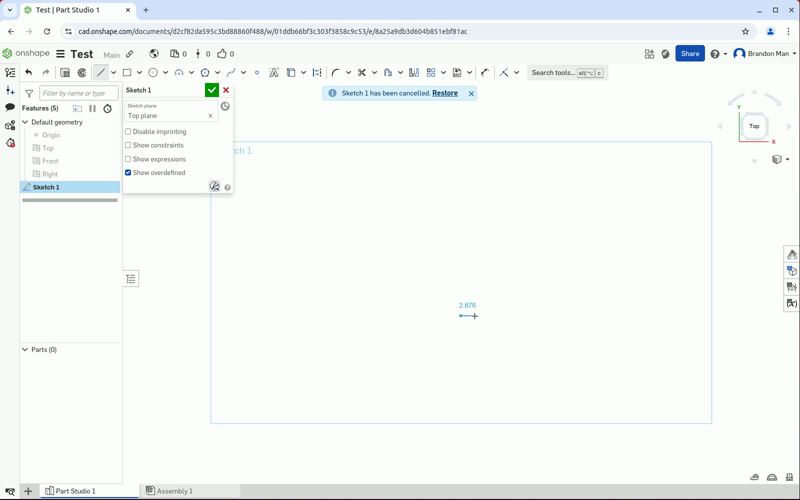
click(474, 315)
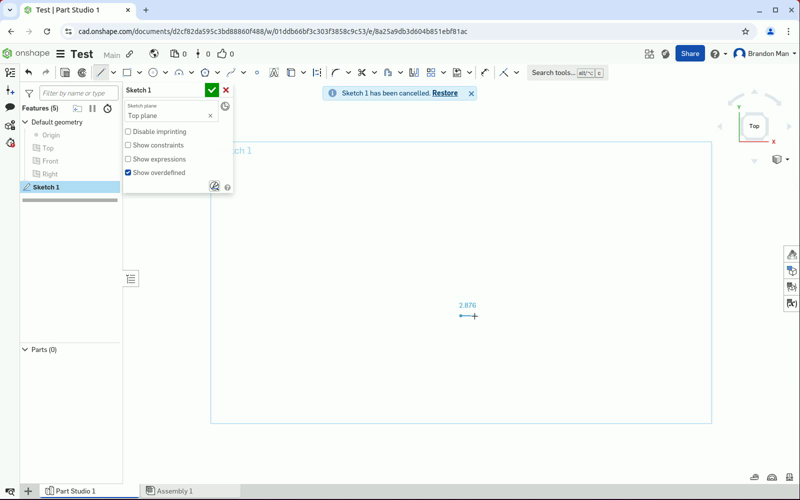
key_up(shift)
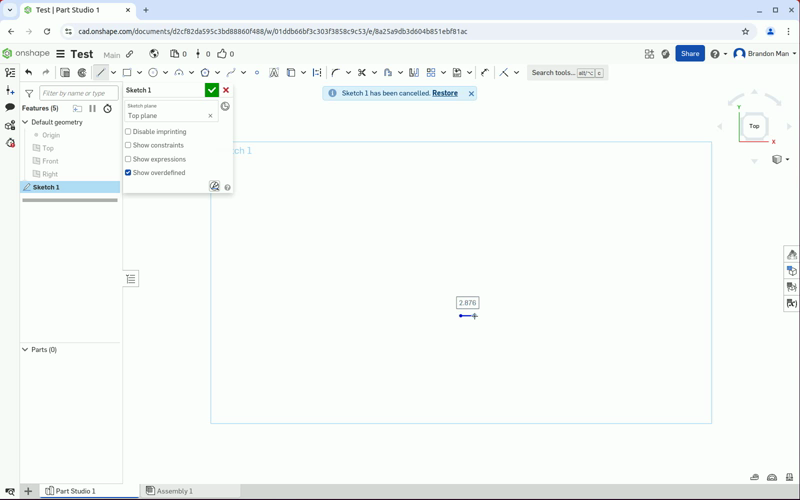
key_down(shift)
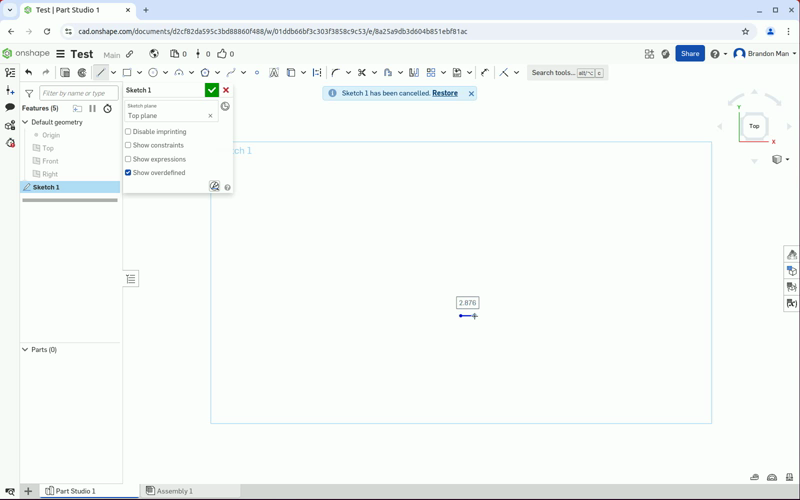
mouse_move(504, 315)
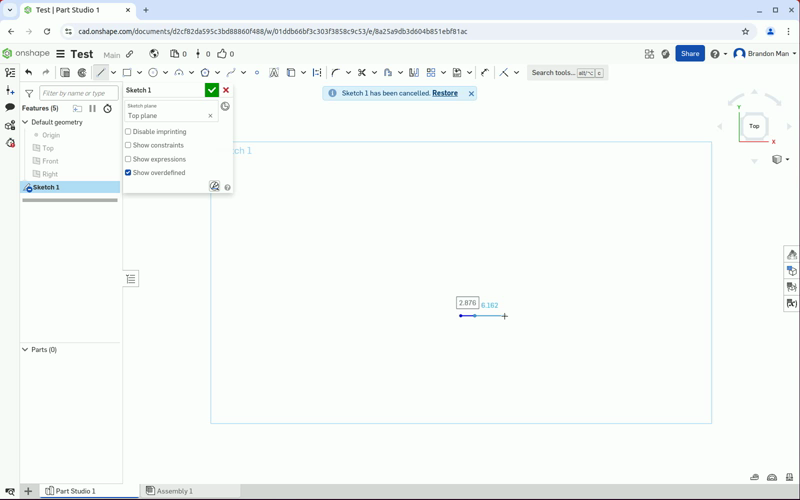
mouse_move(474, 282)
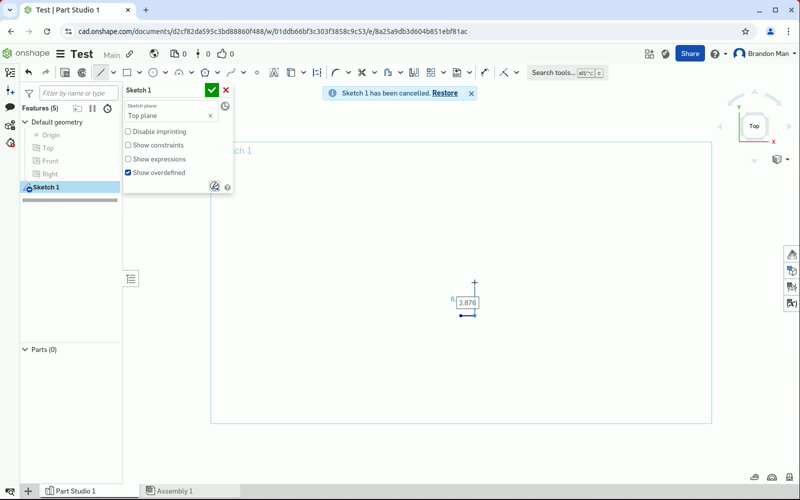
click(474, 282)
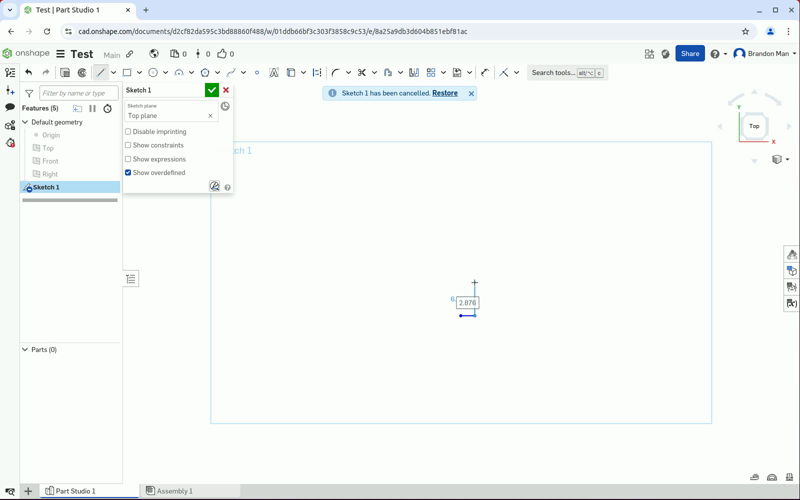
key_up(shift)
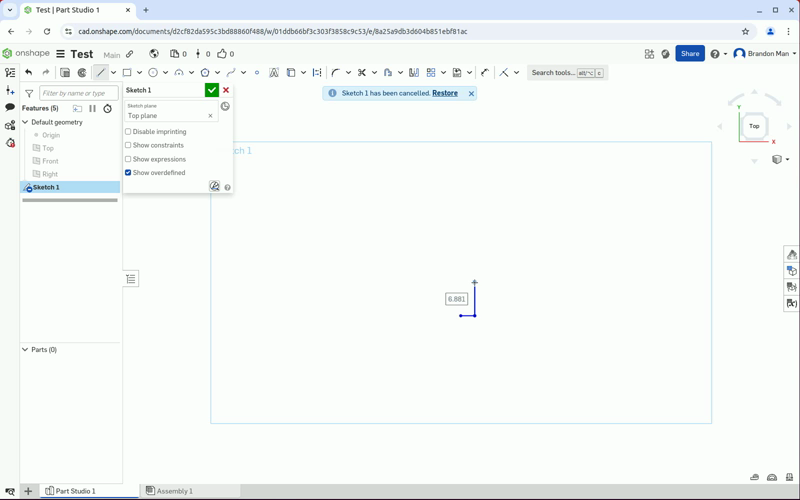
key_down(shift)
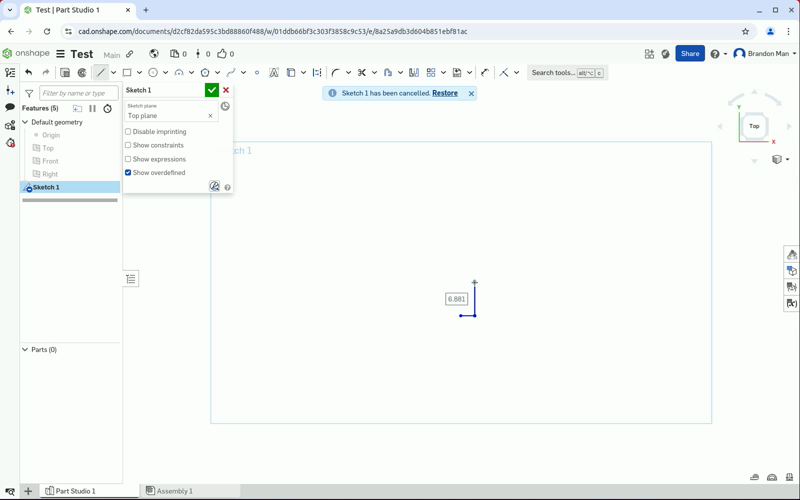
mouse_move(504, 282)
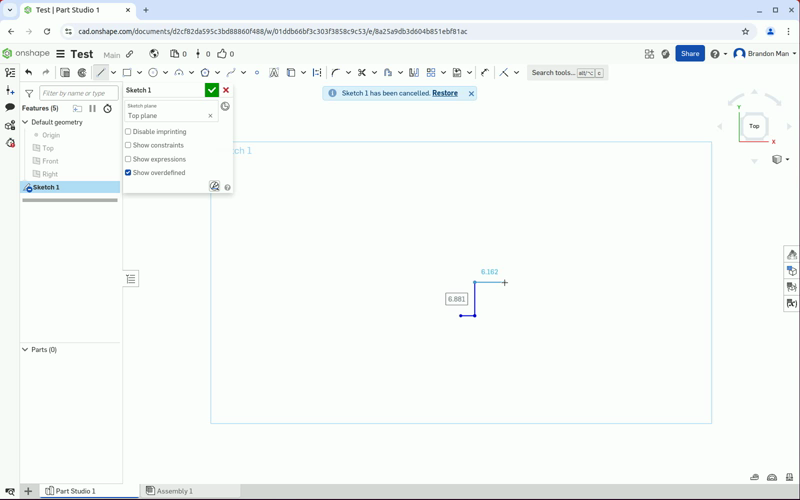
mouse_move(460, 282)
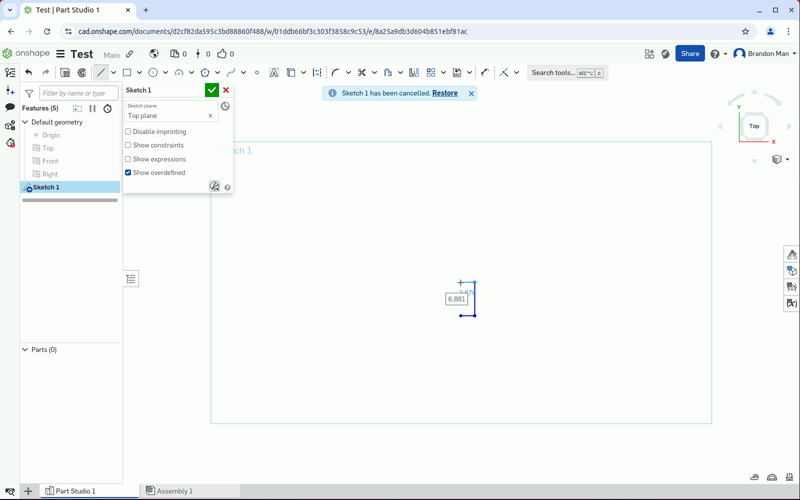
click(460, 282)
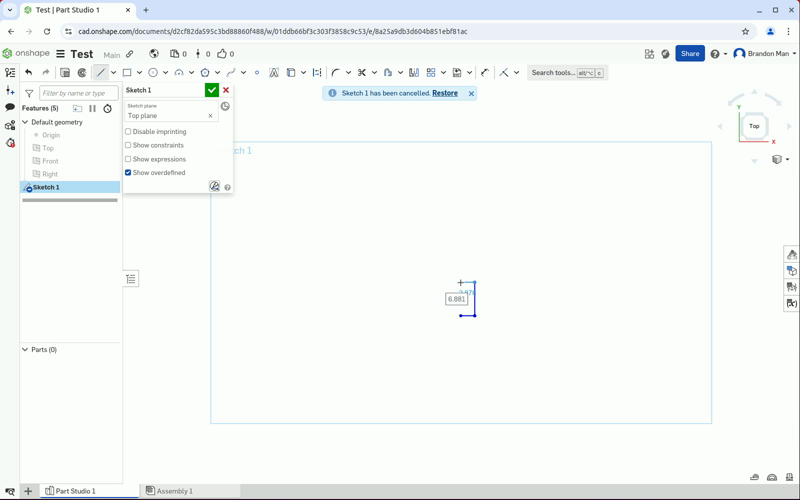
key_up(shift)
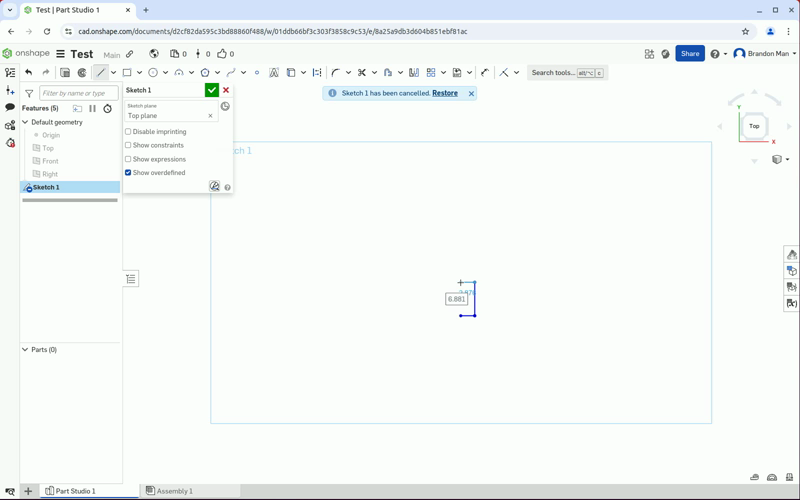
mouse_move(490, 282)
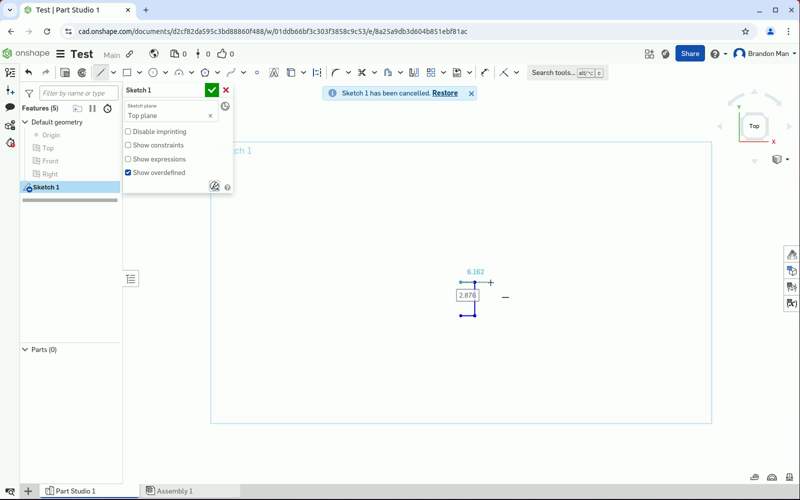
key_down(shift)
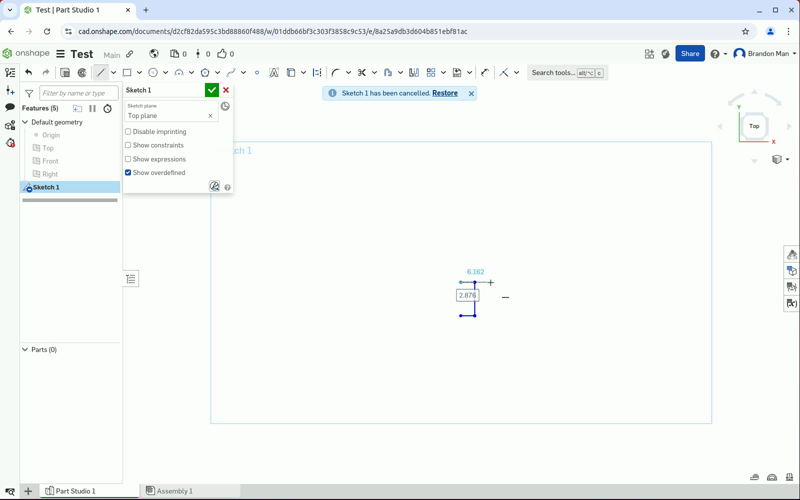
mouse_move(460, 315)
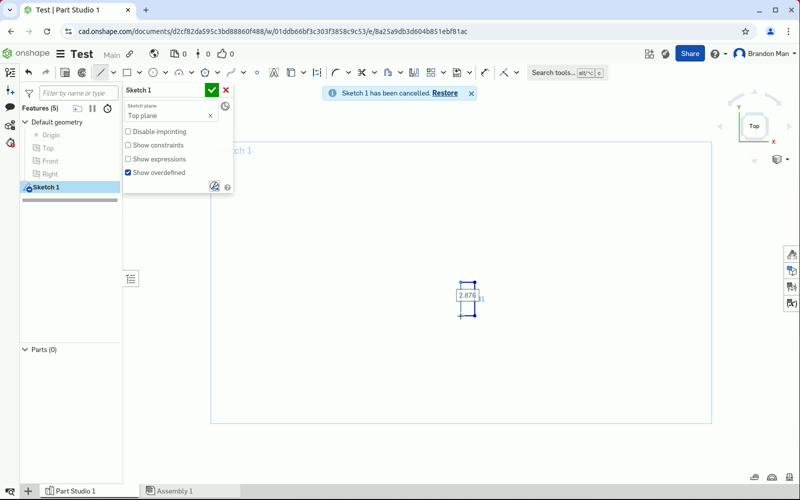
key_up(shift)
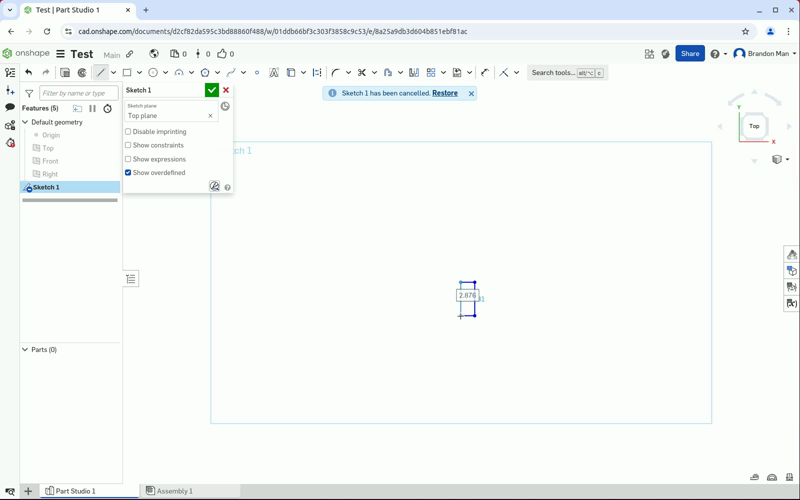
click(460, 315)
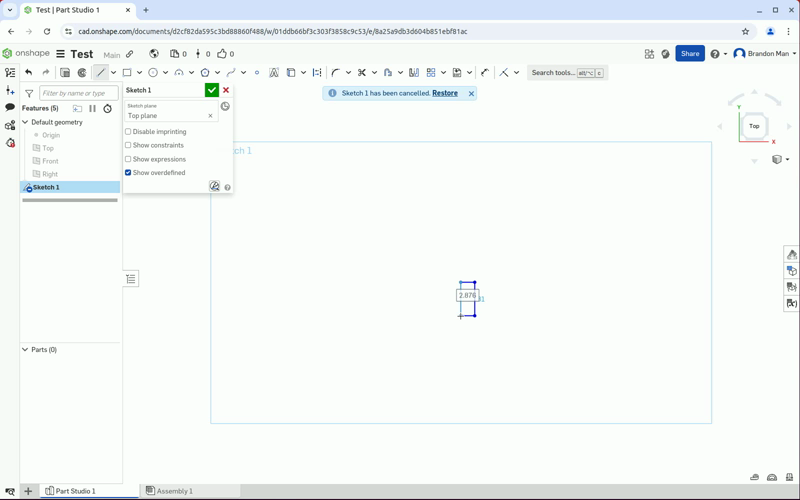
key(esc)
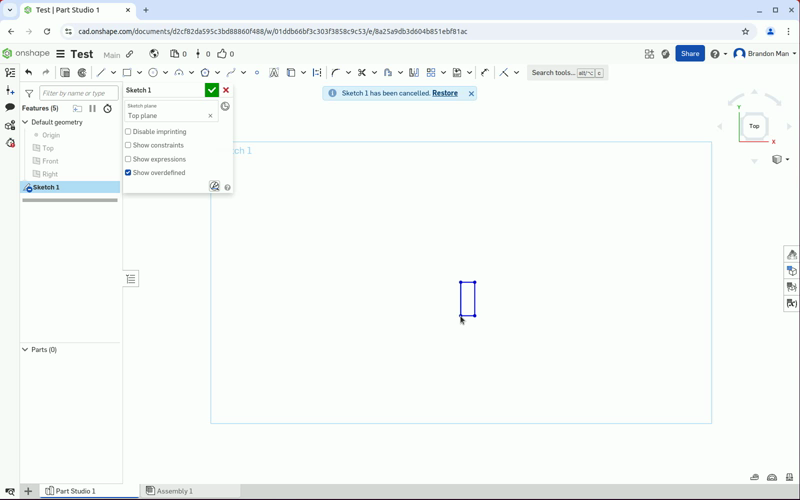
mouse_move(466, 307)
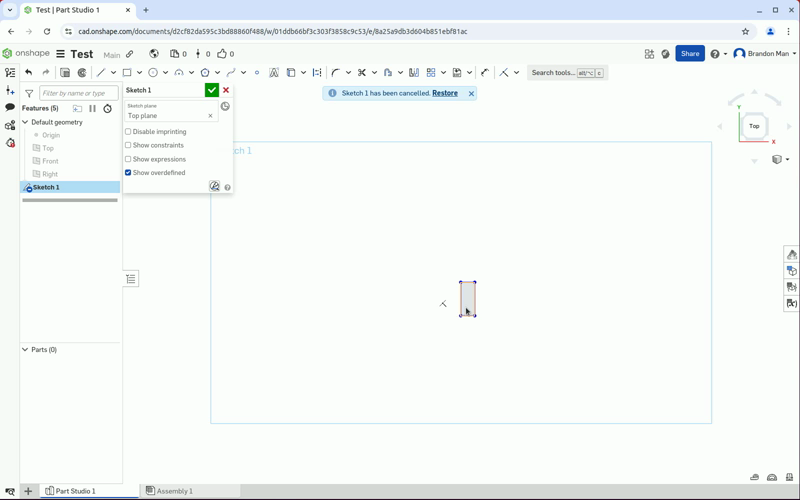
scroll(6)
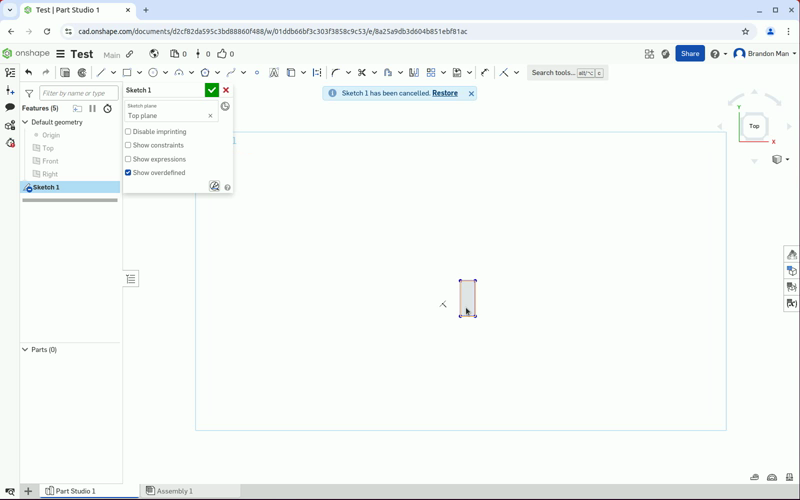
scroll(6)
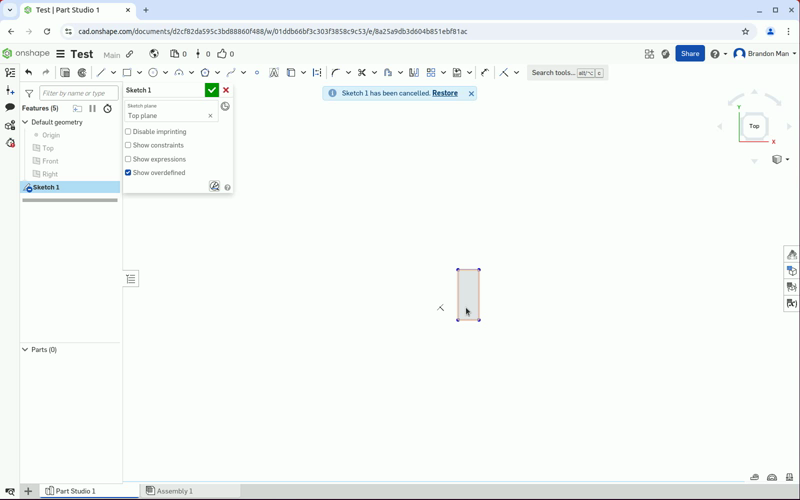
scroll(6)
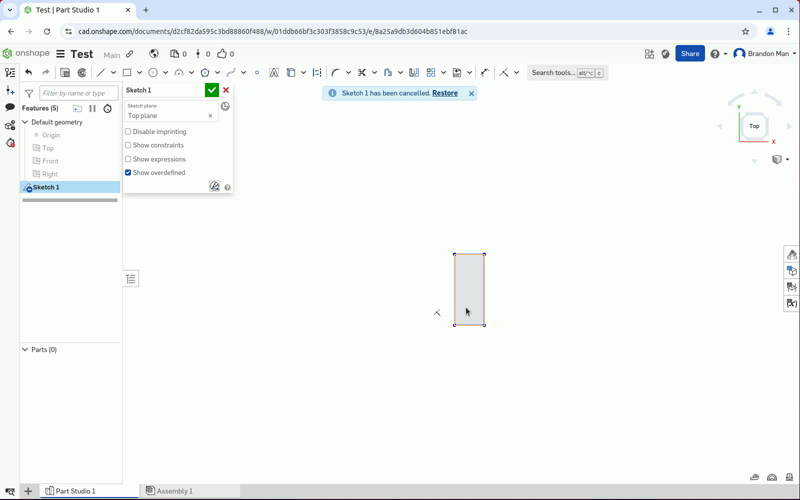
scroll(6)
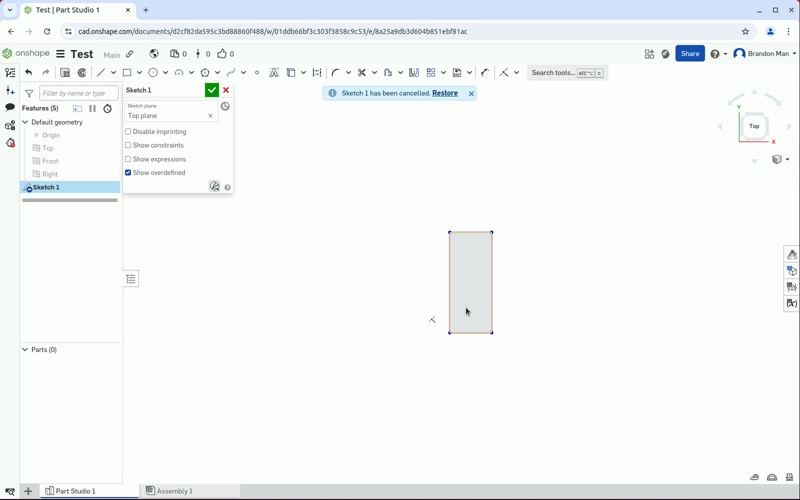
scroll(6)
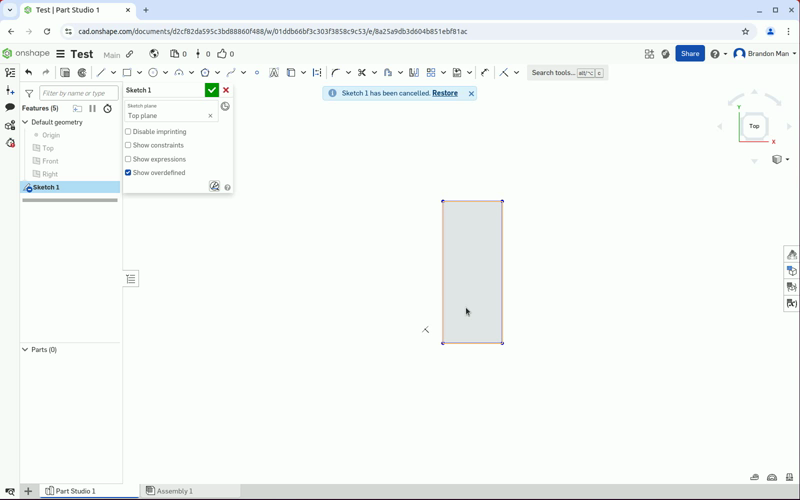
scroll(6)
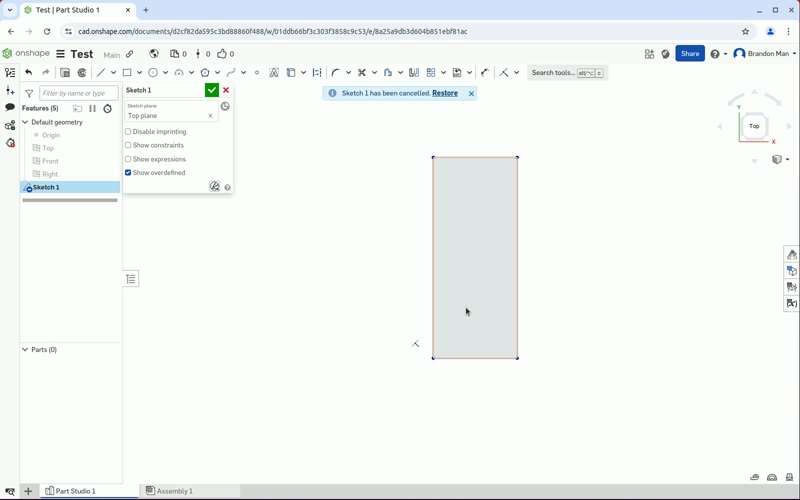
scroll(6)
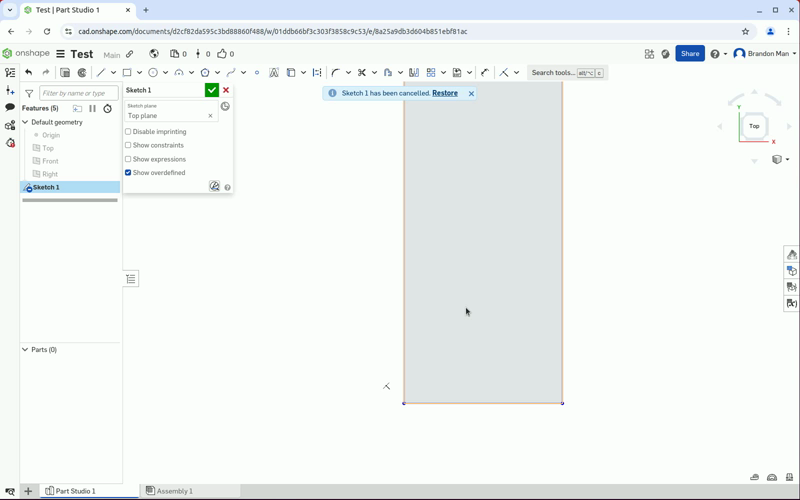
click(466, 307)
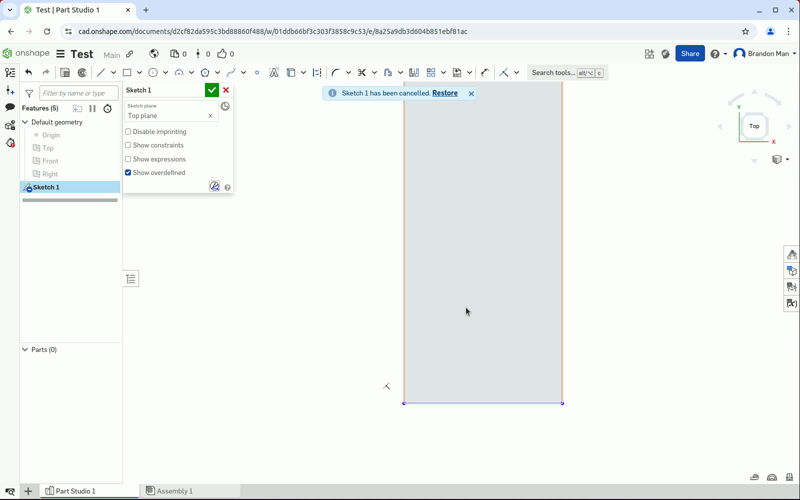
scroll(-6)
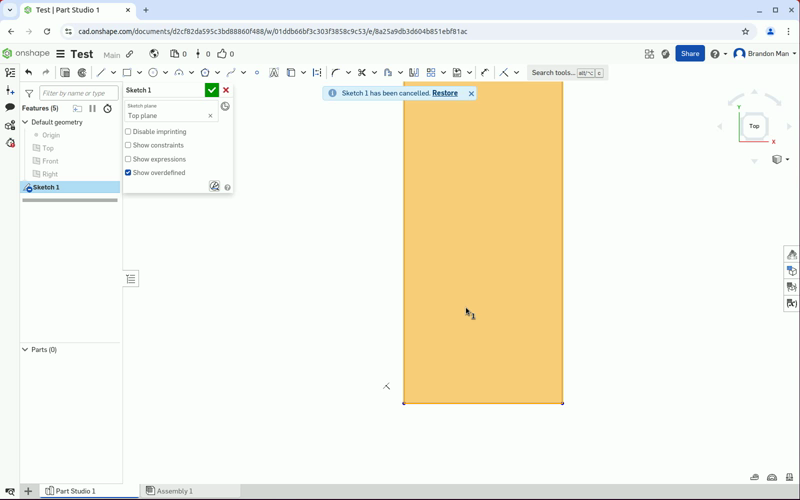
scroll(-6)
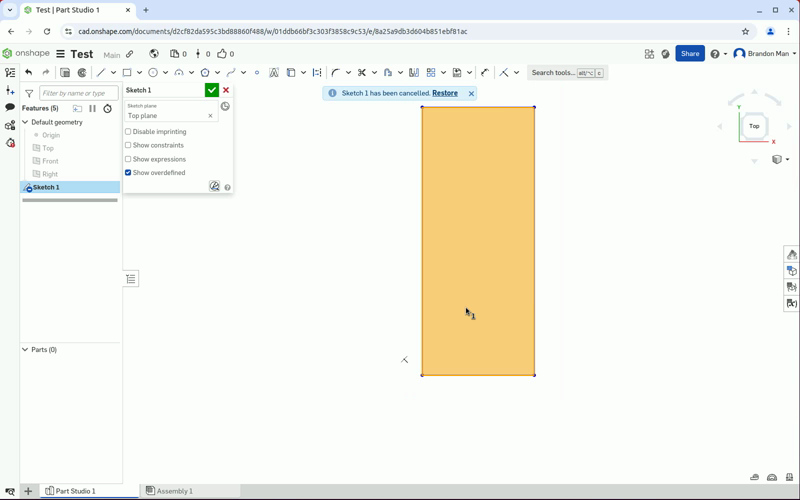
scroll(-6)
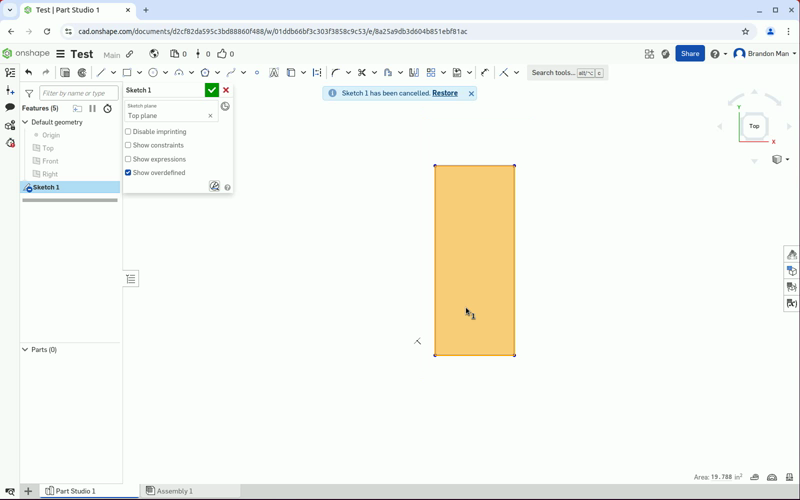
scroll(-6)
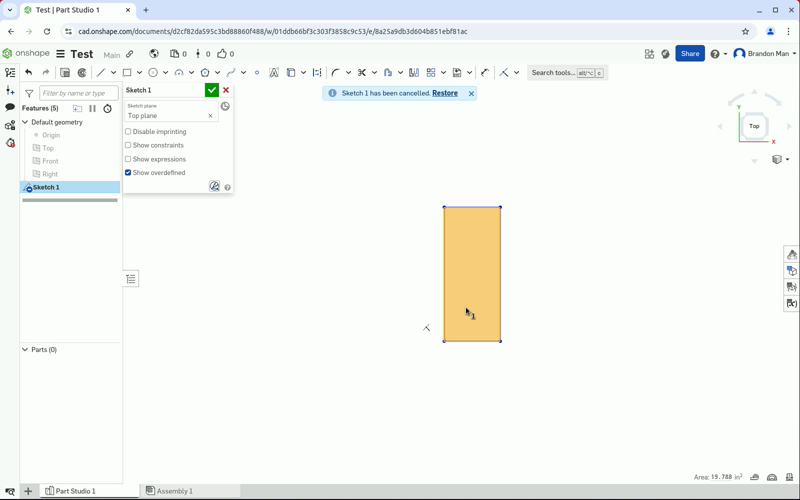
scroll(-6)
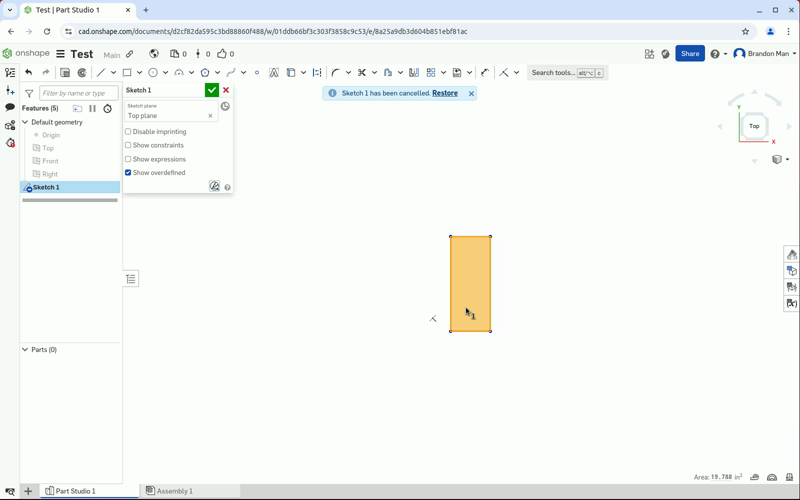
scroll(-6)
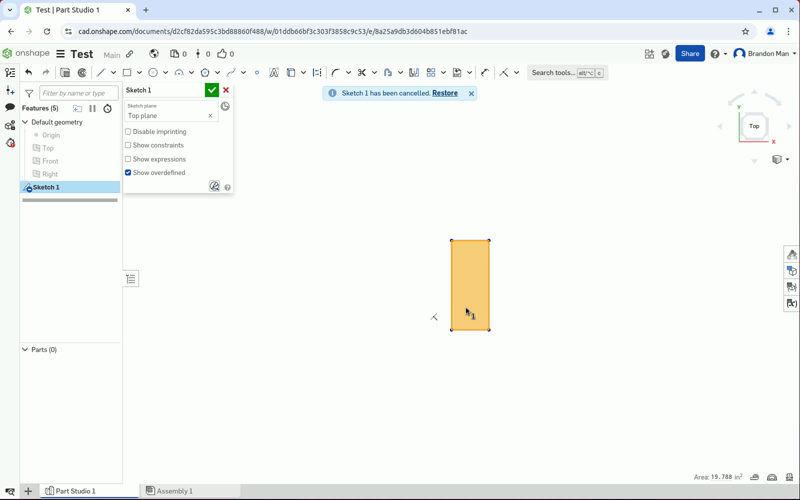
scroll(-6)
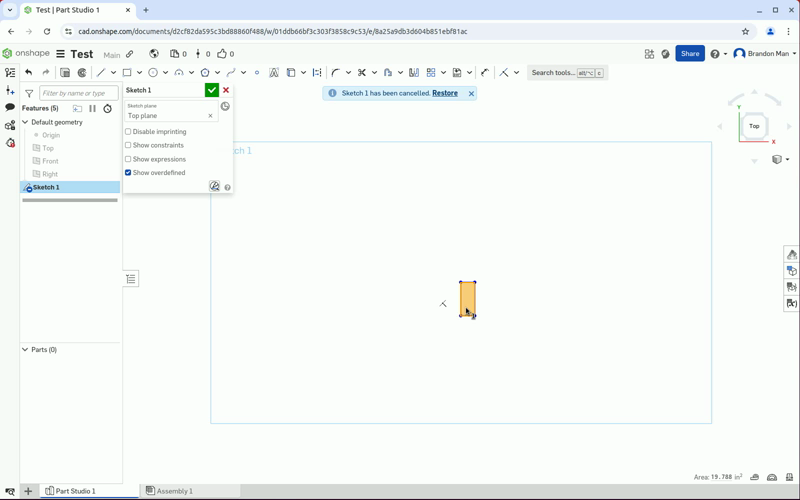
mouse_move(73, 352)
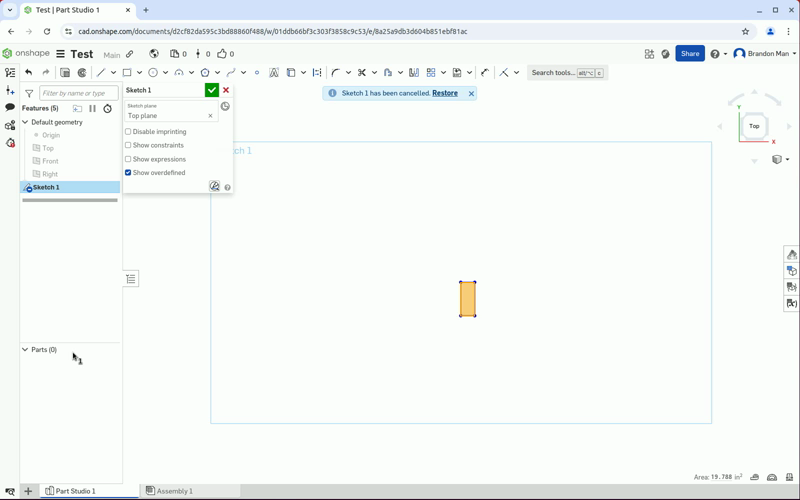
key(shift+y)
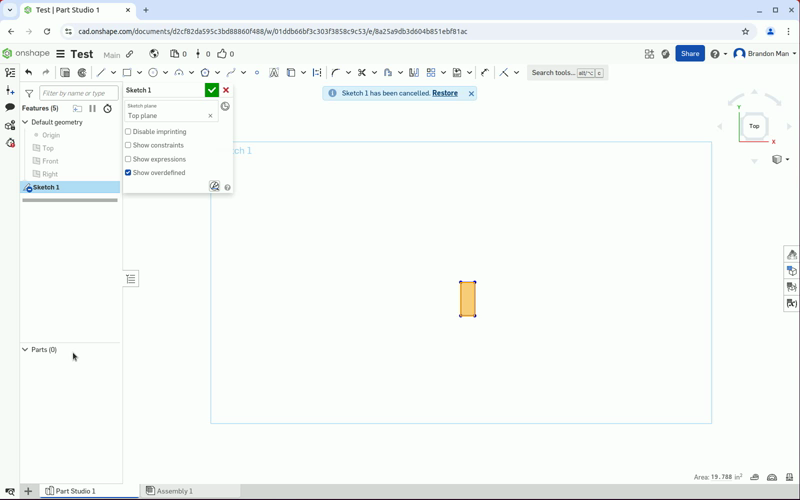
key(shift+e)
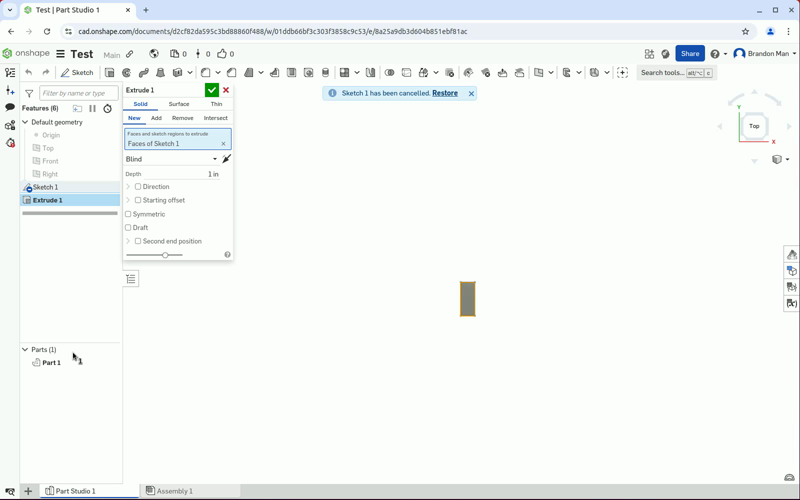
mouse_move(143, 106)
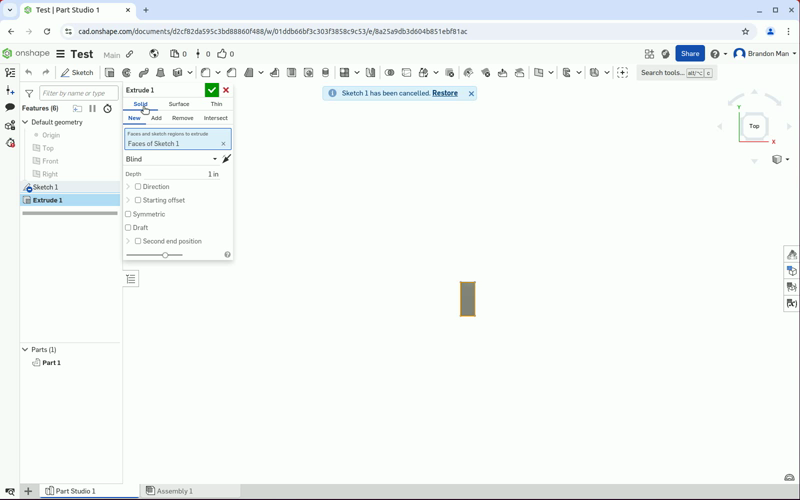
click(143, 106)
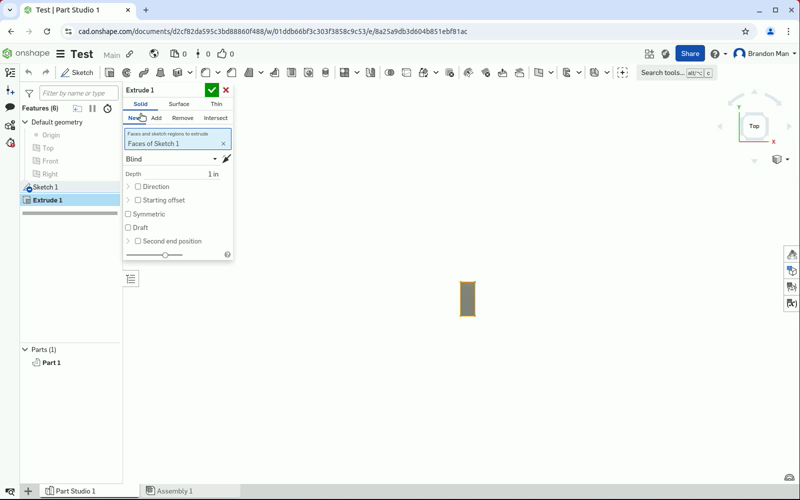
mouse_move(137, 120)
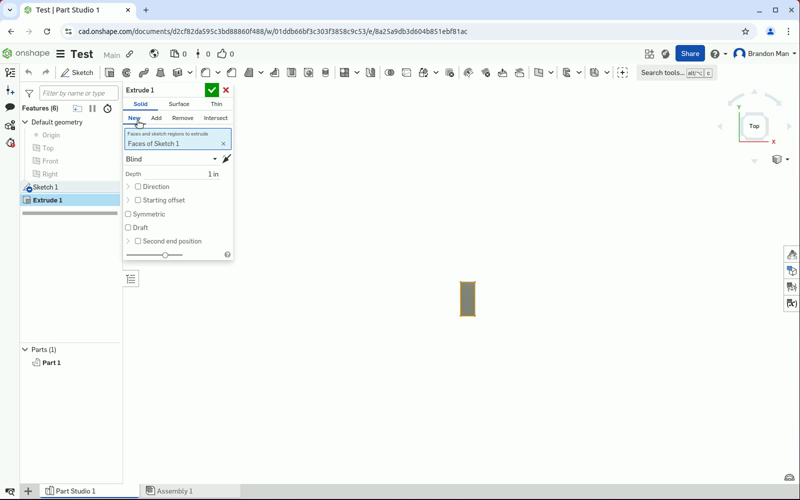
click(137, 120)
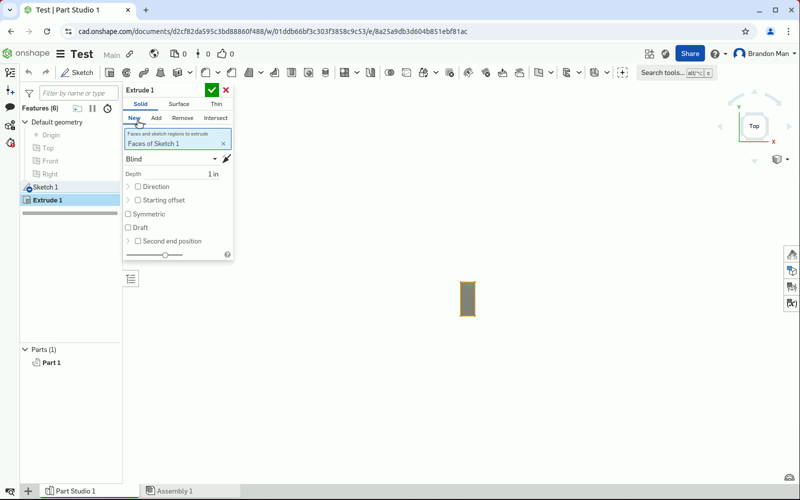
key(tab, 4)
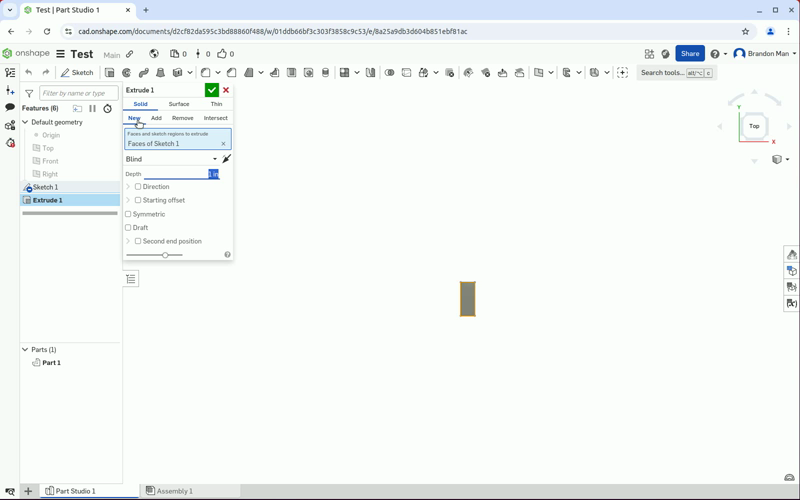
text(6.74)
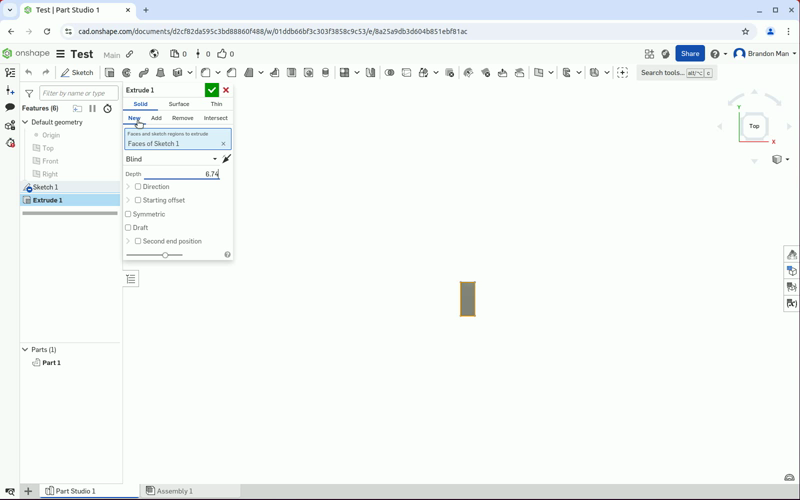
key(enter)
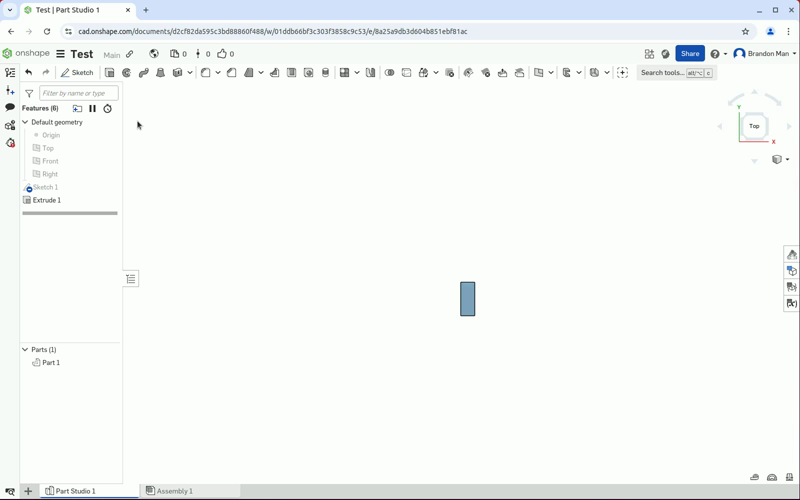
key(shift+h)
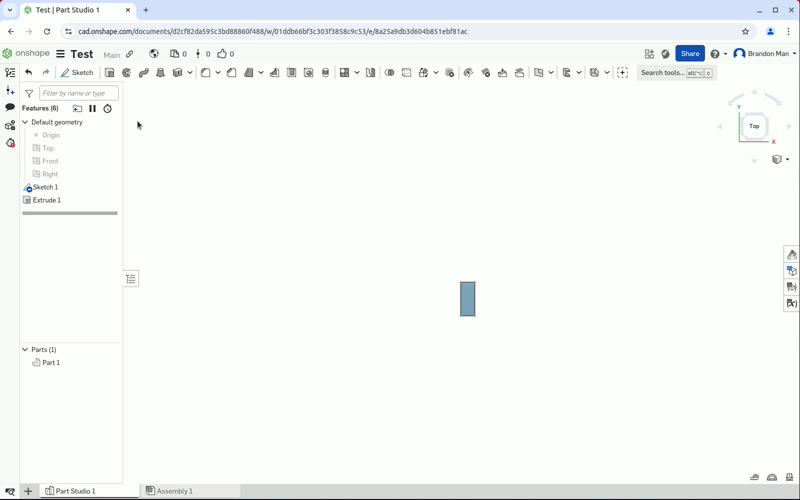
key(shift+h)
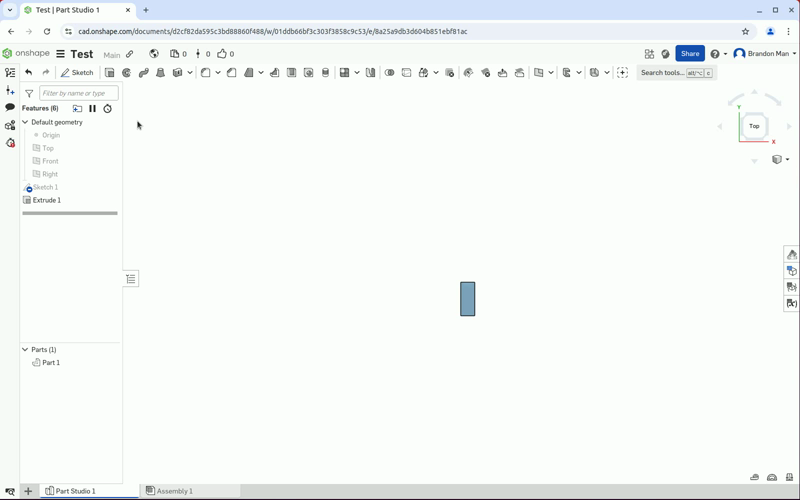
mouse_move(73, 189)
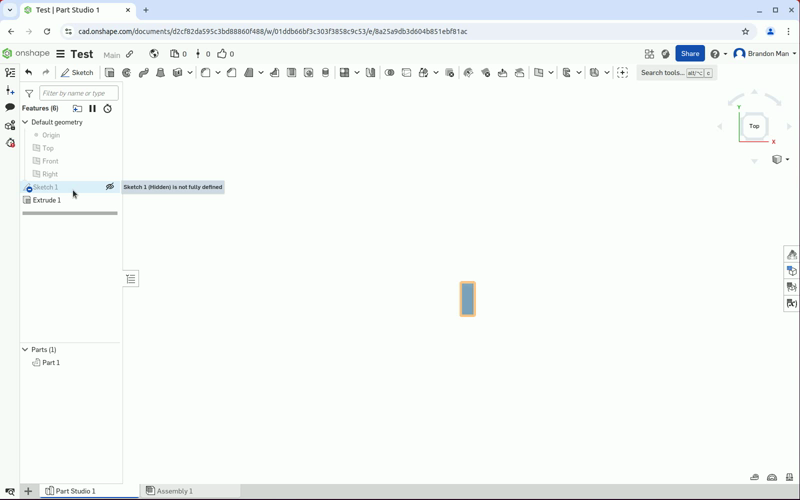
click(73, 189)
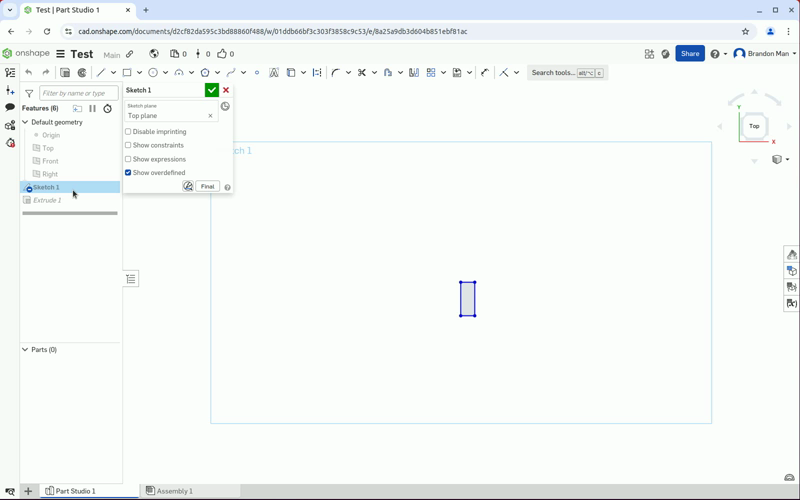
mouse_move(229, 92)
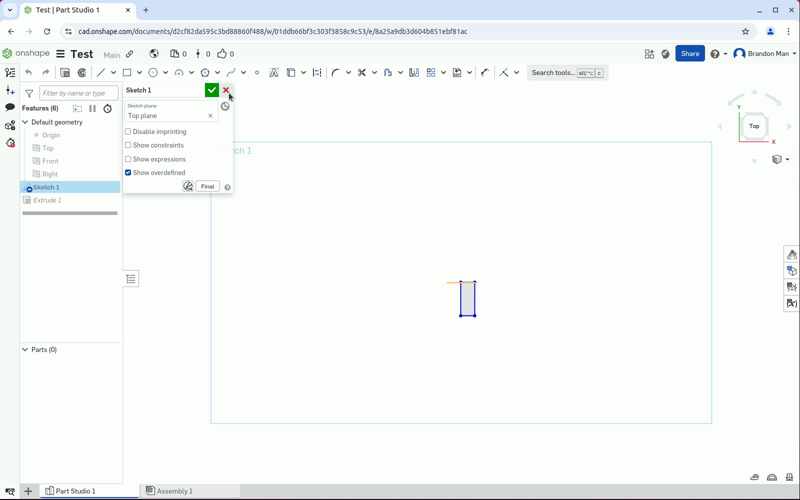
click(229, 92)
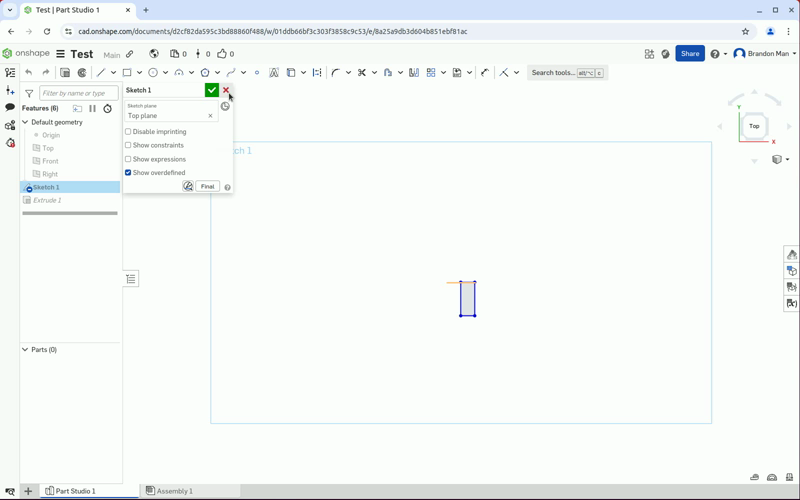
key(shift+s)
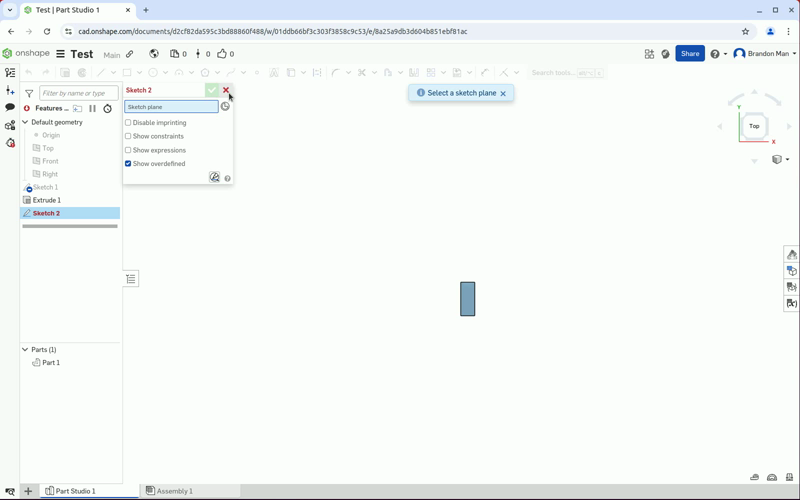
mouse_move(73, 150)
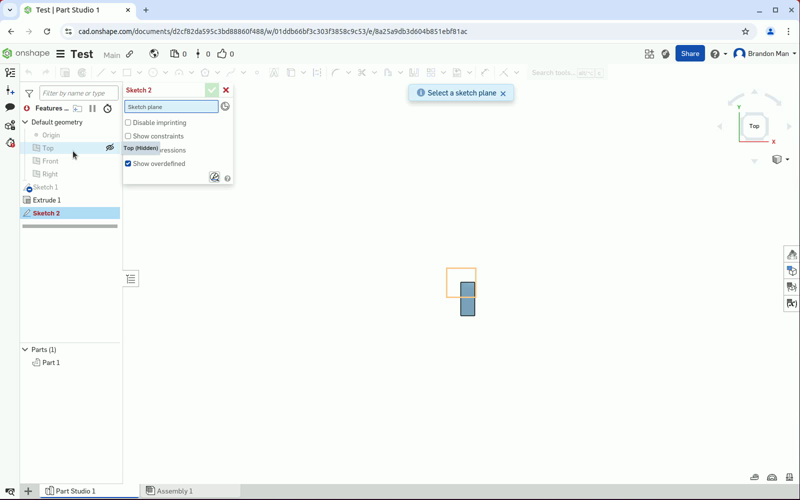
click(73, 150)
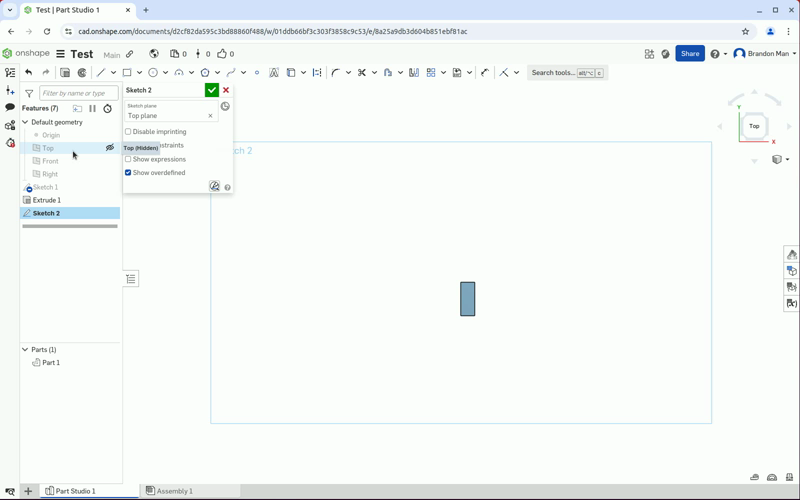
mouse_move(73, 352)
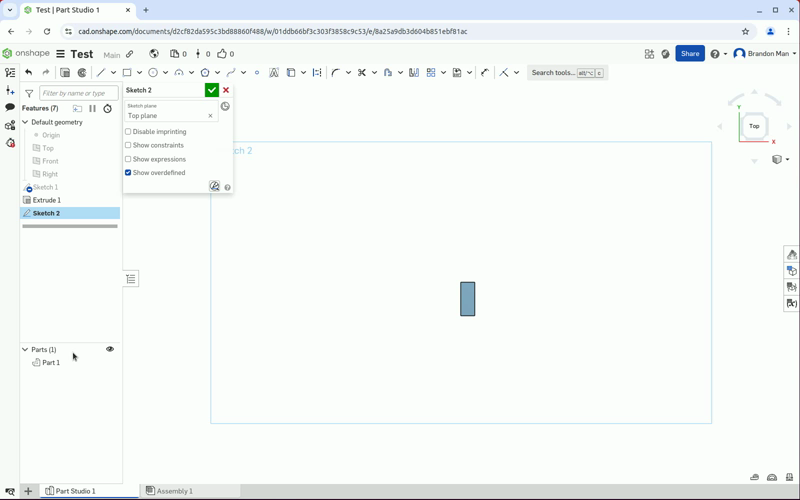
key(y)
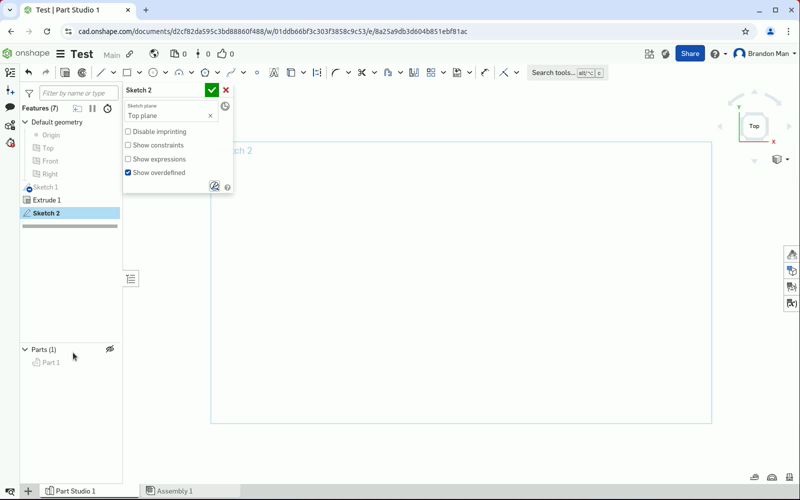
key(l)
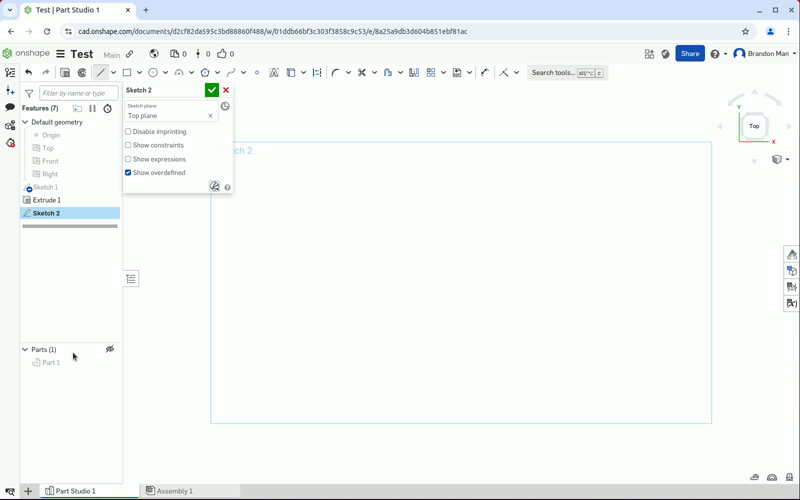
key_down(shift)
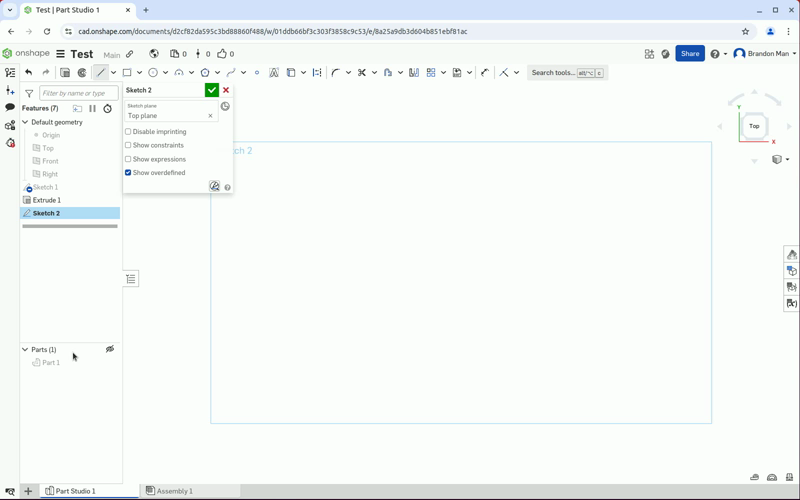
mouse_move(452, 293)
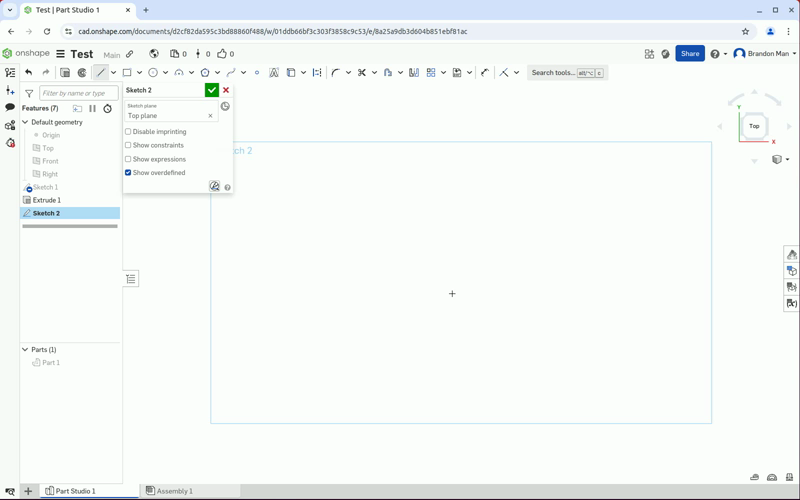
click(452, 293)
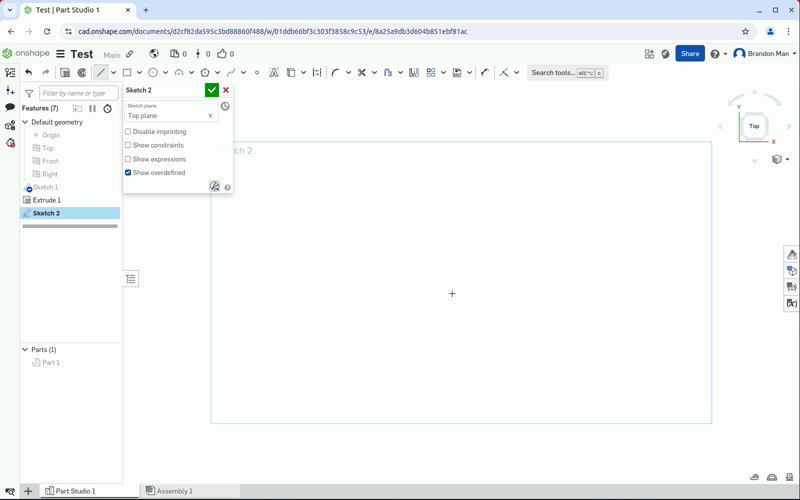
key_up(shift)
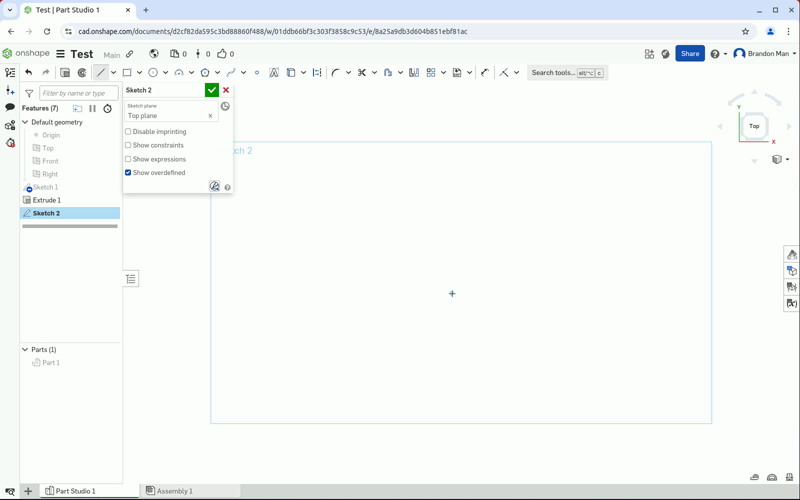
key_down(shift)
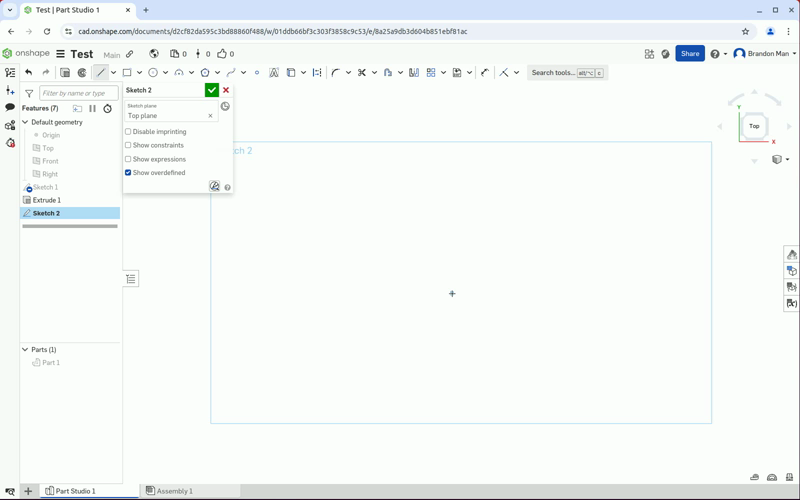
mouse_move(482, 293)
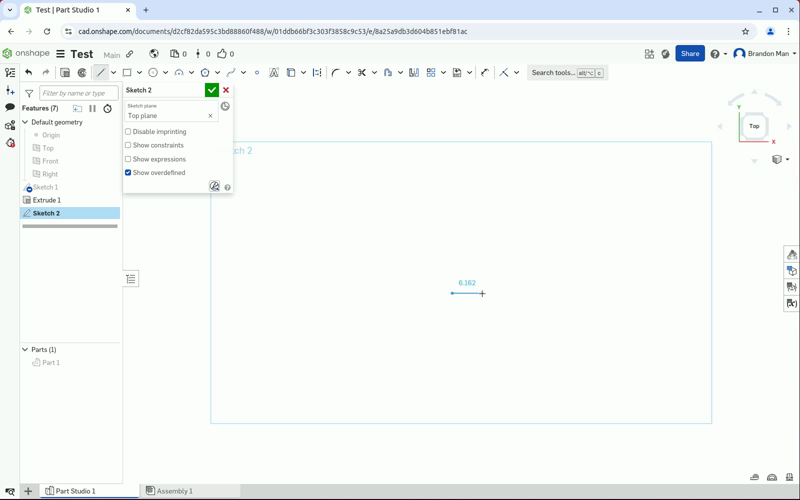
mouse_move(454, 293)
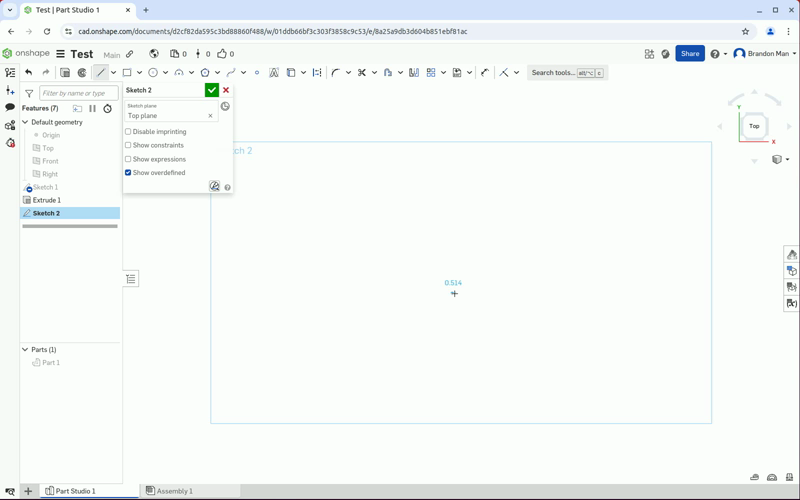
scroll(6)
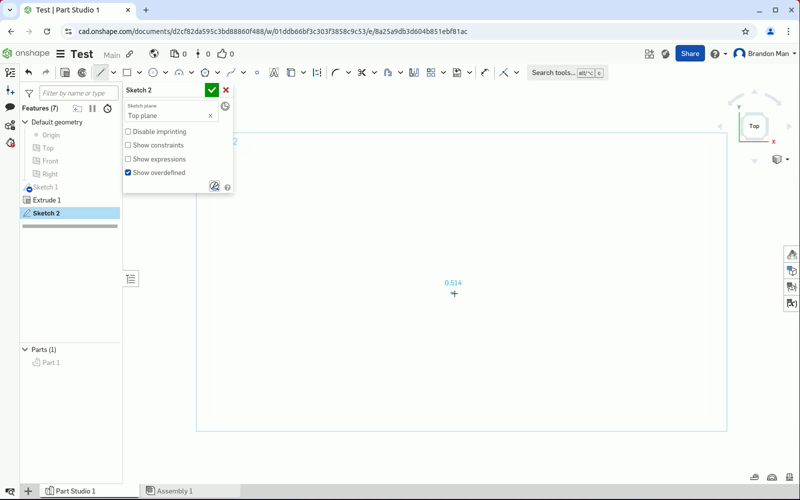
scroll(6)
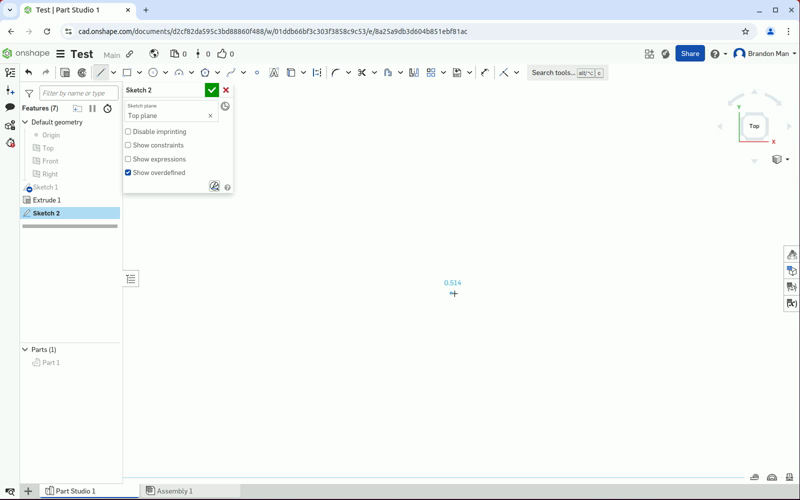
scroll(6)
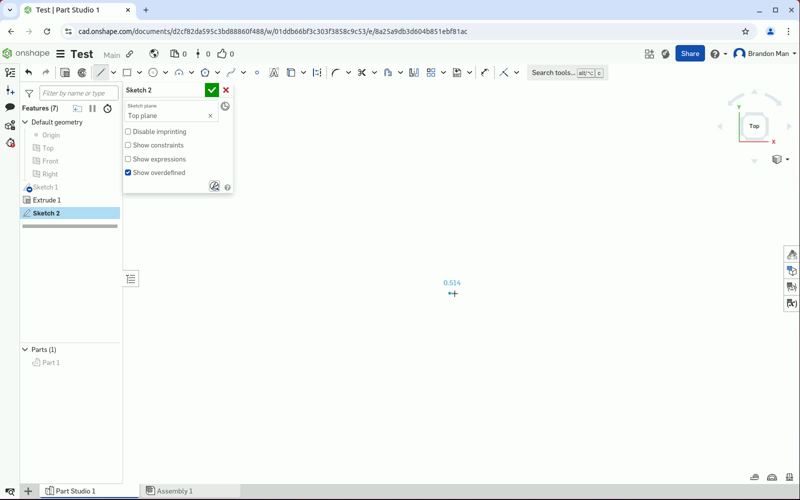
scroll(6)
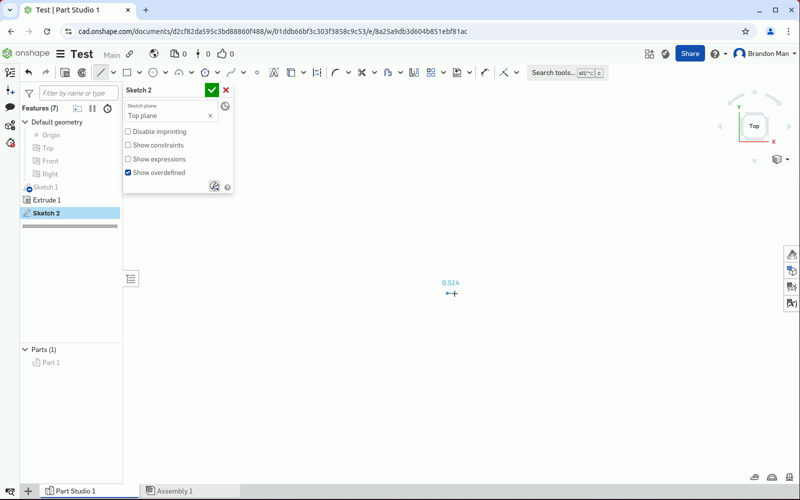
scroll(6)
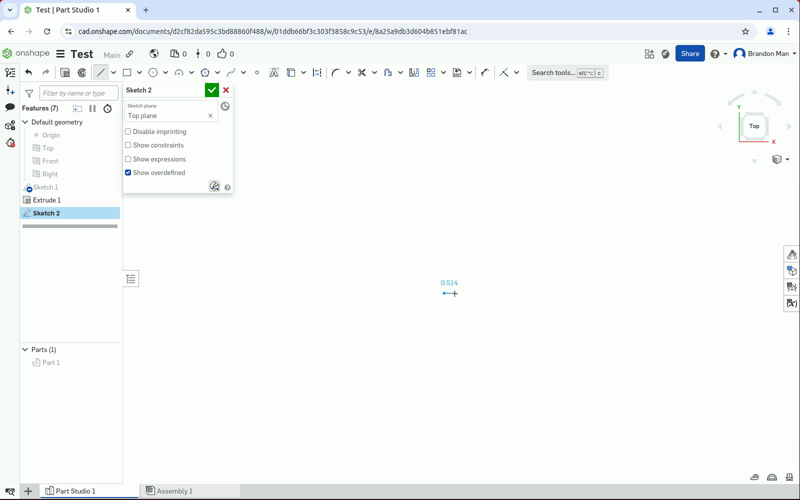
scroll(6)
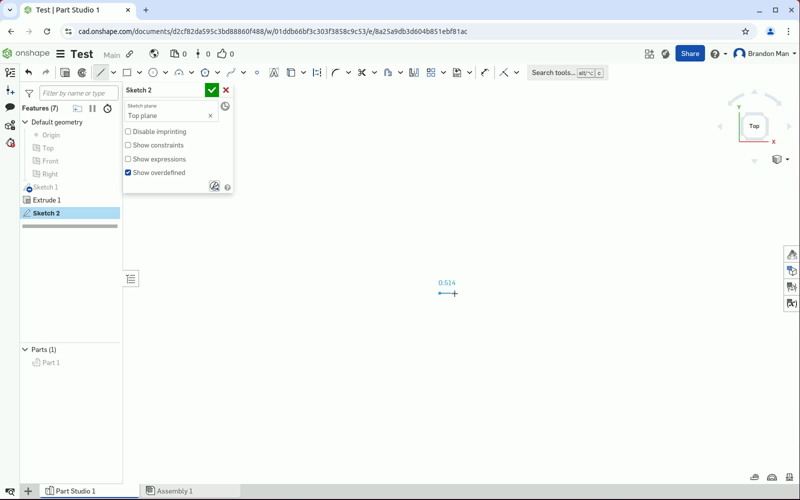
scroll(6)
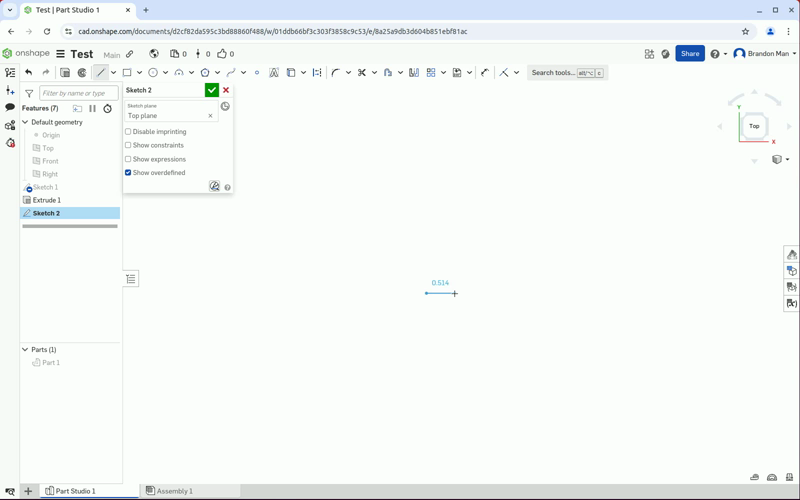
click(454, 293)
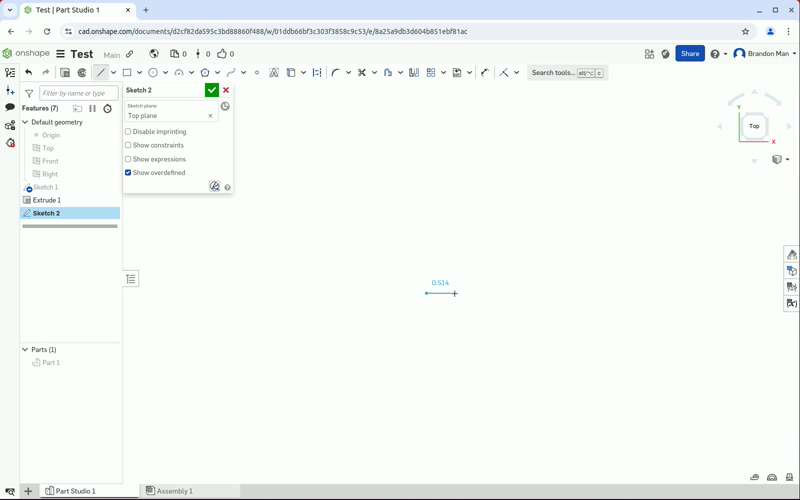
scroll(-6)
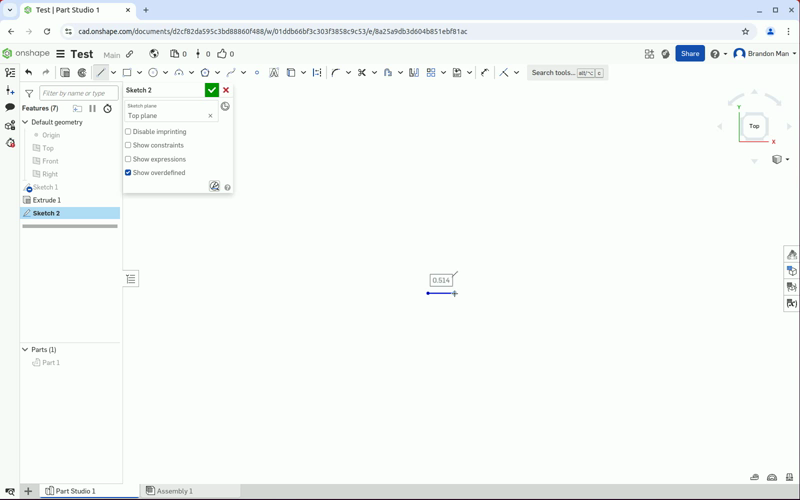
scroll(-6)
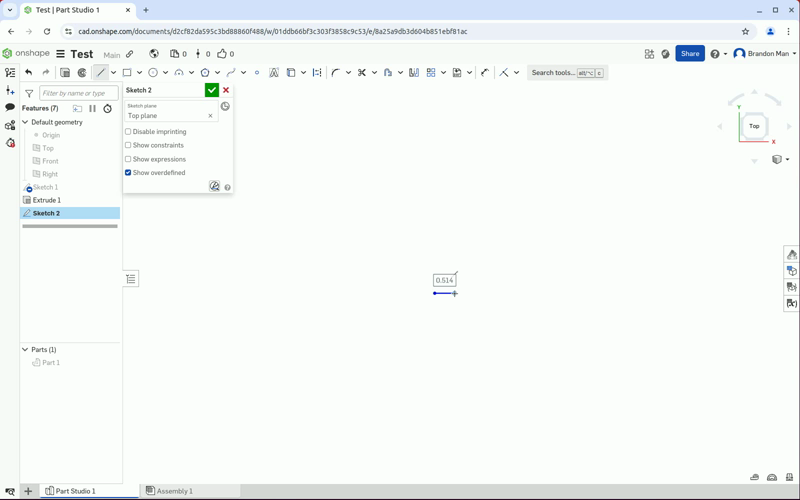
scroll(-6)
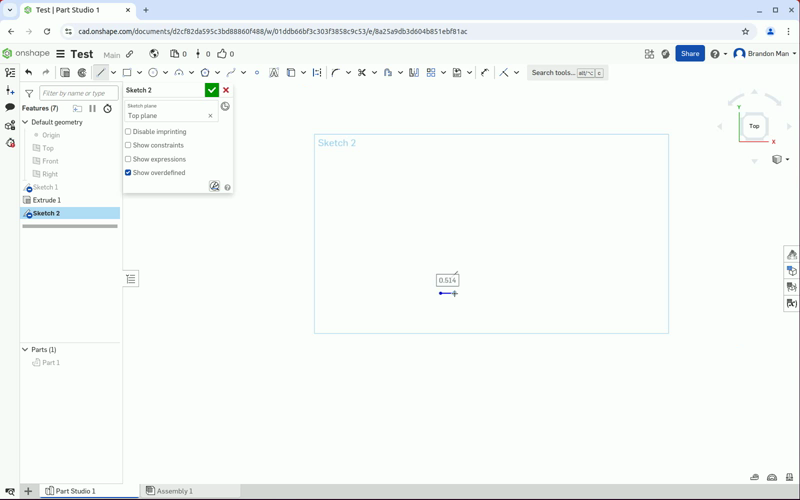
scroll(-6)
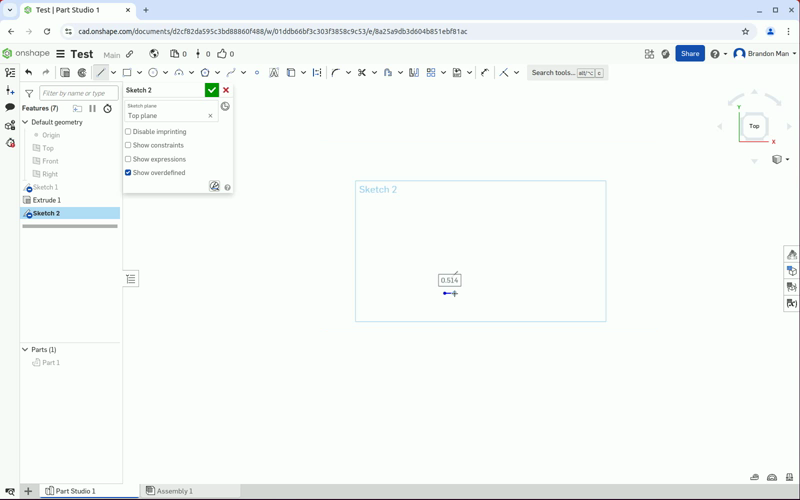
scroll(-6)
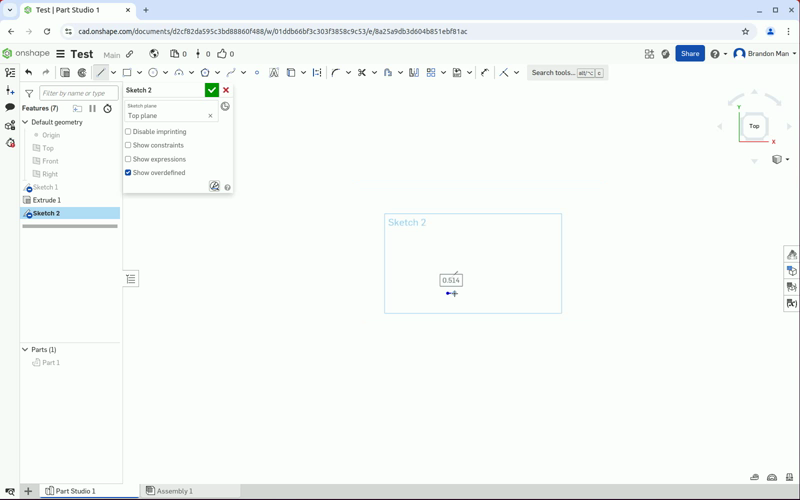
scroll(-6)
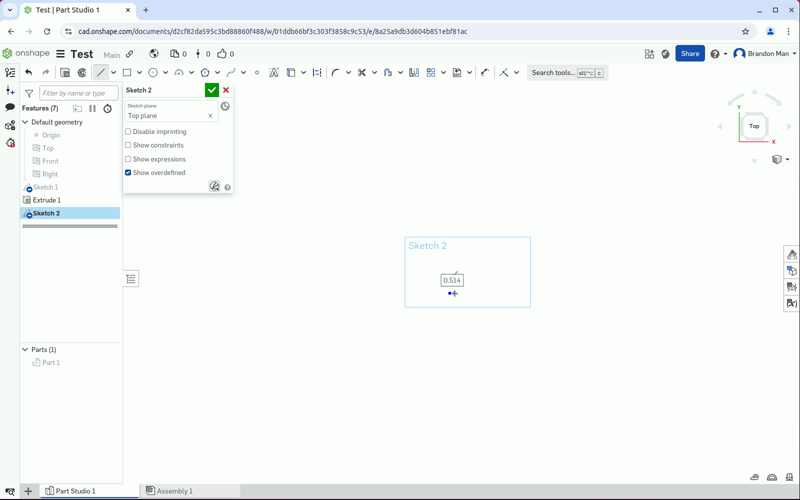
scroll(-6)
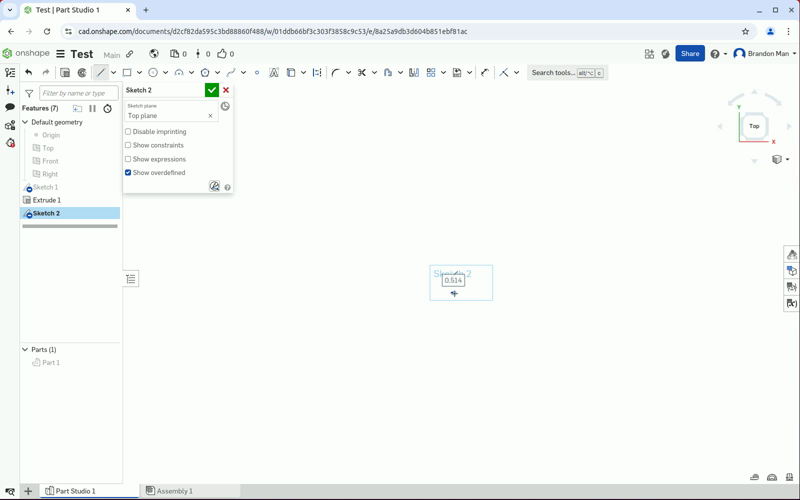
key_up(shift)
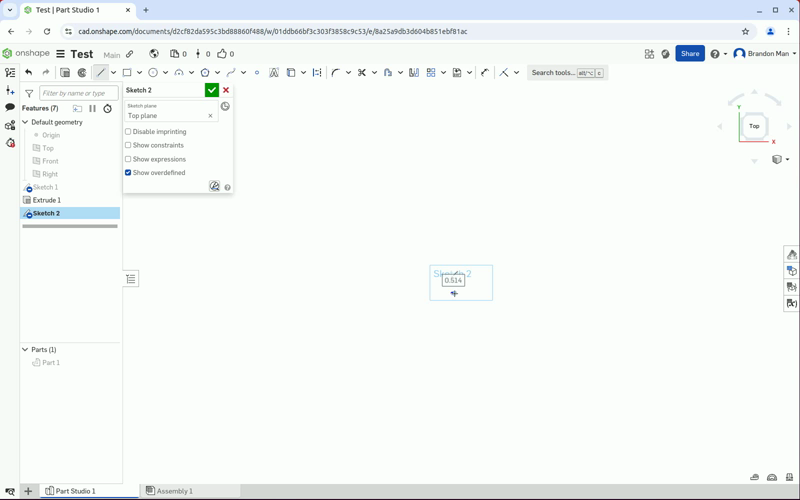
key_down(shift)
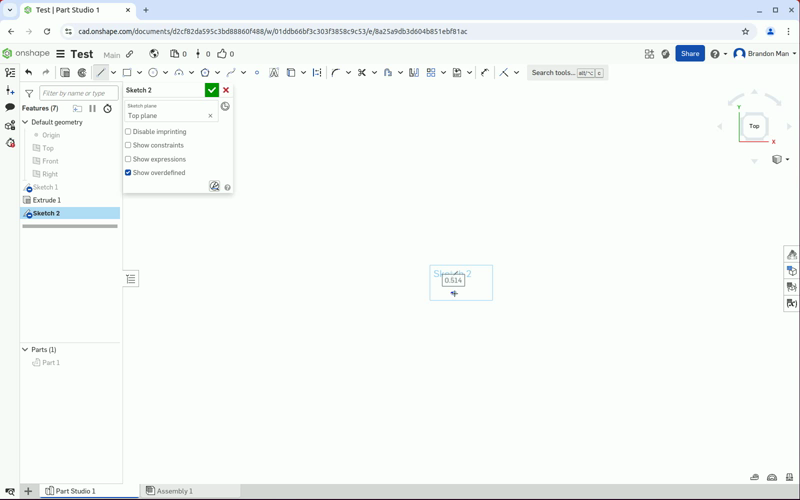
mouse_move(484, 293)
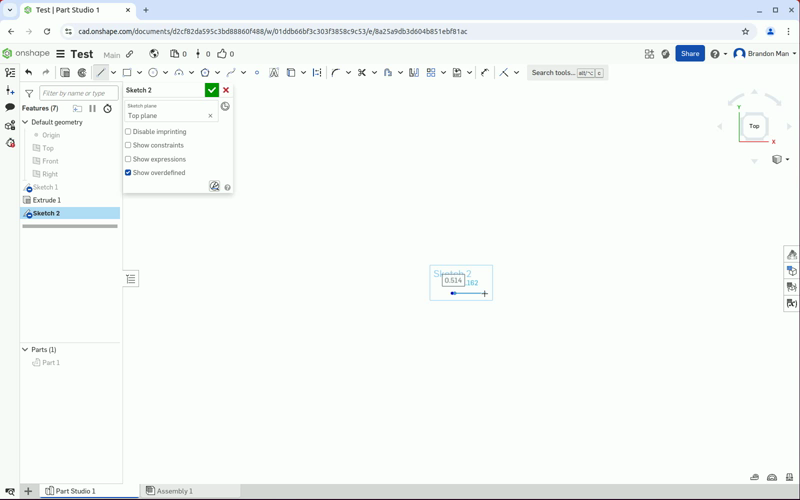
mouse_move(454, 288)
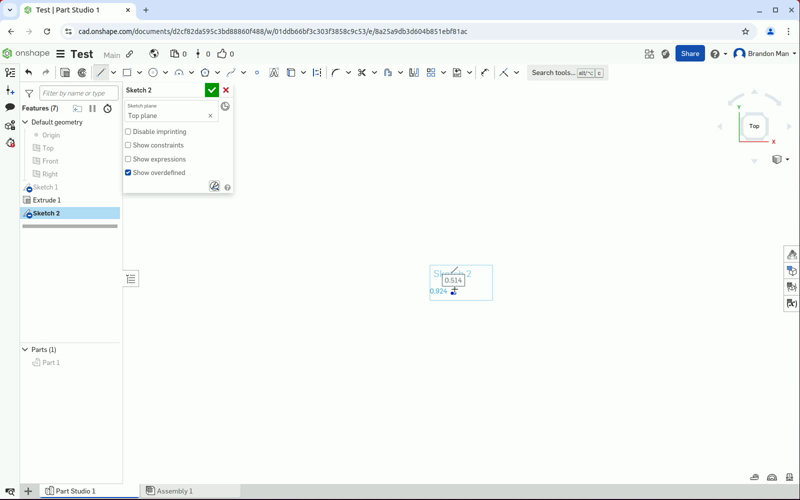
scroll(6)
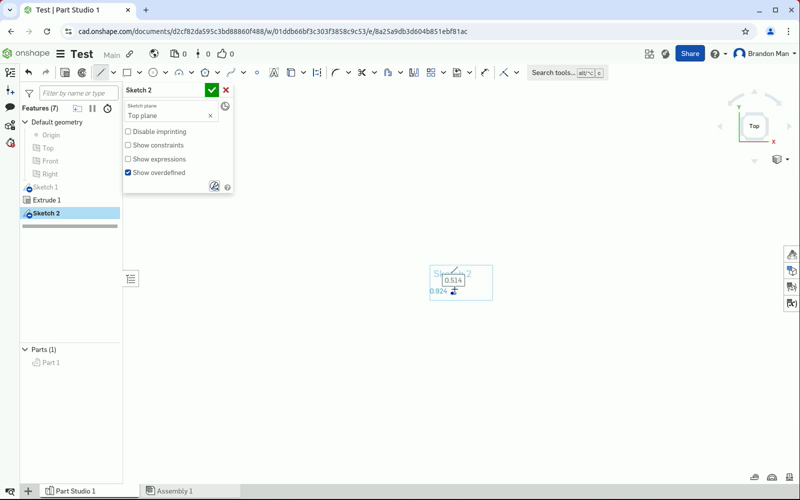
scroll(6)
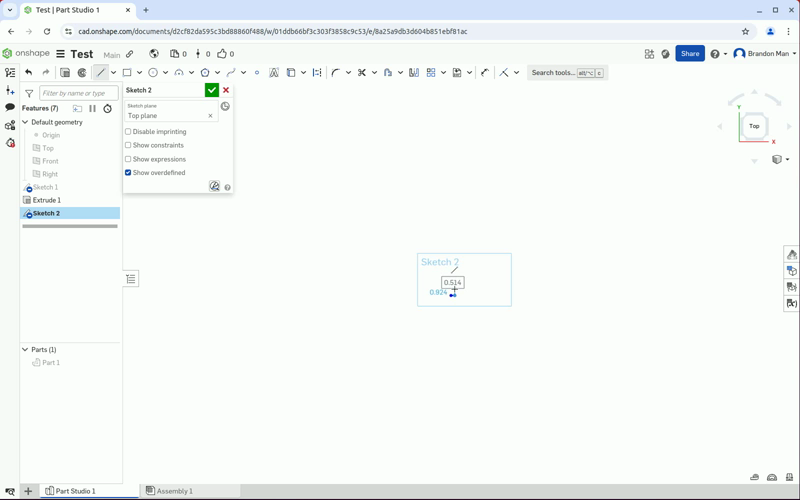
scroll(6)
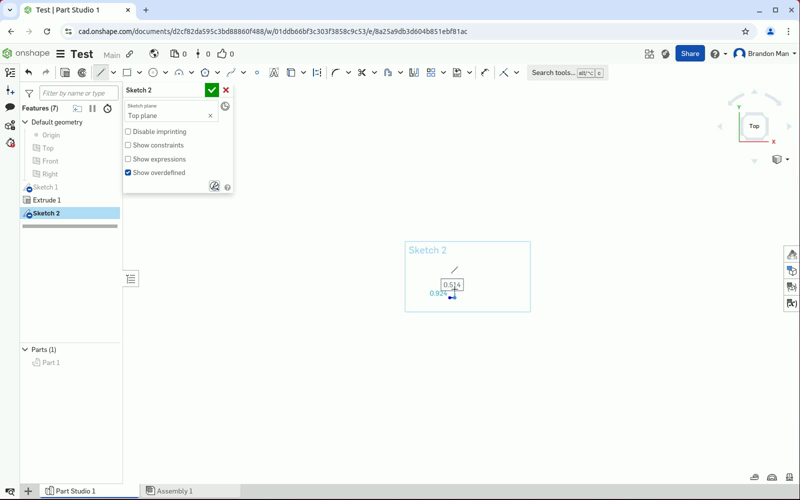
scroll(6)
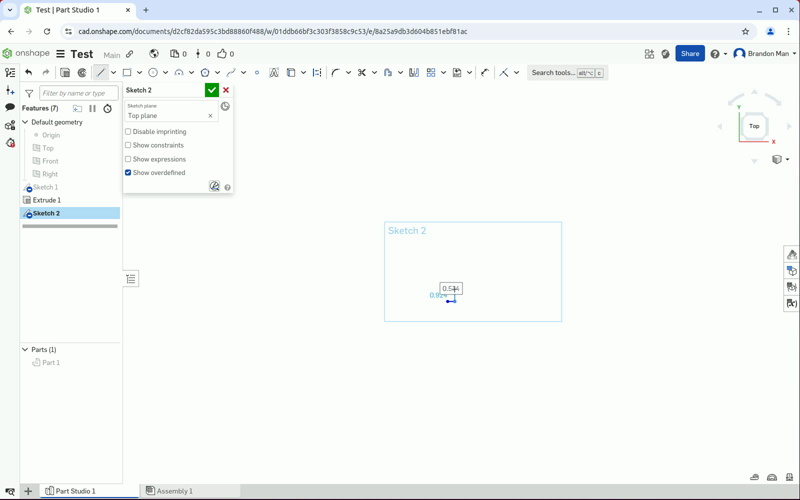
scroll(6)
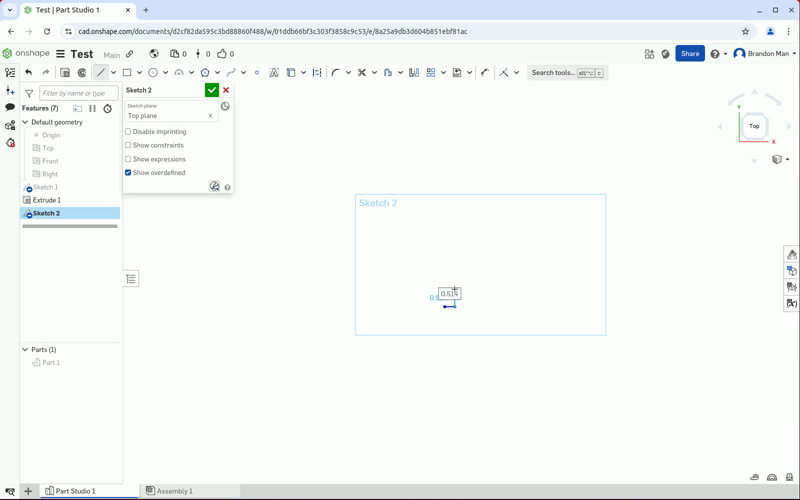
scroll(6)
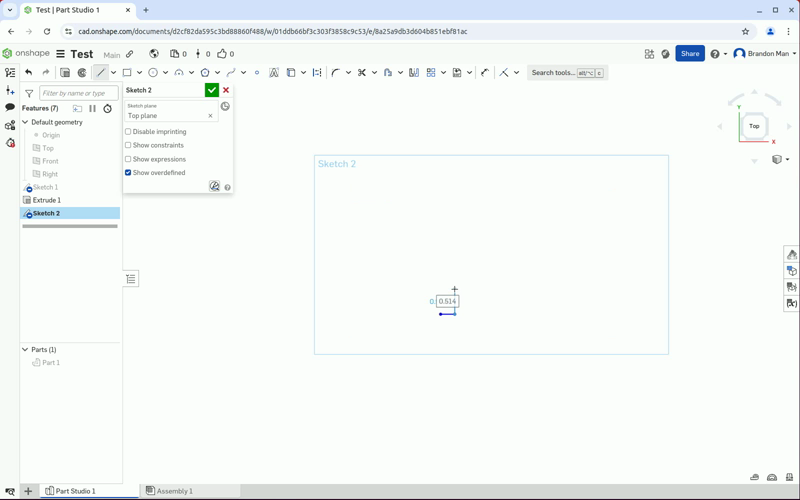
scroll(6)
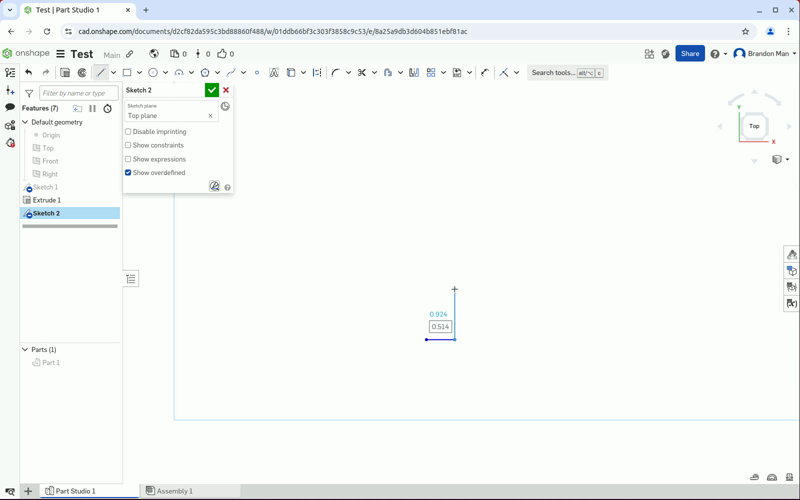
click(454, 288)
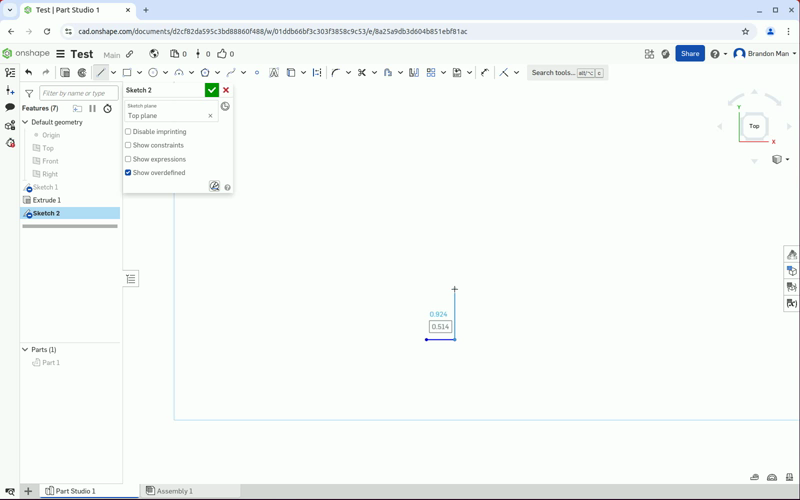
scroll(-6)
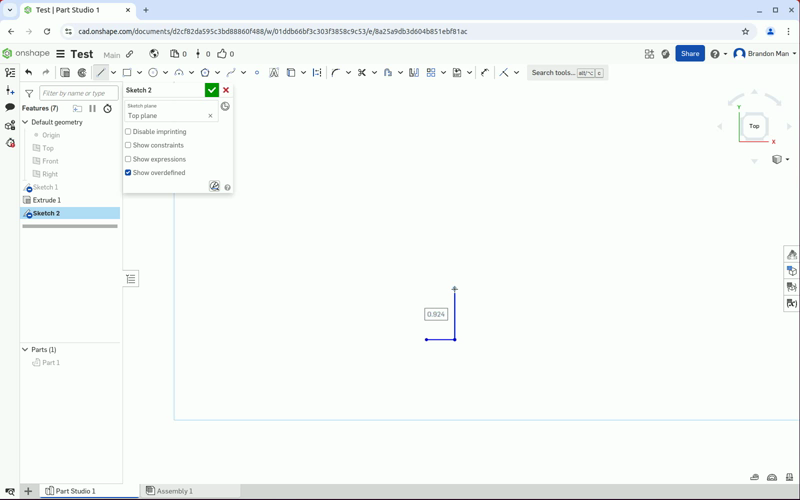
scroll(-6)
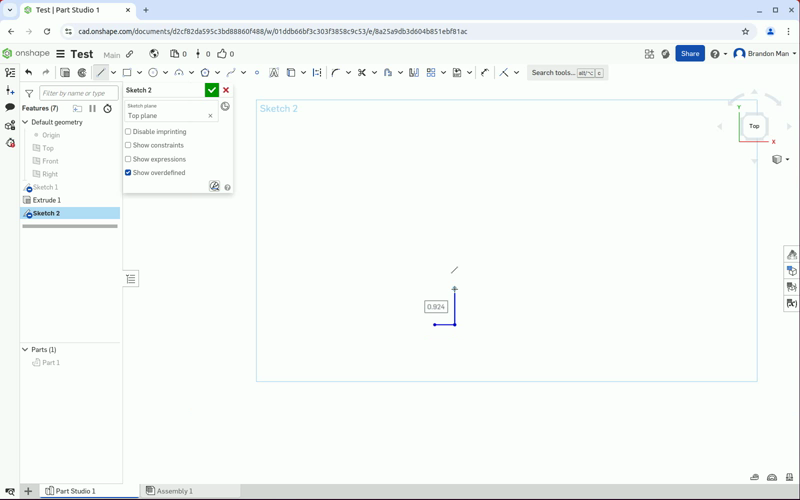
scroll(-6)
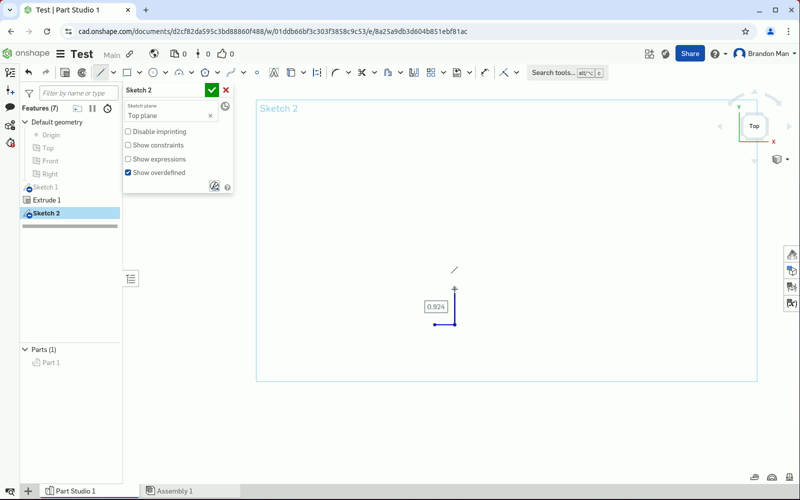
scroll(-6)
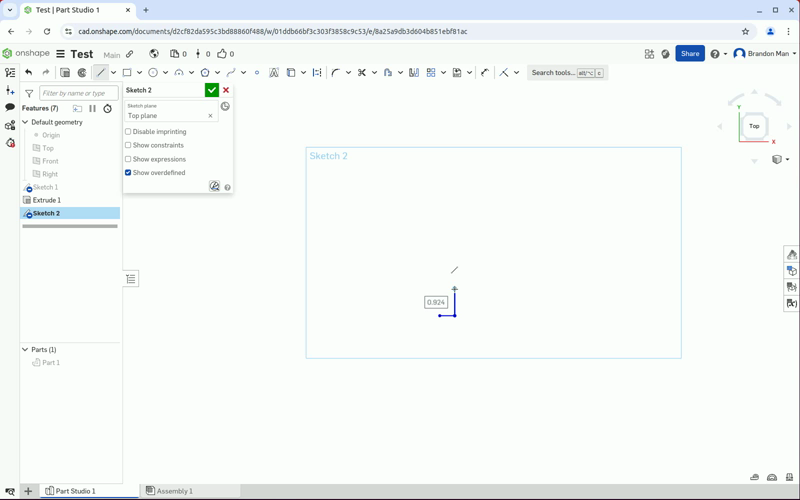
scroll(-6)
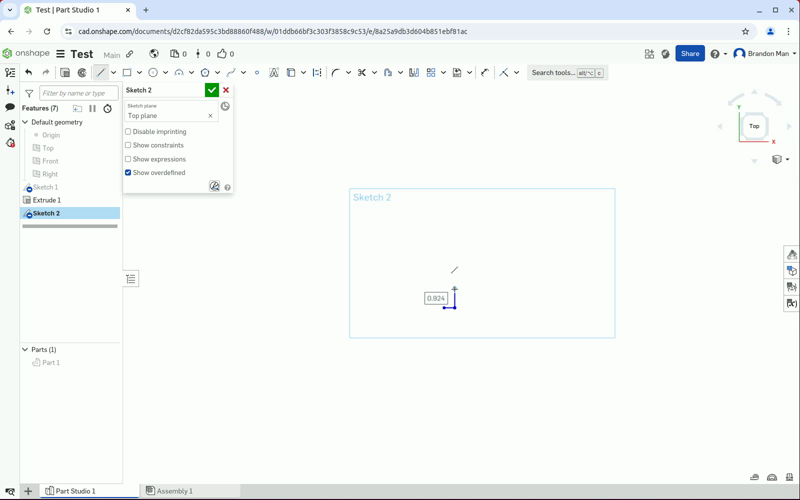
scroll(-6)
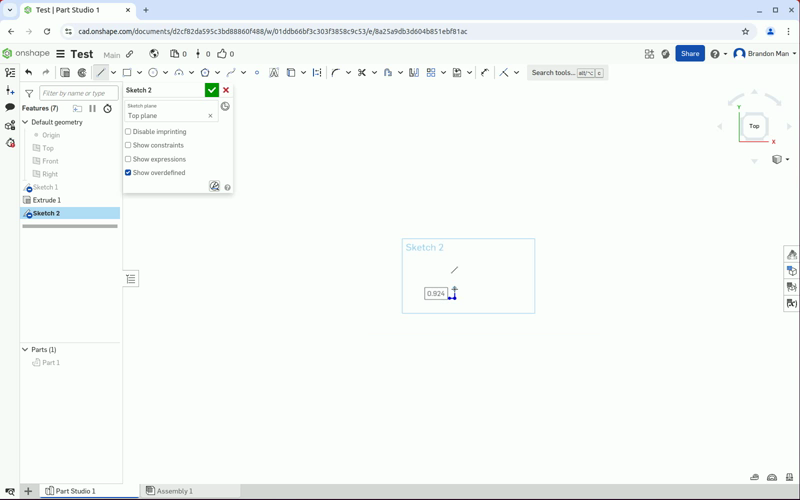
scroll(-6)
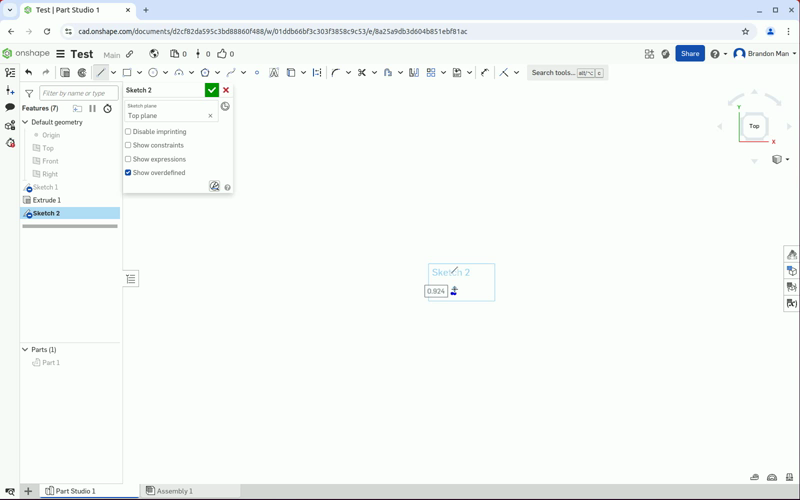
key_up(shift)
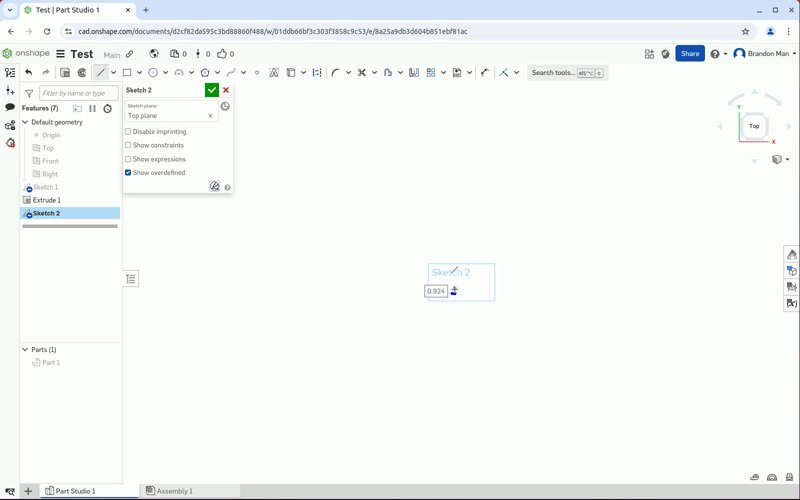
key_down(shift)
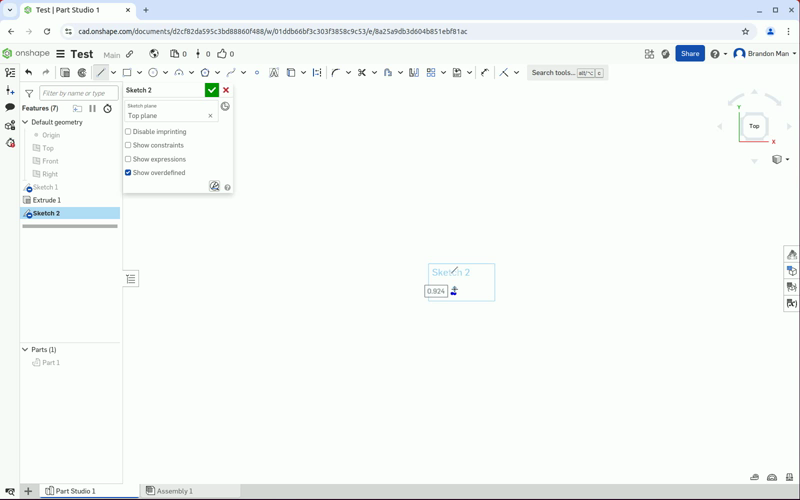
mouse_move(484, 288)
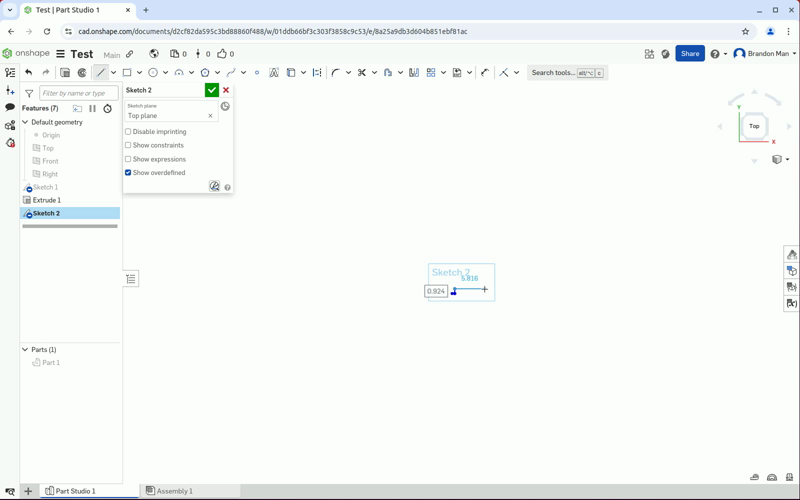
mouse_move(452, 288)
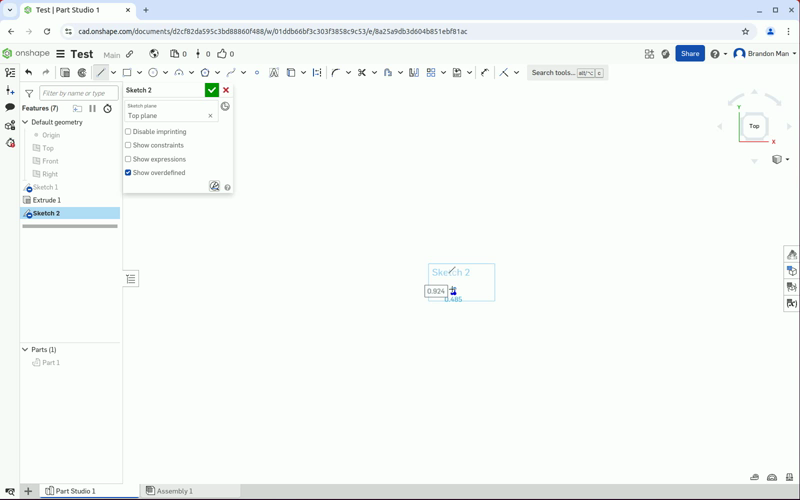
scroll(6)
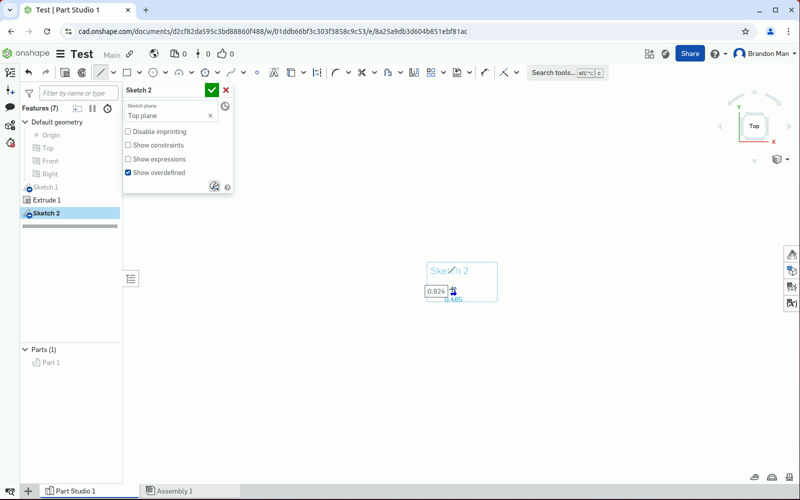
scroll(6)
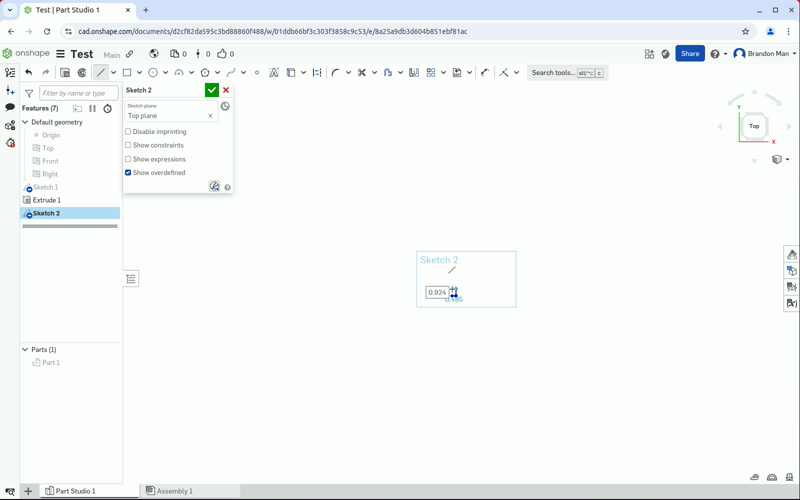
scroll(6)
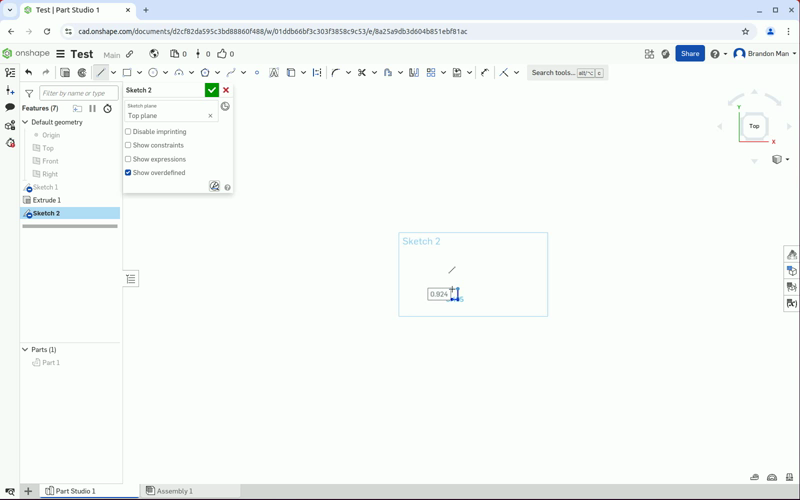
scroll(6)
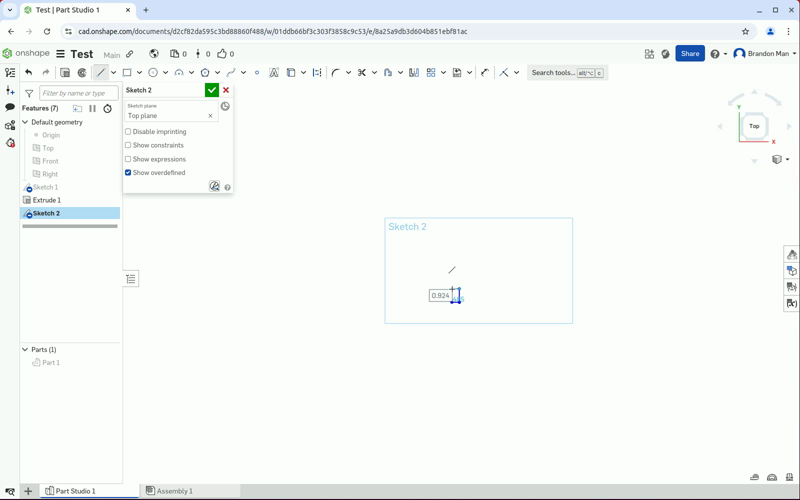
scroll(6)
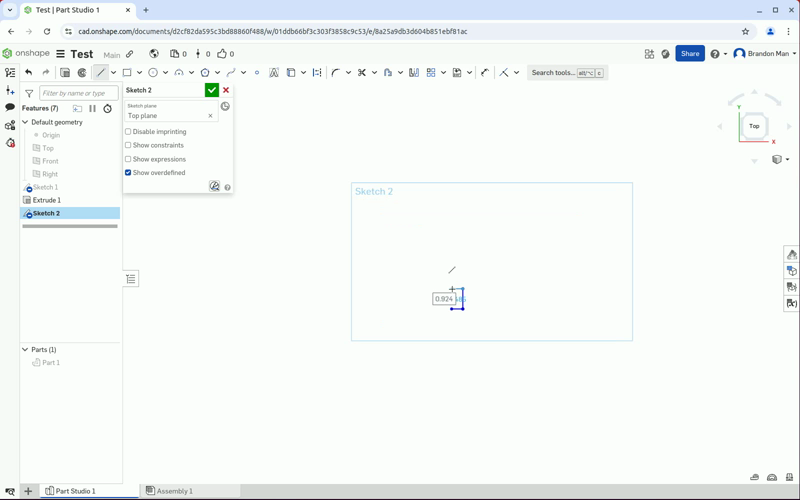
scroll(6)
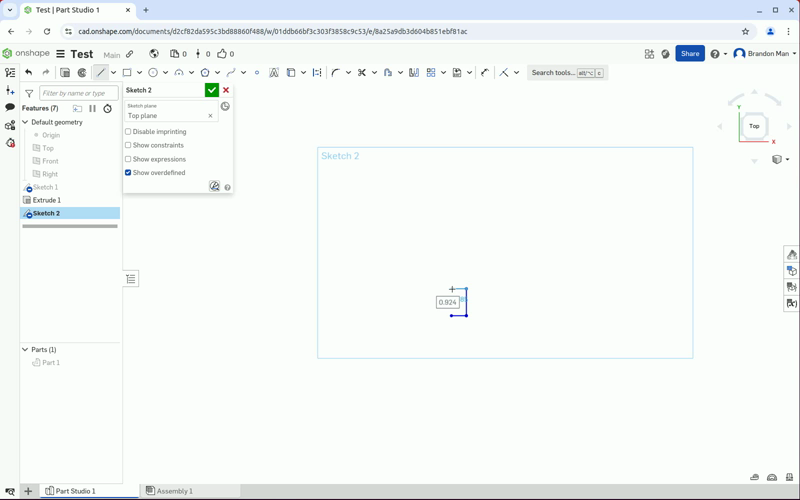
scroll(6)
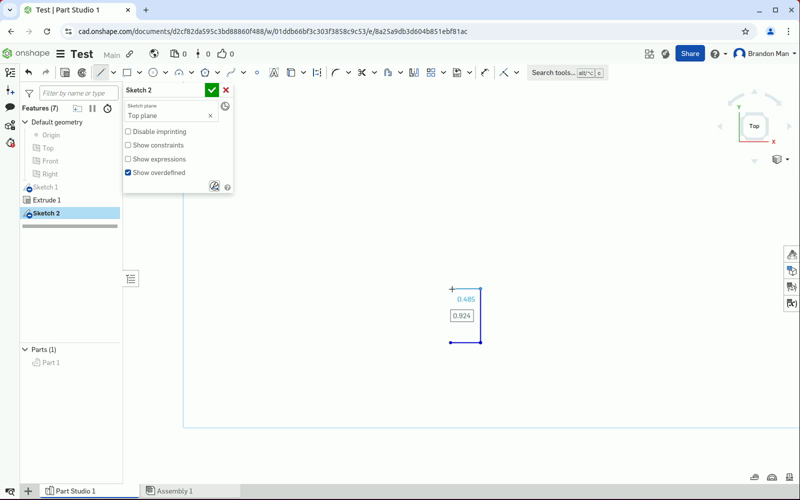
click(452, 288)
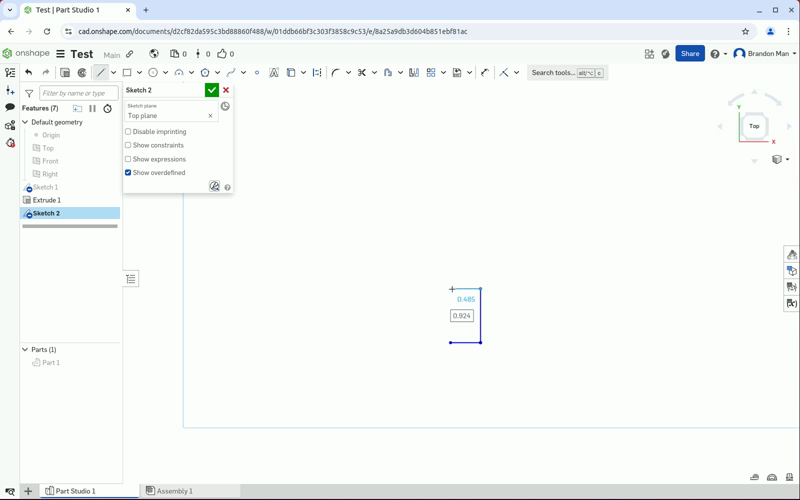
scroll(-6)
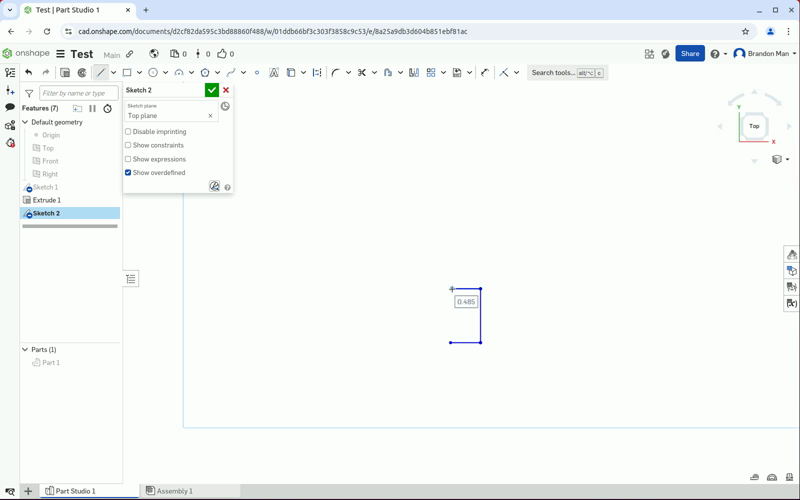
scroll(-6)
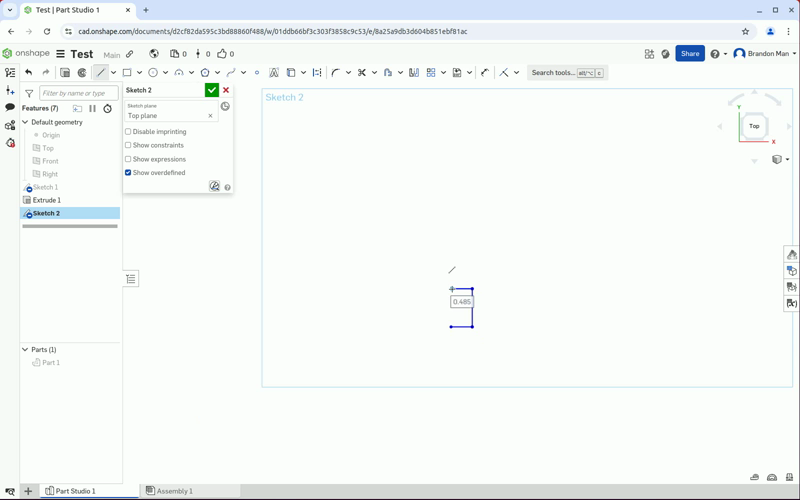
scroll(-6)
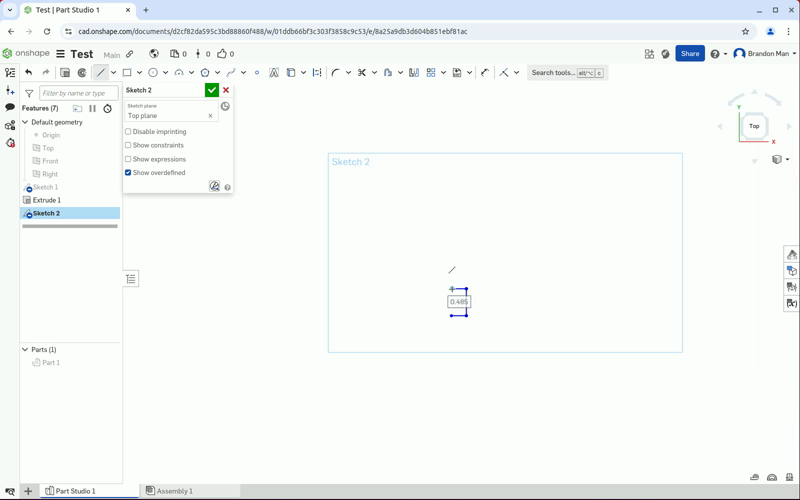
scroll(-6)
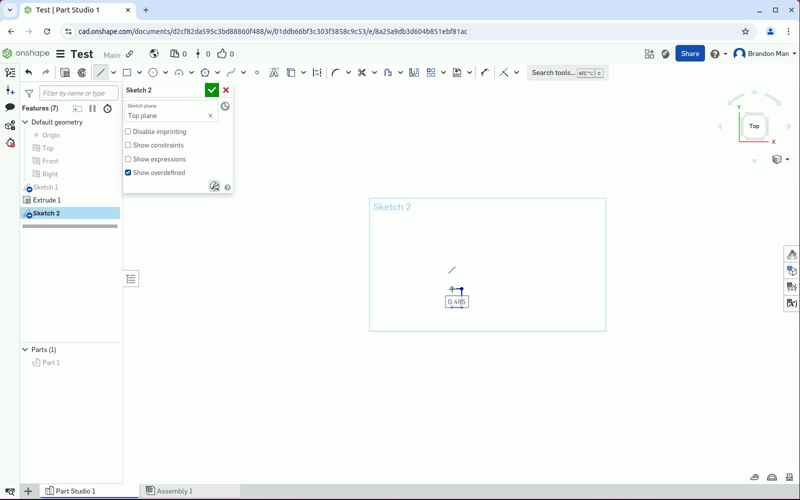
scroll(-6)
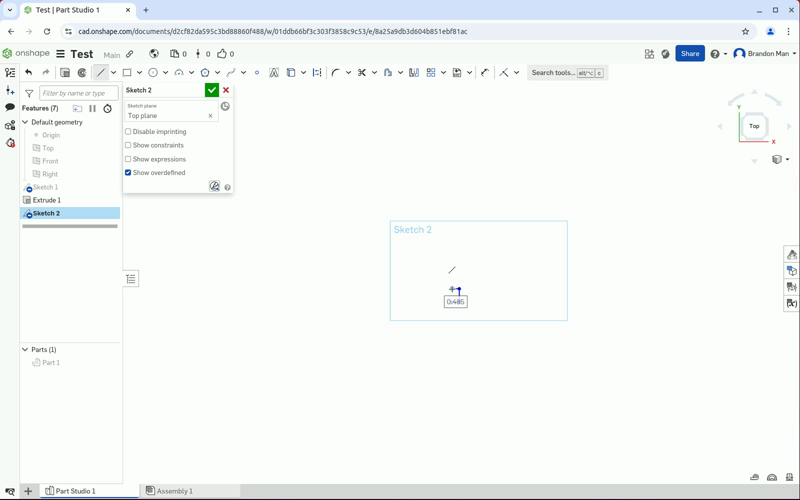
scroll(-6)
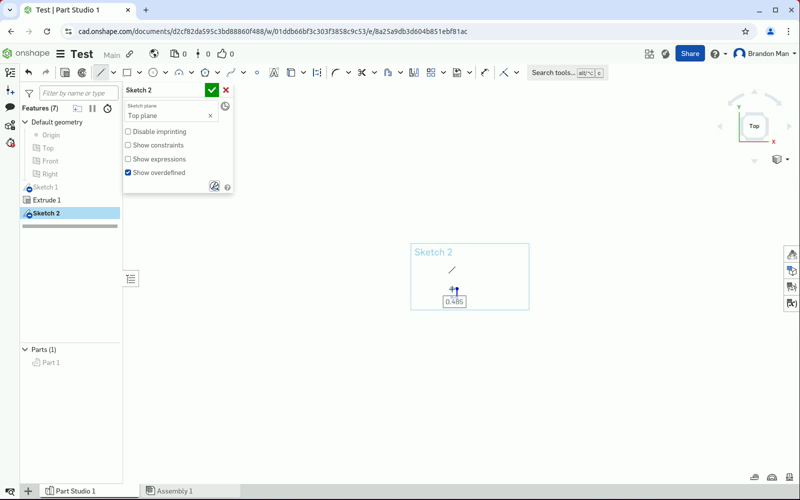
scroll(-6)
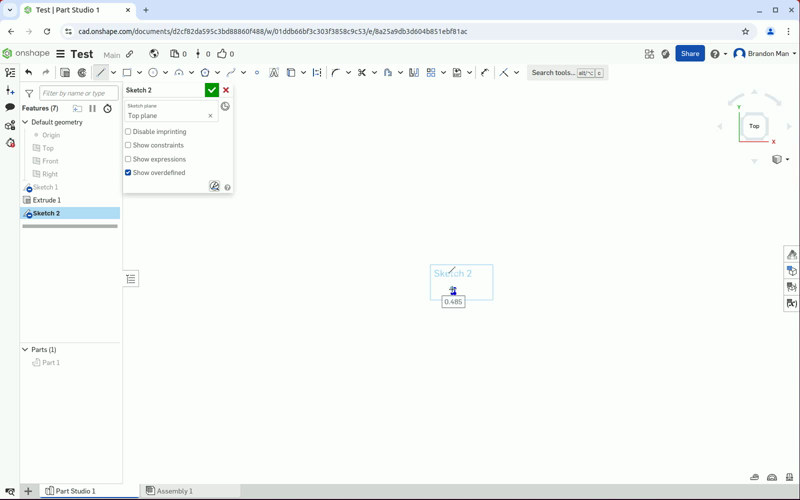
key_up(shift)
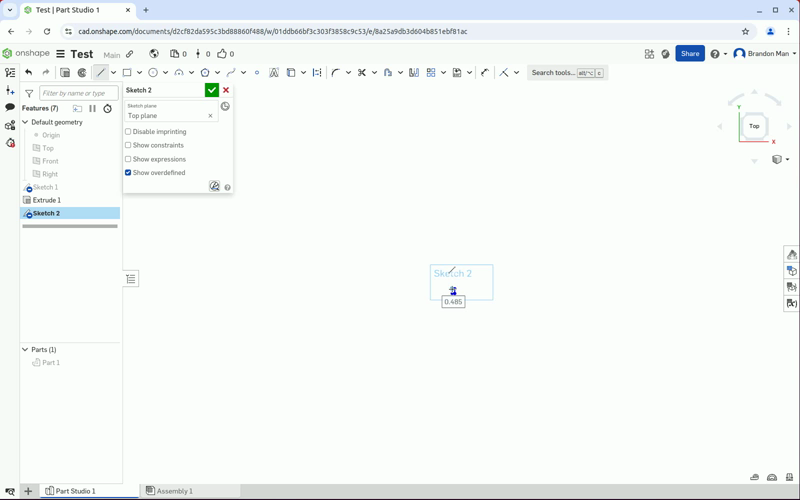
mouse_move(482, 288)
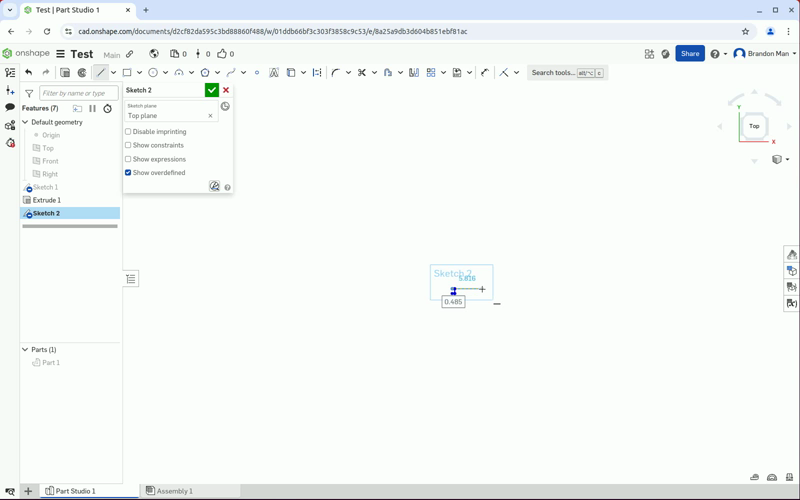
key_down(shift)
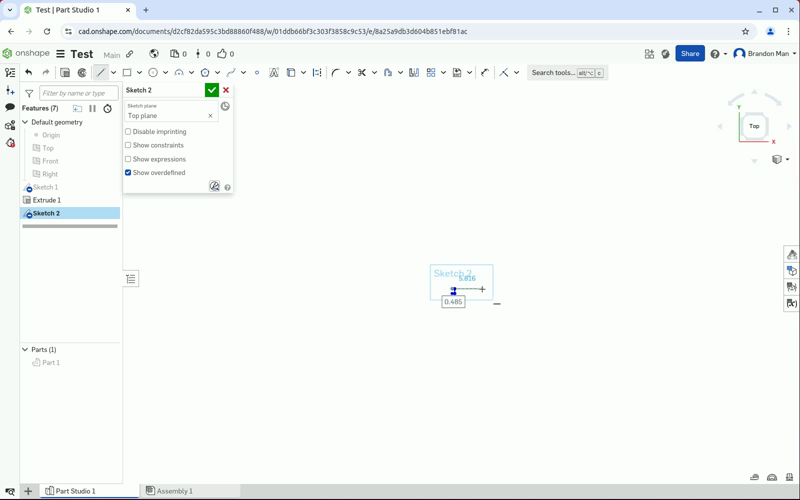
mouse_move(452, 293)
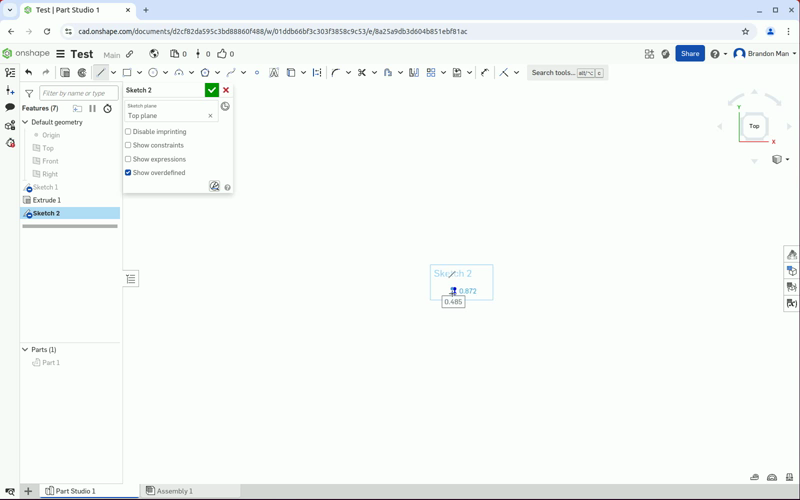
scroll(6)
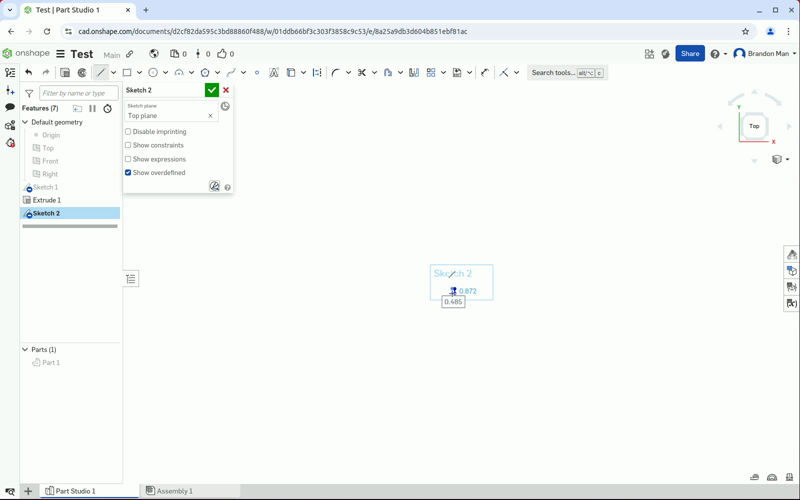
scroll(6)
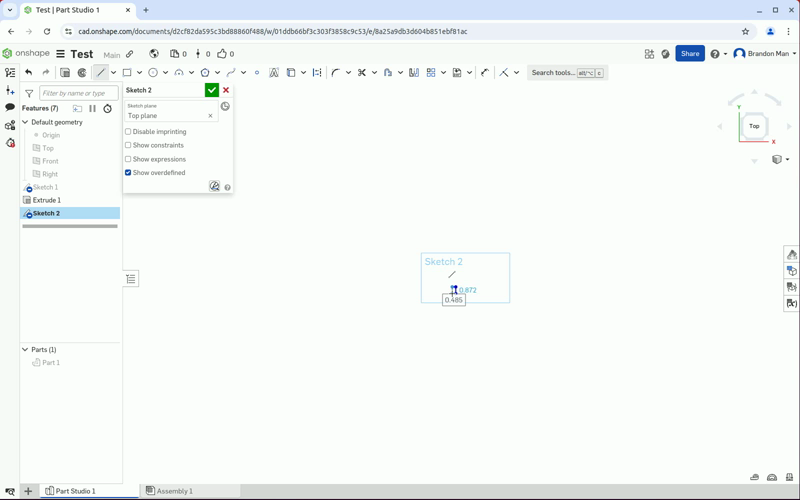
scroll(6)
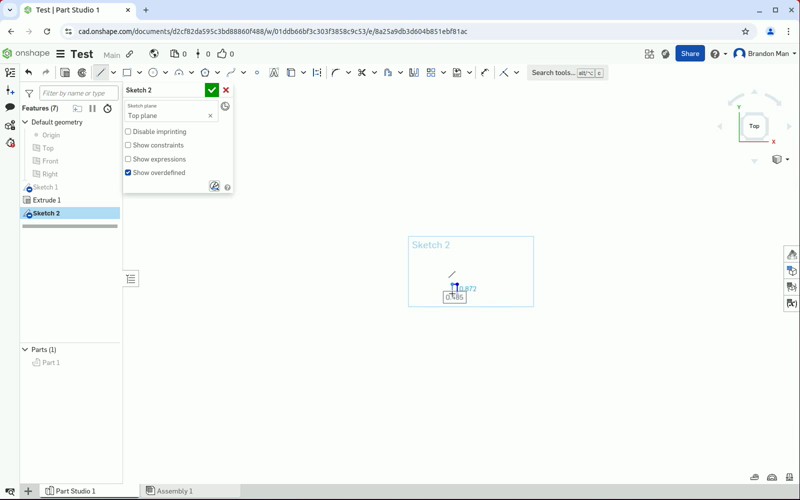
scroll(6)
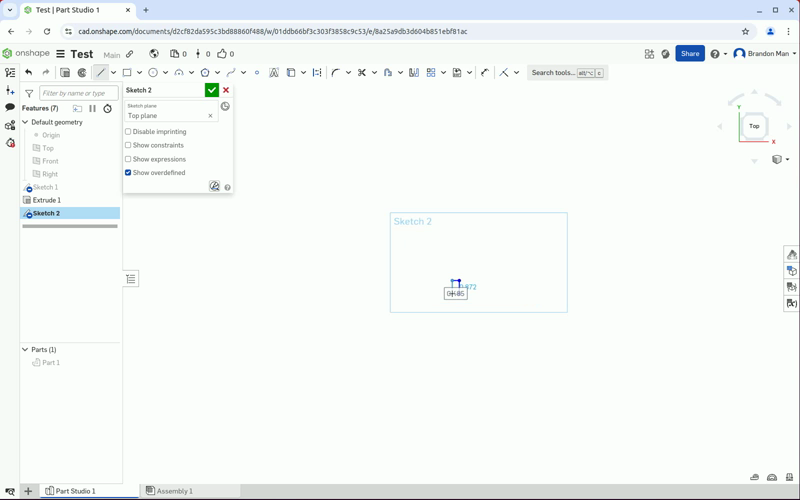
scroll(6)
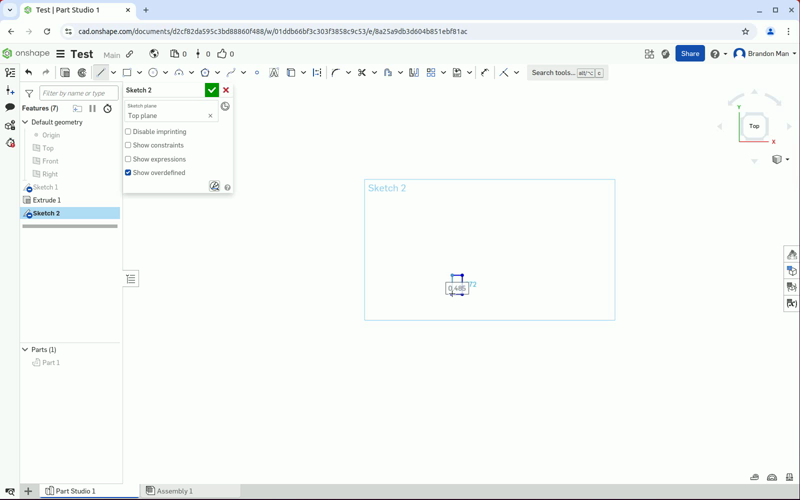
scroll(6)
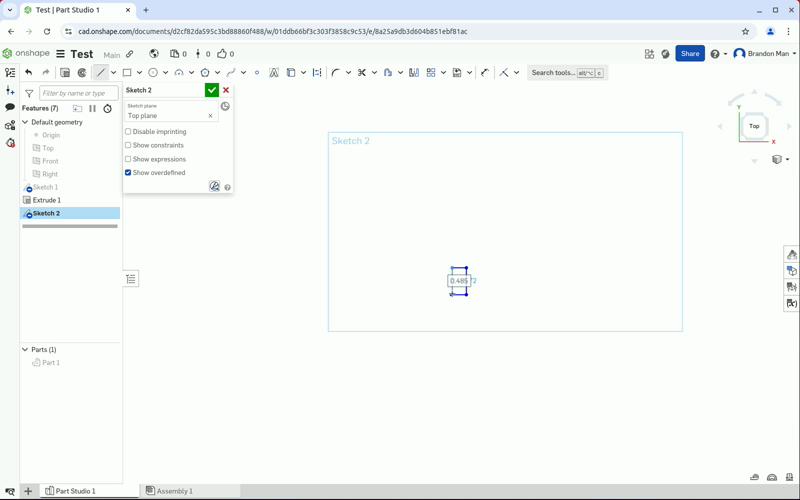
scroll(6)
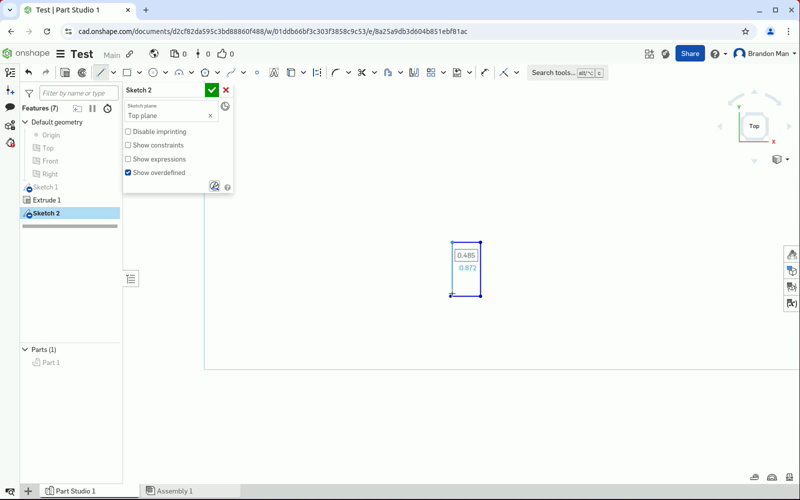
key_up(shift)
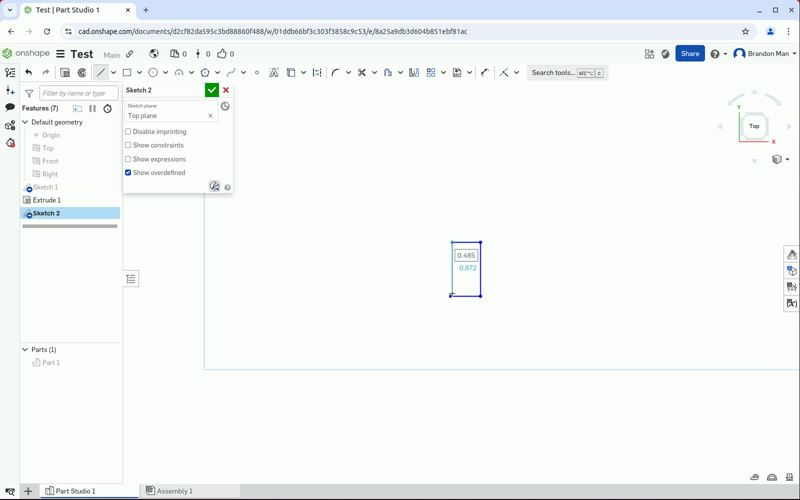
click(452, 293)
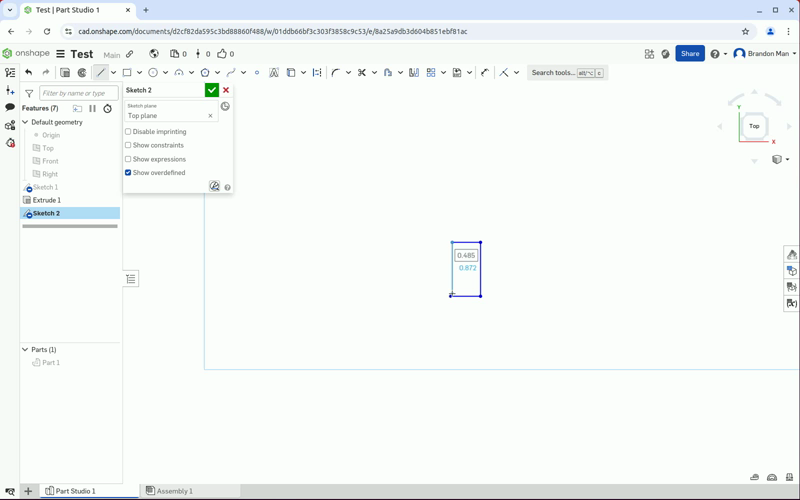
scroll(-6)
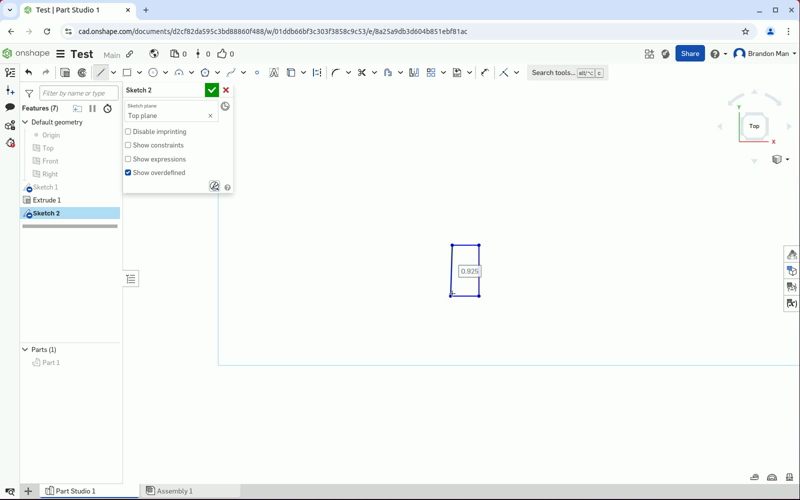
scroll(-6)
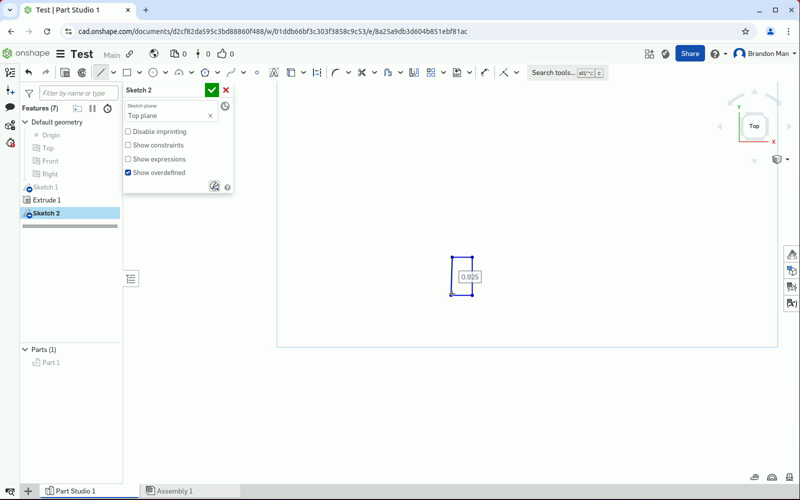
scroll(-6)
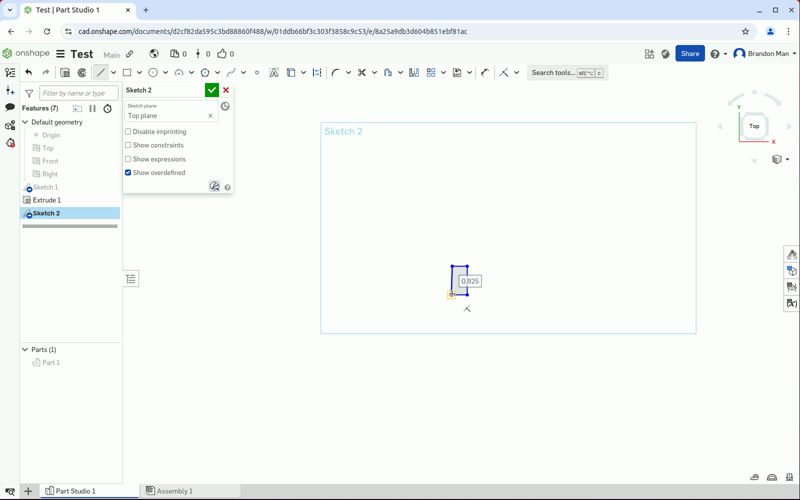
scroll(-6)
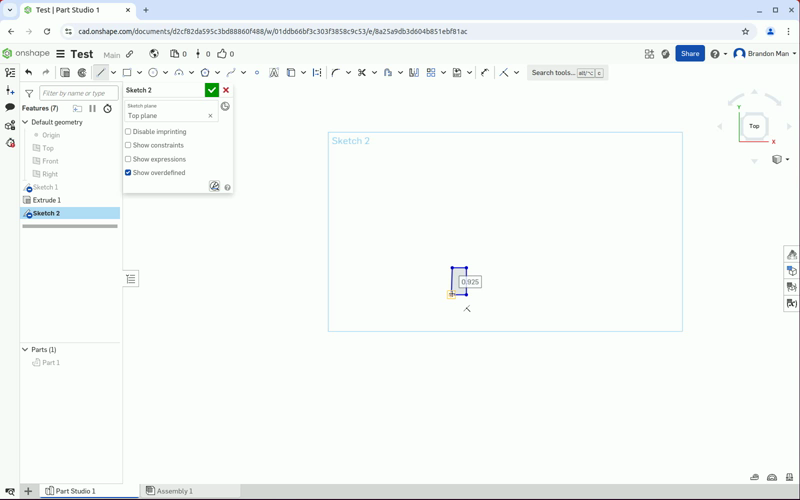
scroll(-6)
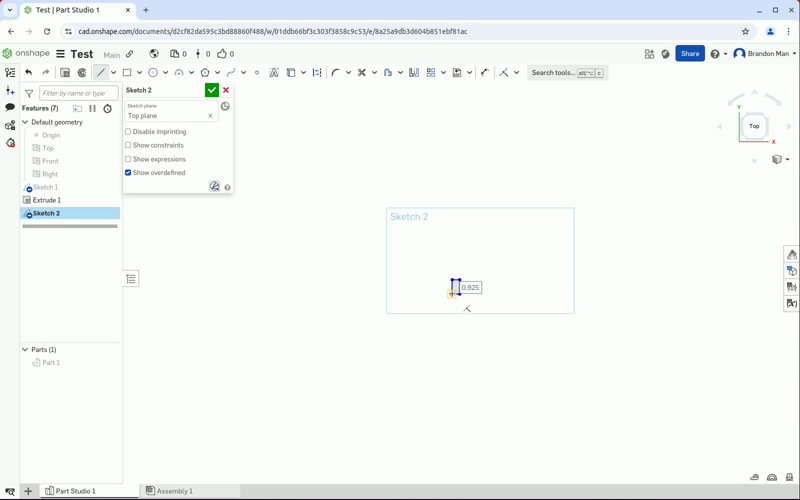
scroll(-6)
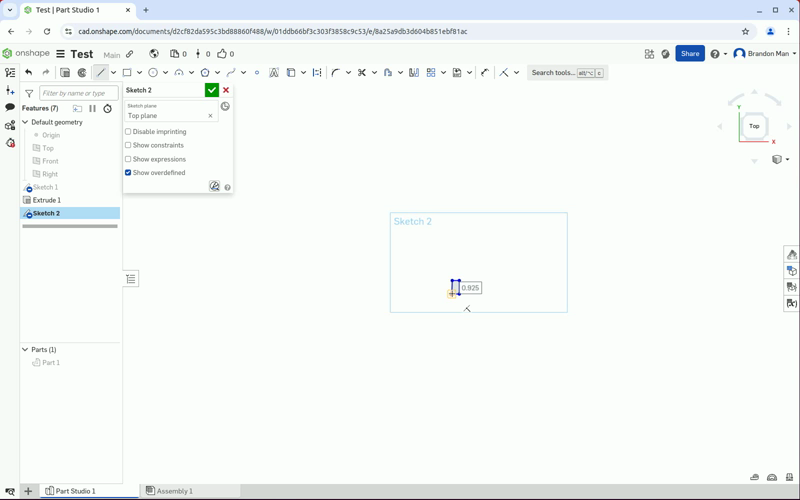
scroll(-6)
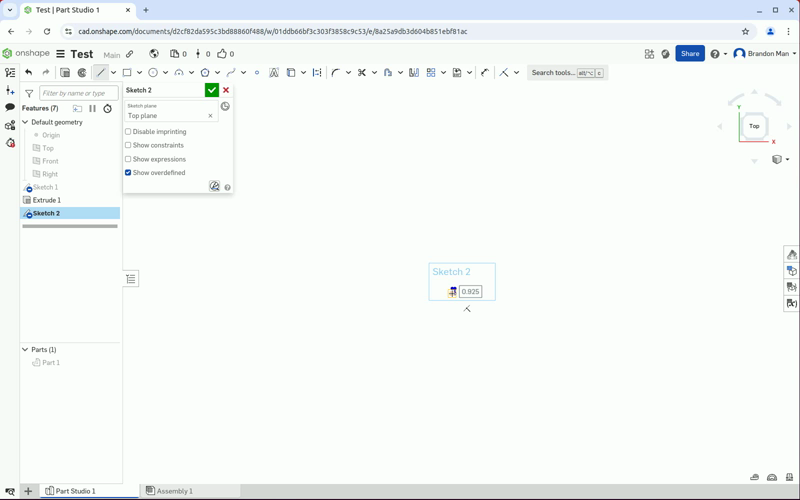
key(esc)
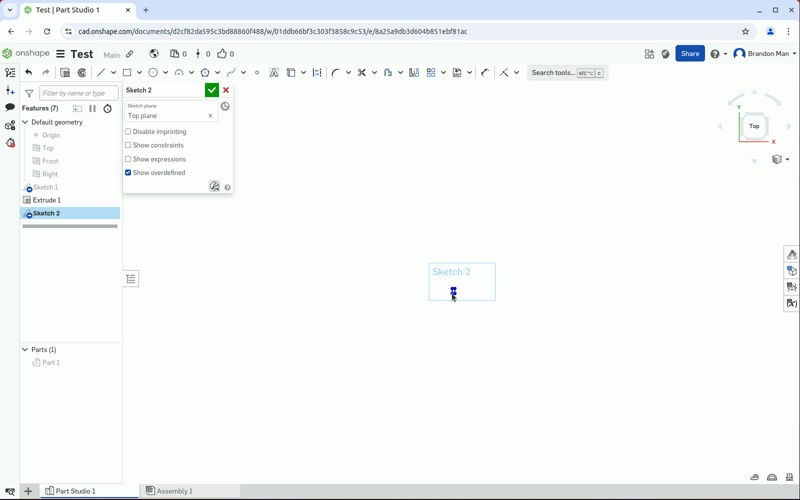
mouse_move(452, 292)
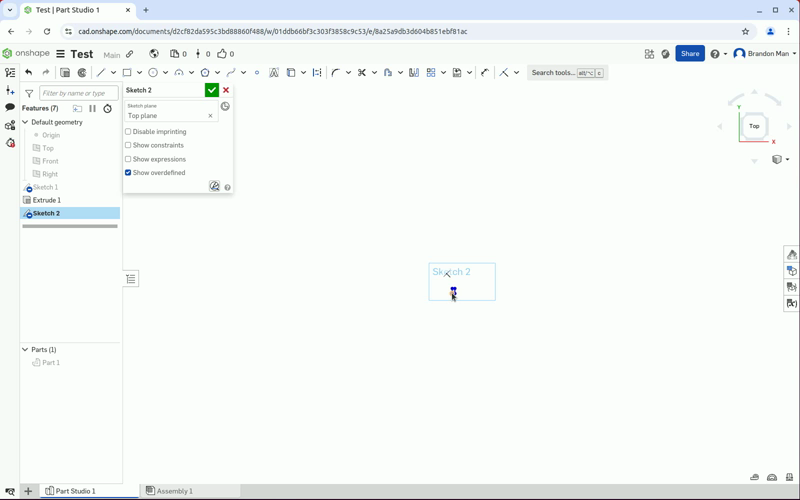
scroll(6)
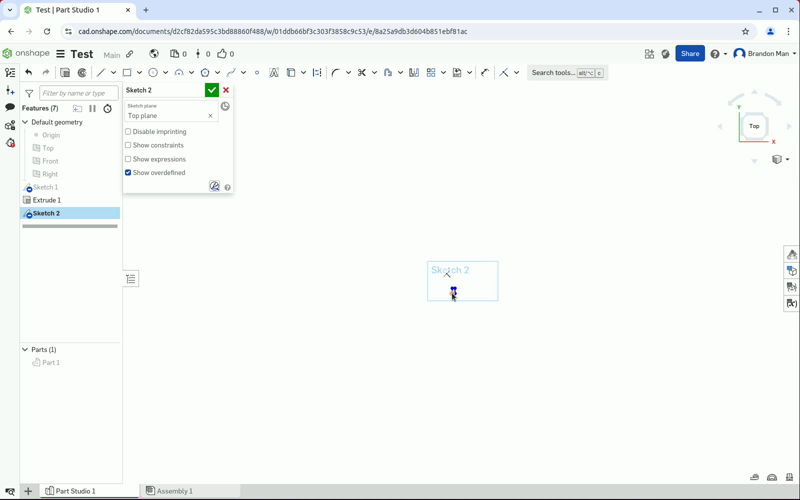
scroll(6)
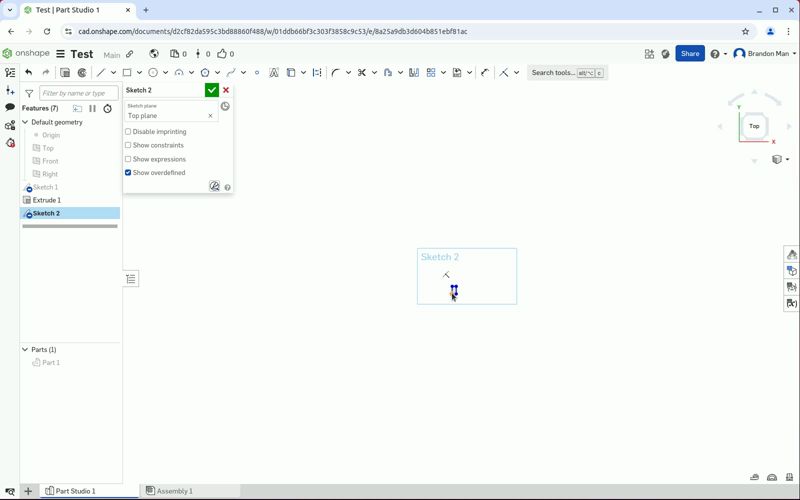
scroll(6)
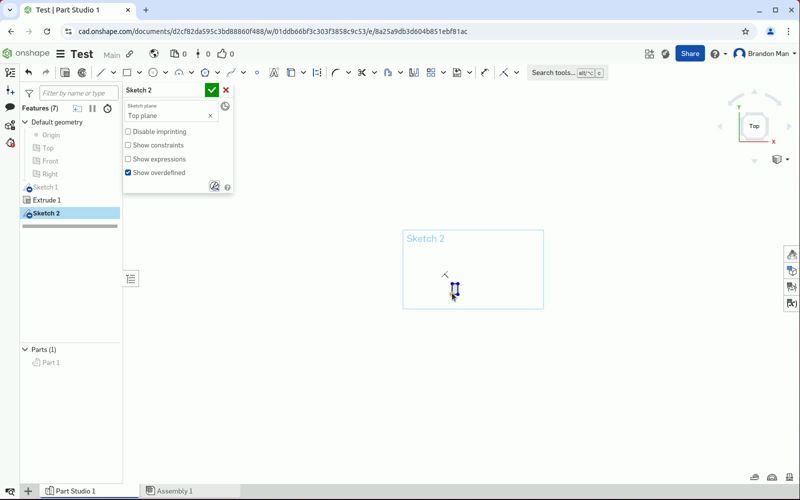
scroll(6)
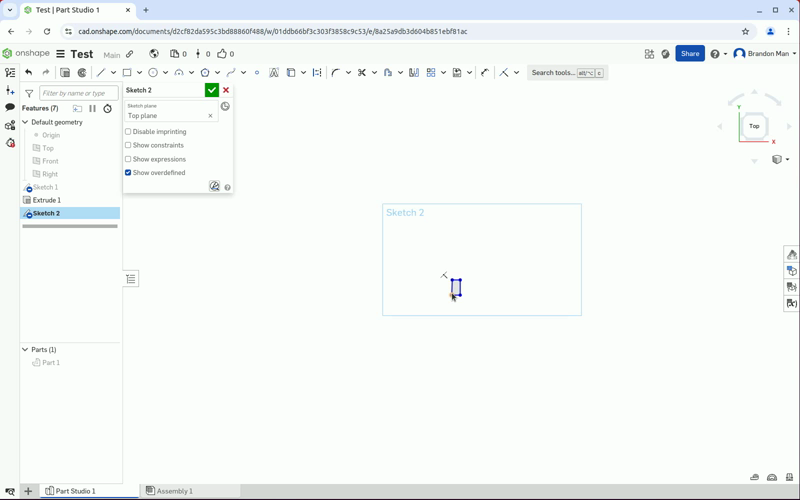
scroll(6)
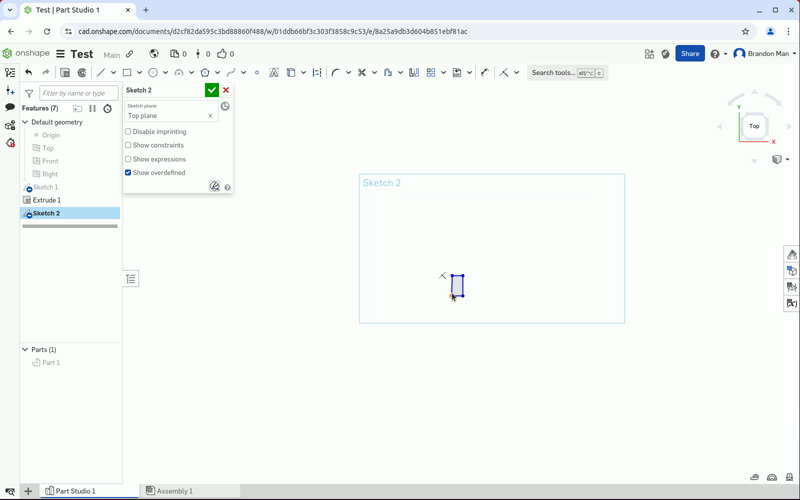
scroll(6)
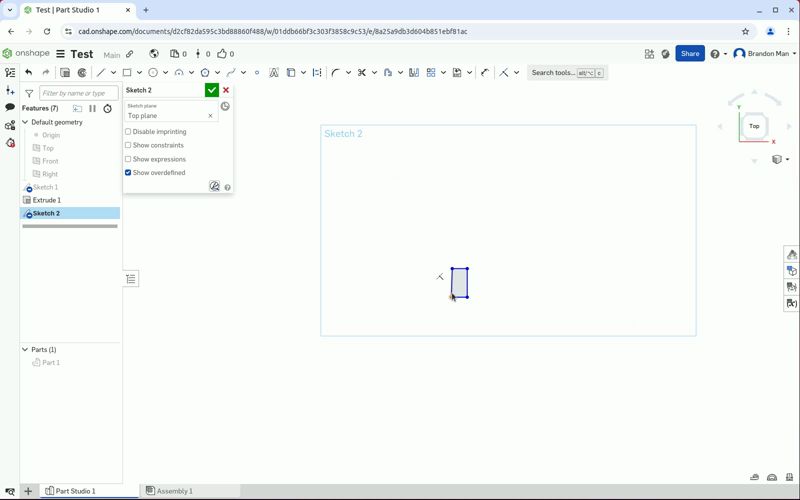
scroll(6)
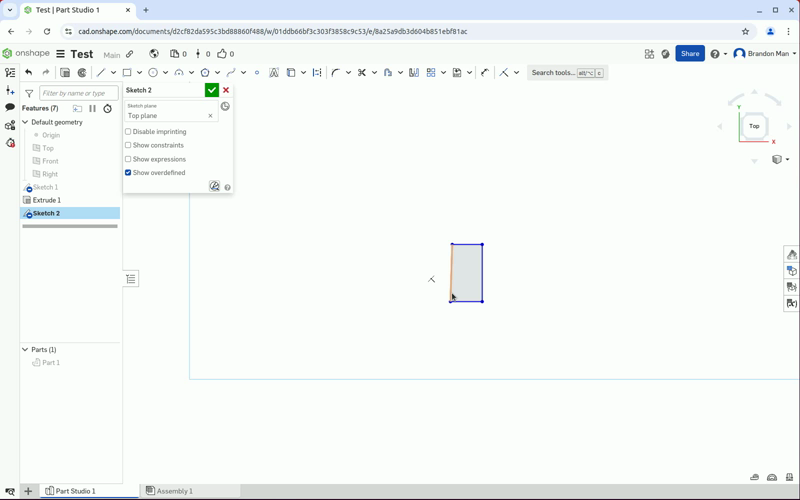
click(452, 292)
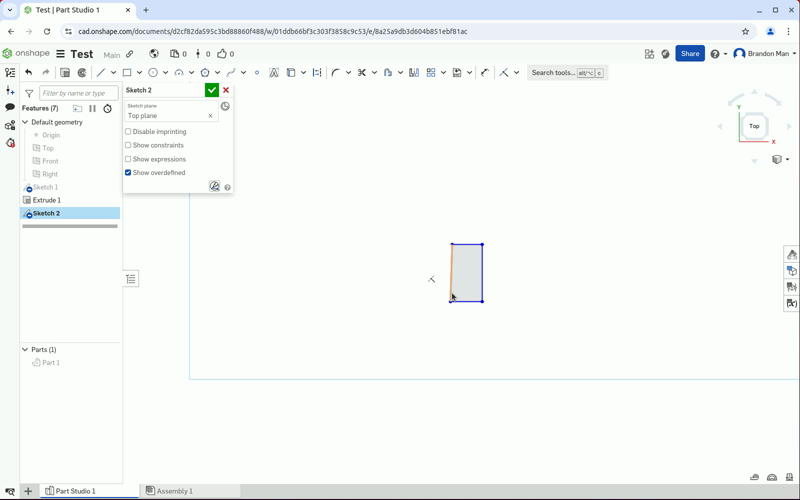
scroll(-6)
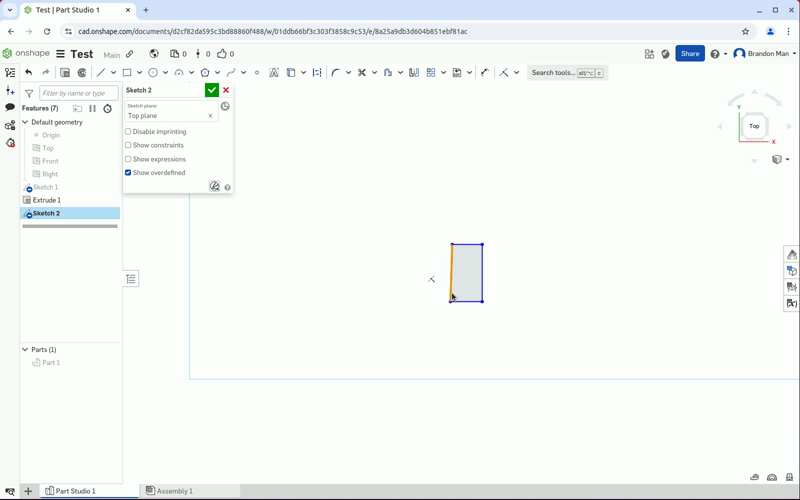
scroll(-6)
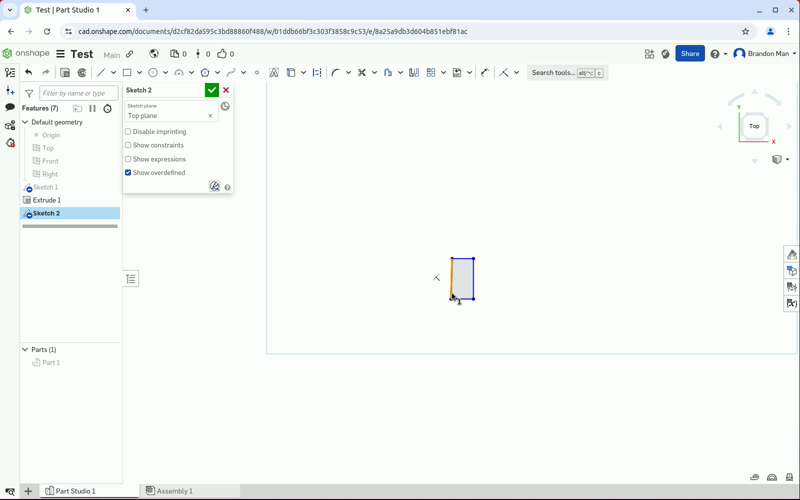
scroll(-6)
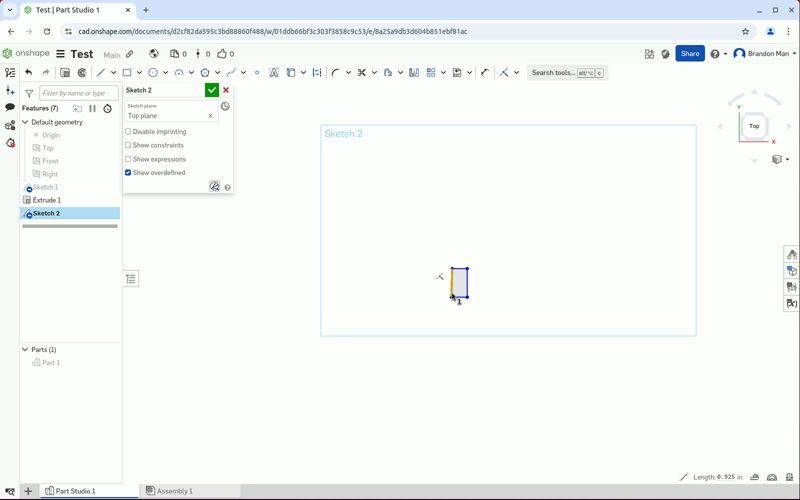
scroll(-6)
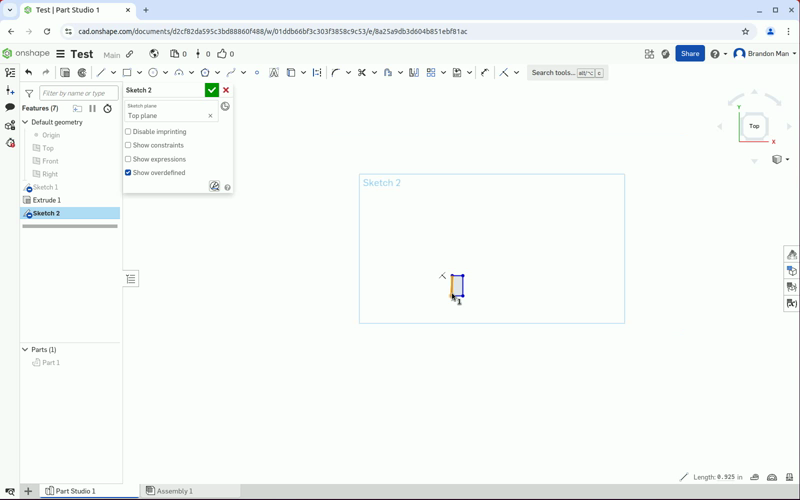
scroll(-6)
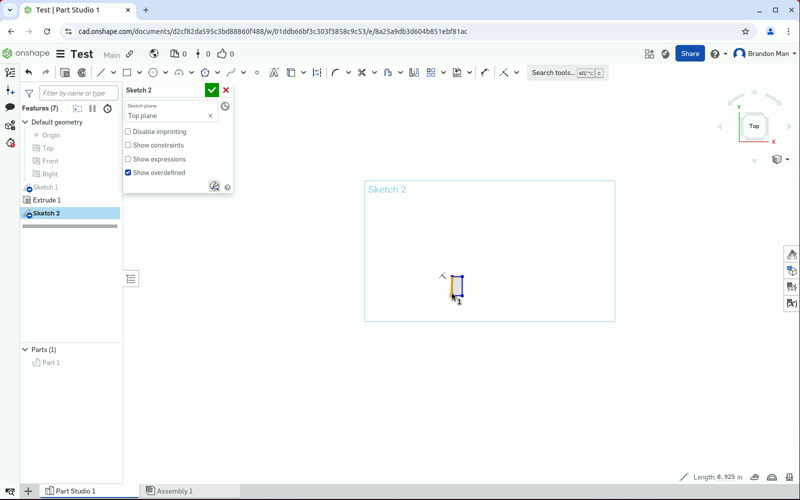
scroll(-6)
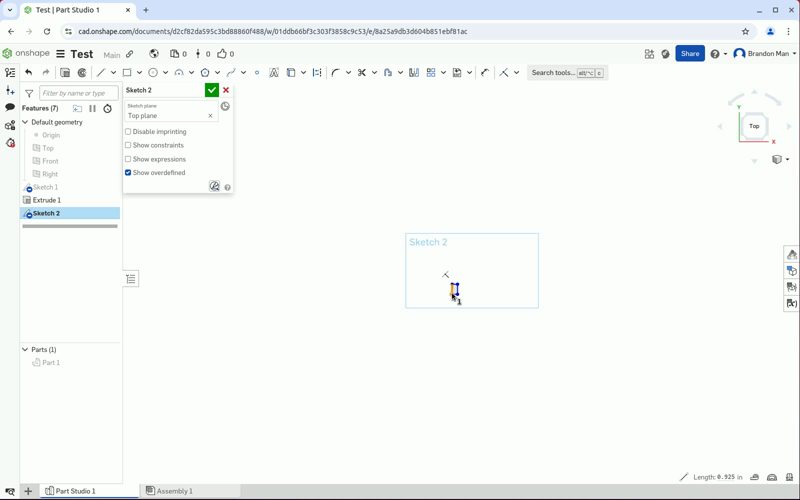
scroll(-6)
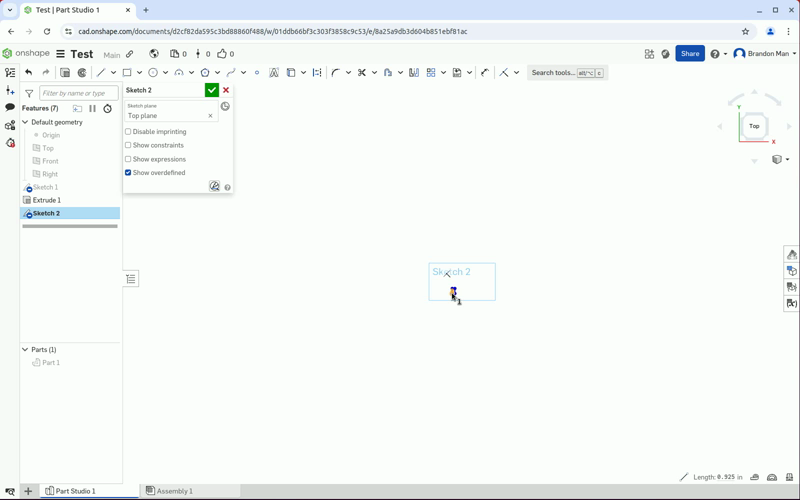
mouse_move(73, 352)
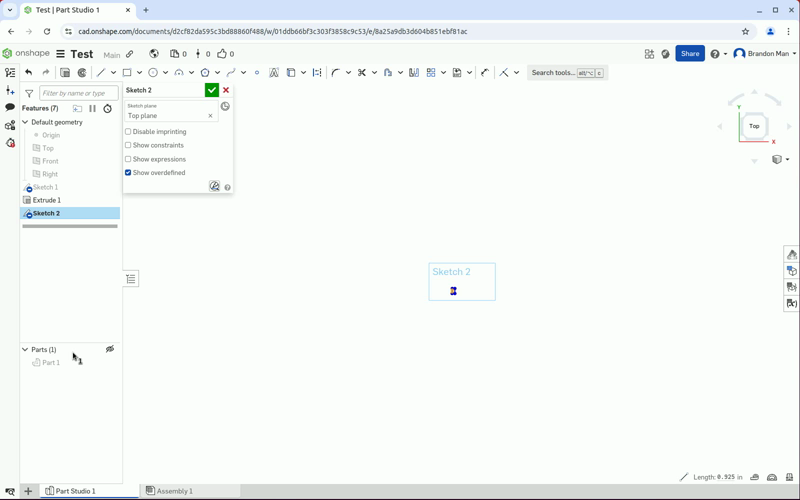
key(shift+y)
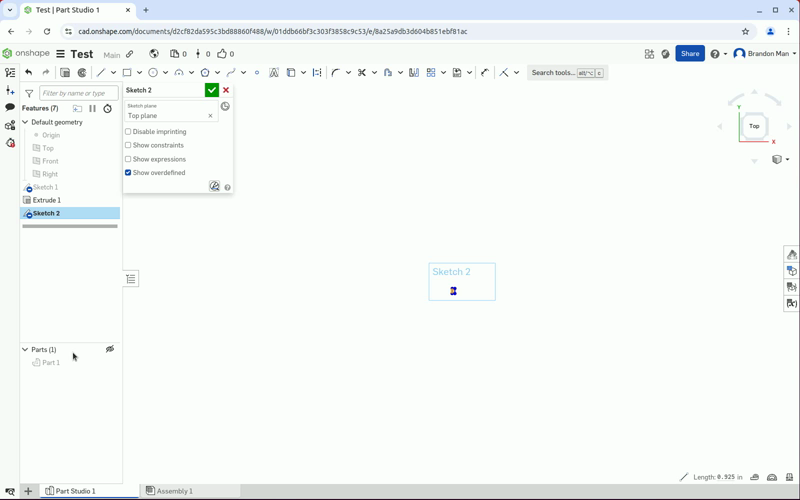
key(shift+e)
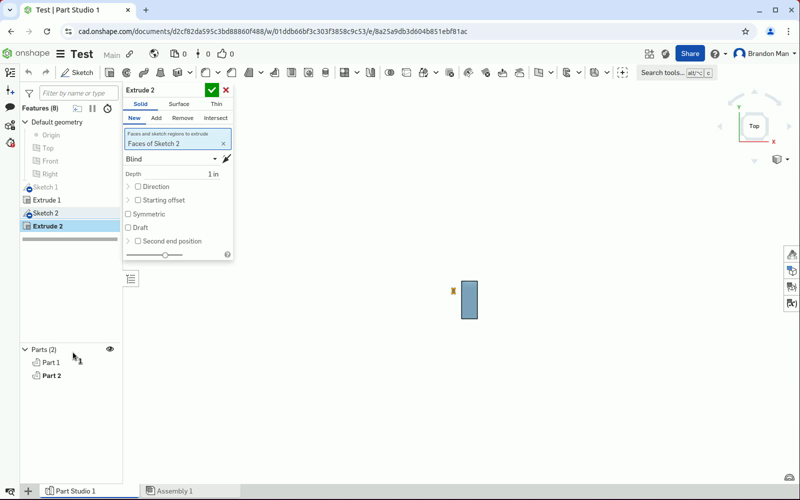
mouse_move(143, 106)
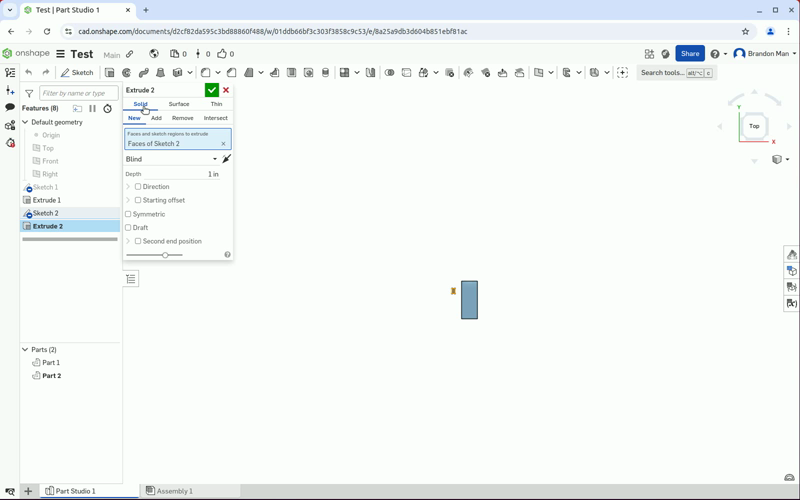
click(143, 106)
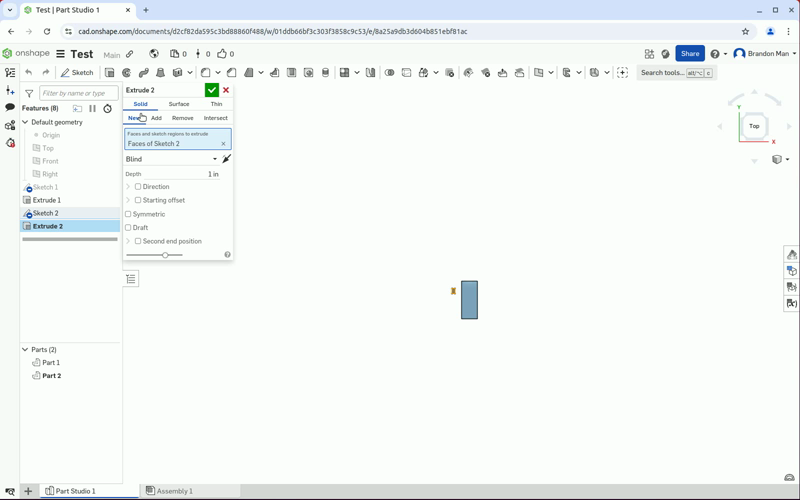
mouse_move(137, 120)
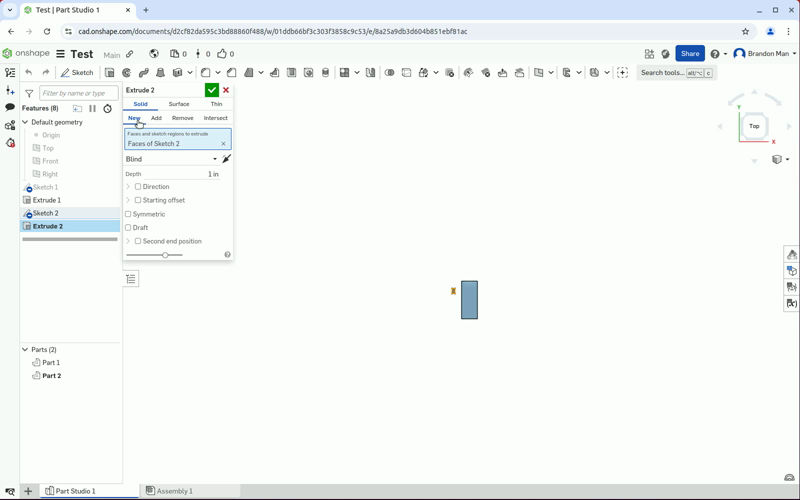
click(137, 120)
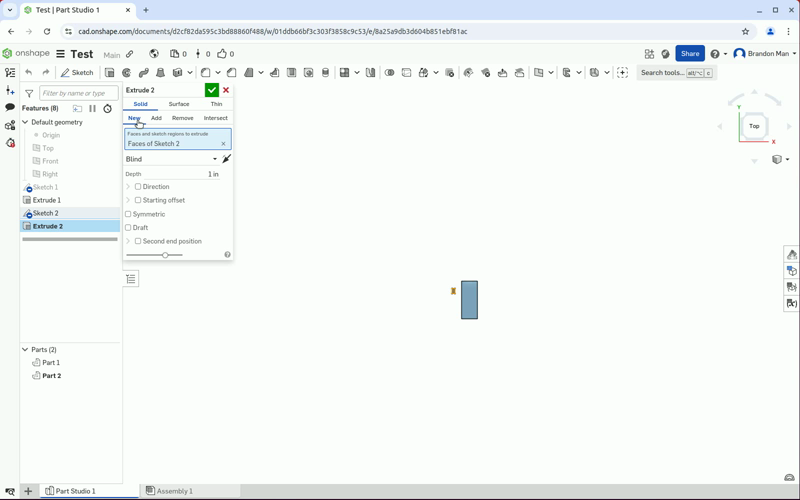
key(tab, 4)
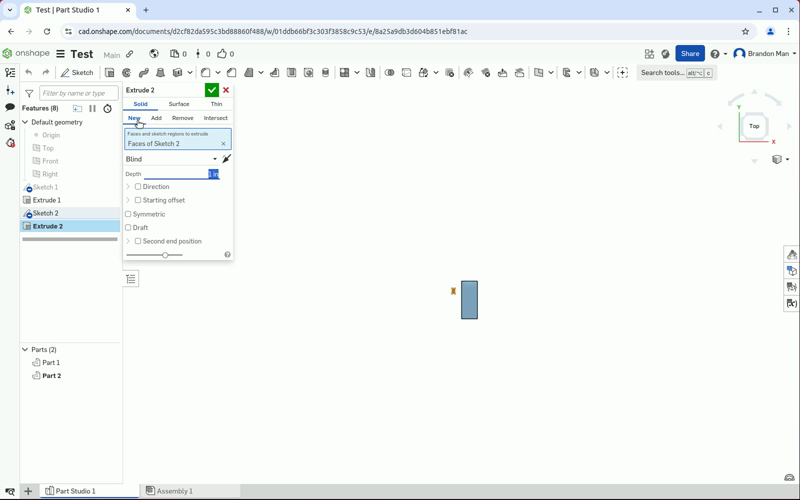
text(0.963)
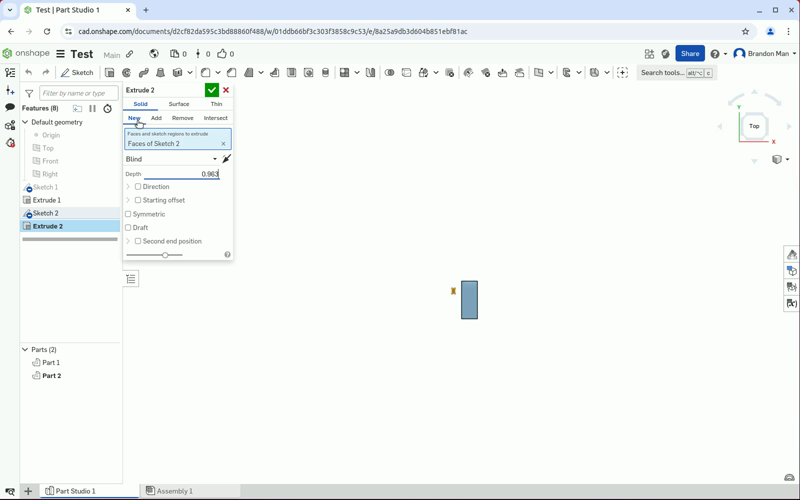
key(enter)
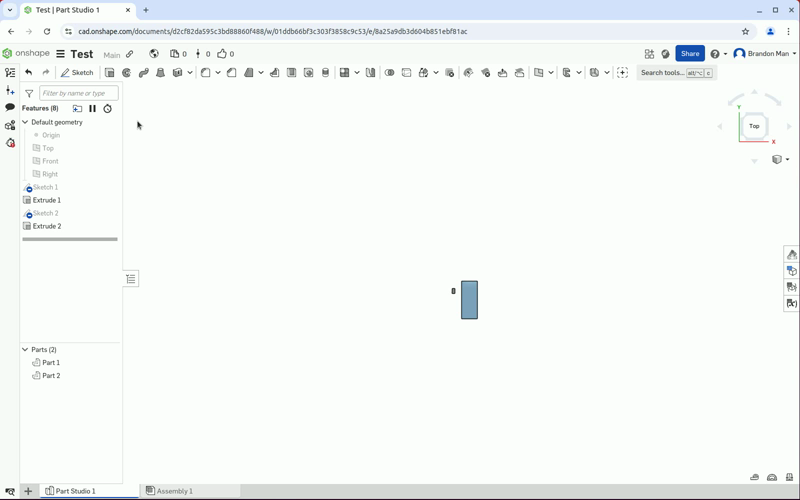
key(shift+h)
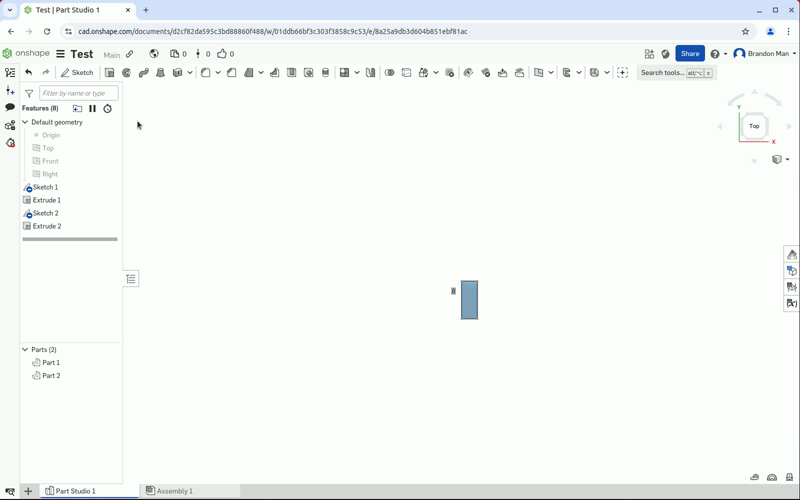
key(shift+h)
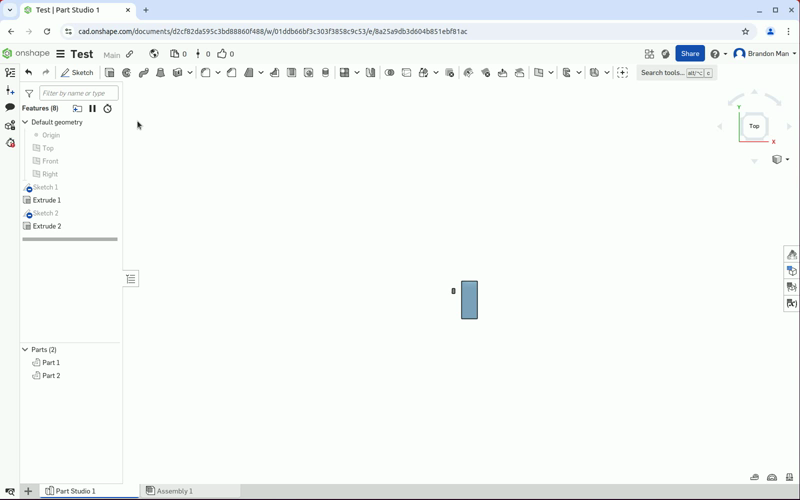
mouse_move(73, 189)
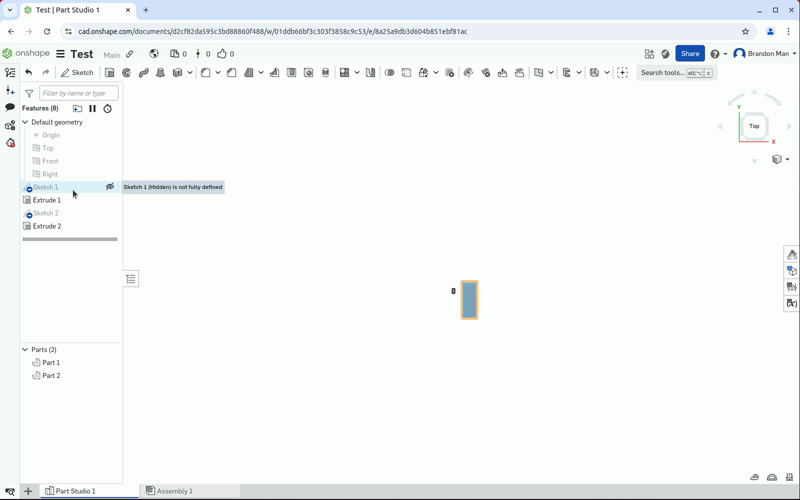
click(73, 189)
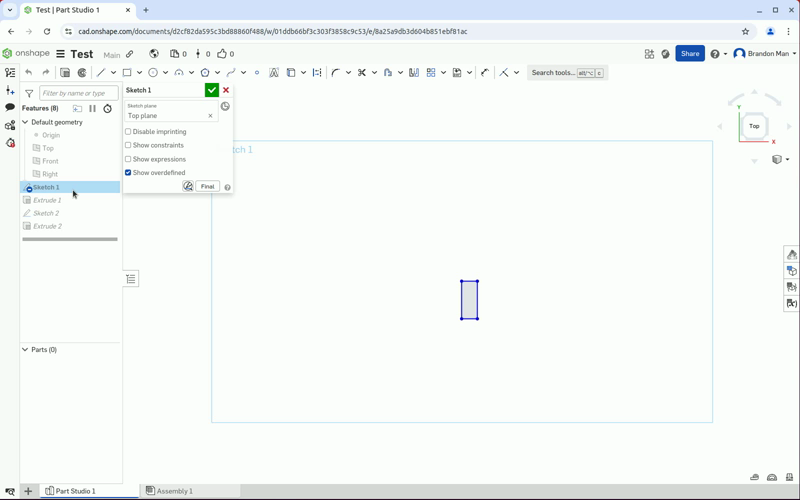
mouse_move(229, 92)
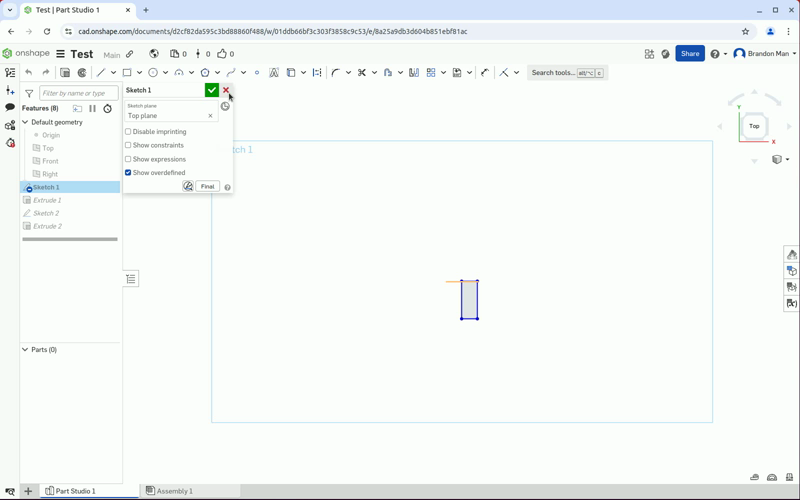
click(229, 92)
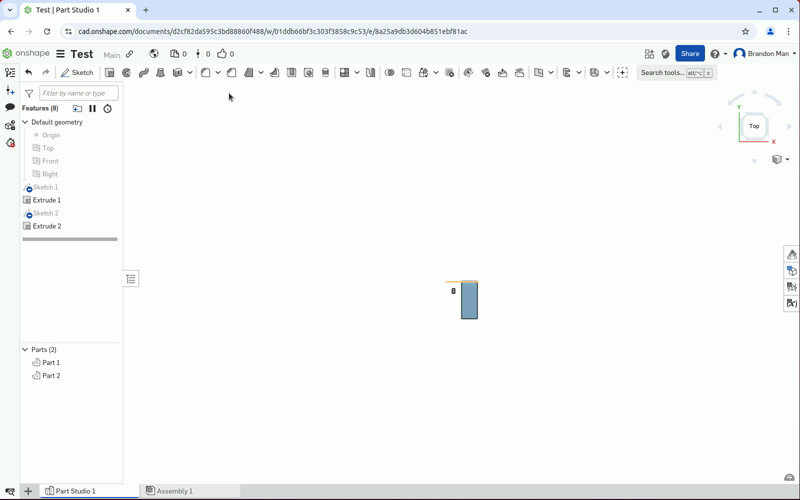
mouse_move(73, 352)
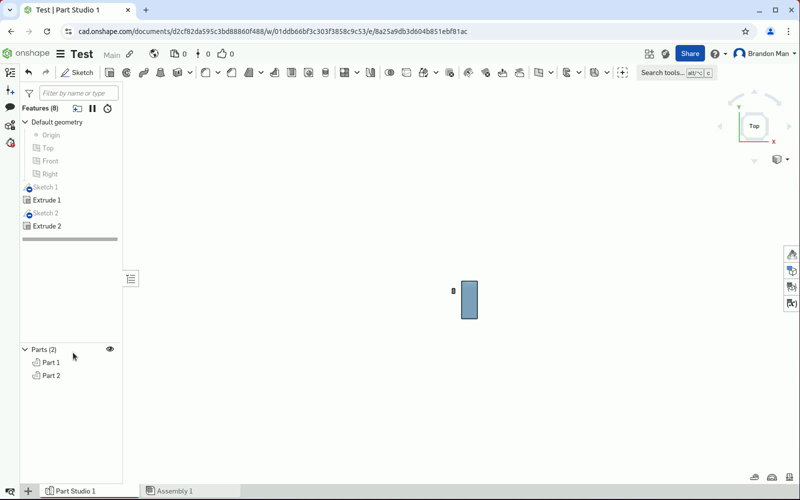
key(y)
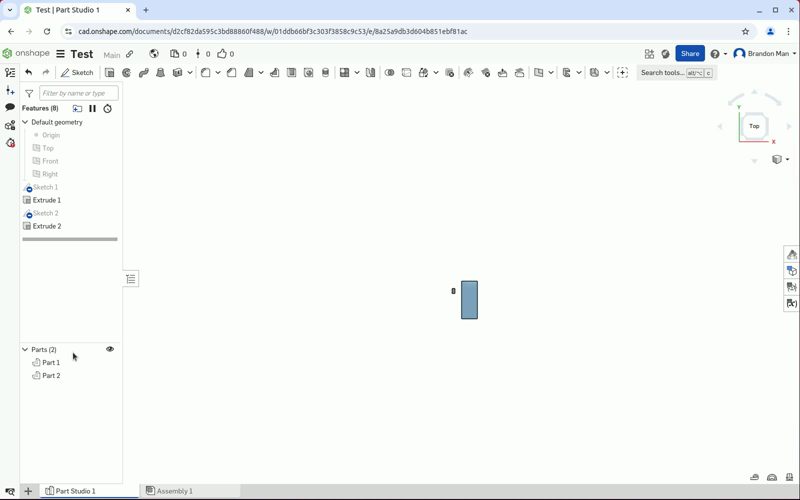
key(shift+p)
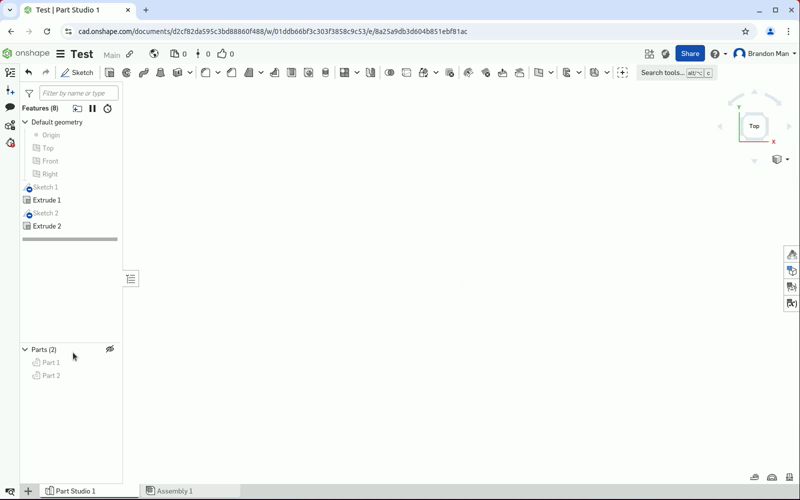
key(space)
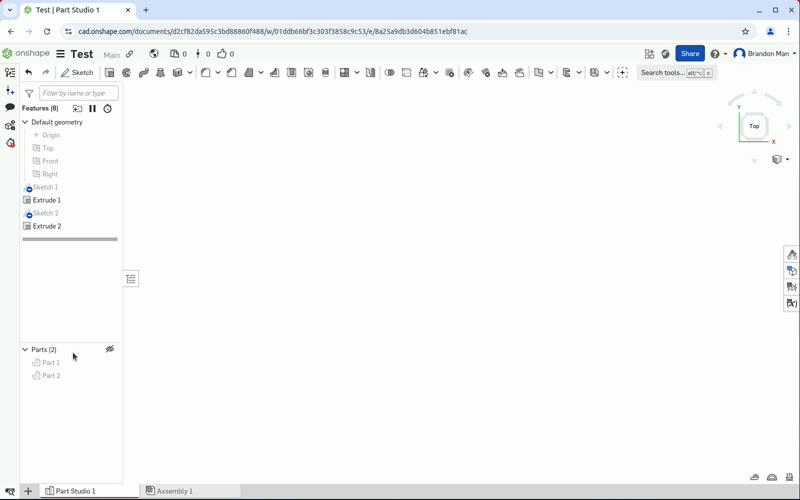
key_down(shift)
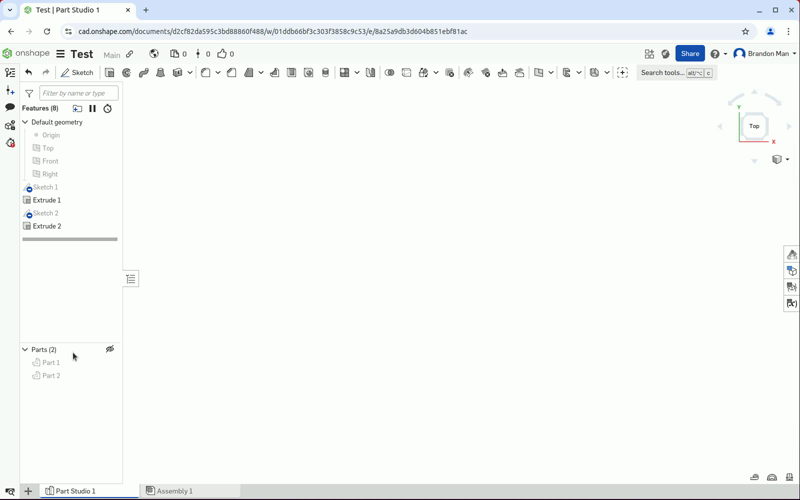
key(up)
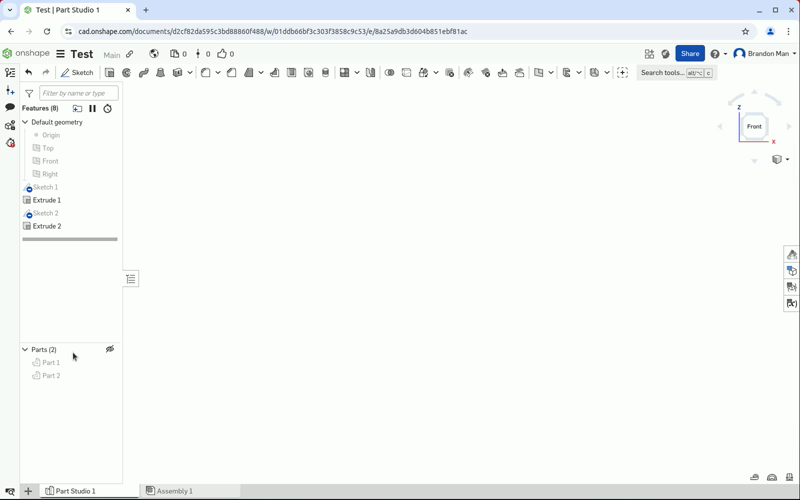
key_up(shift)
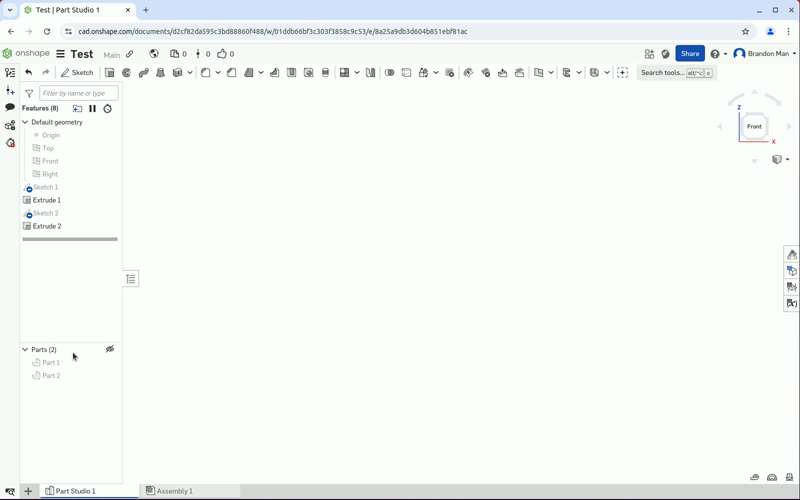
key(space)
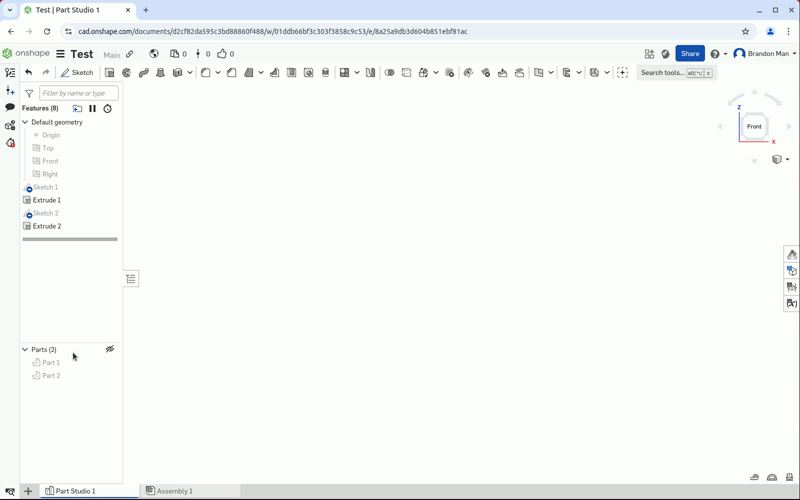
key_down(shift)
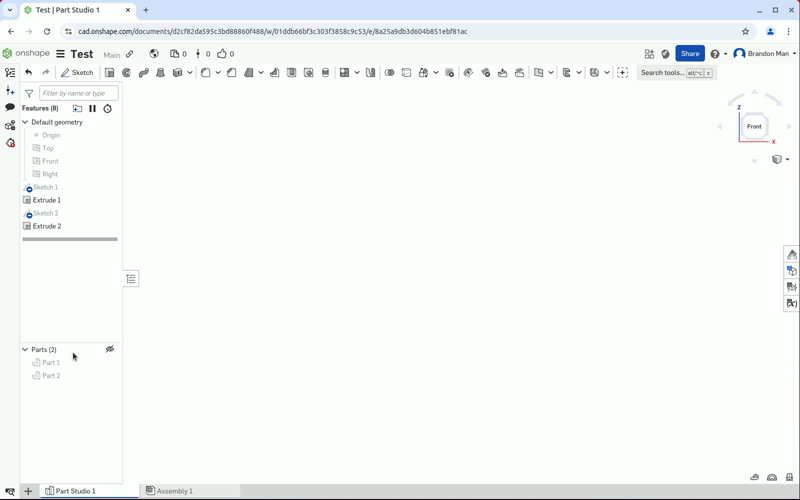
key(left)
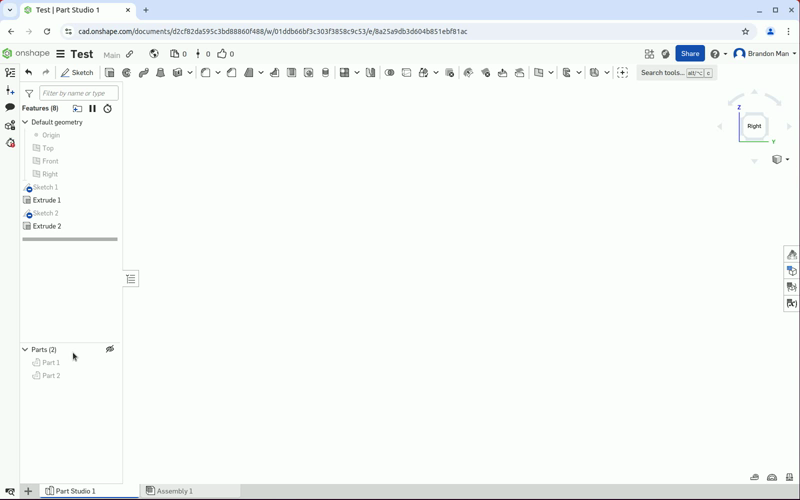
key_up(shift)
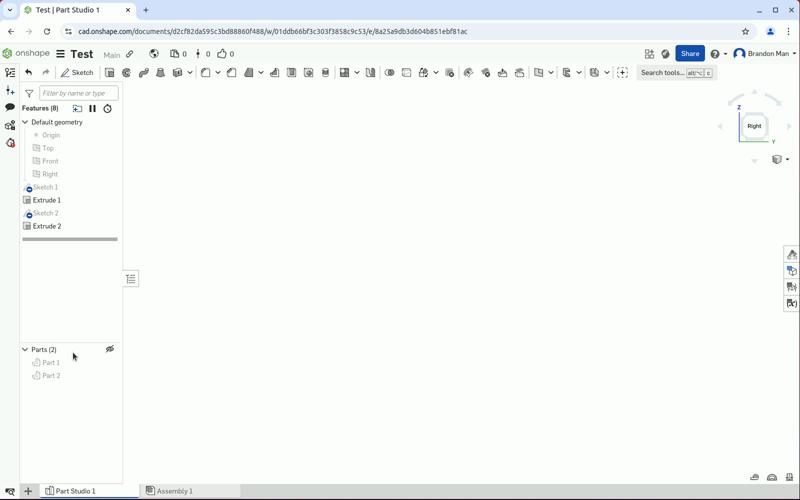
mouse_move(73, 352)
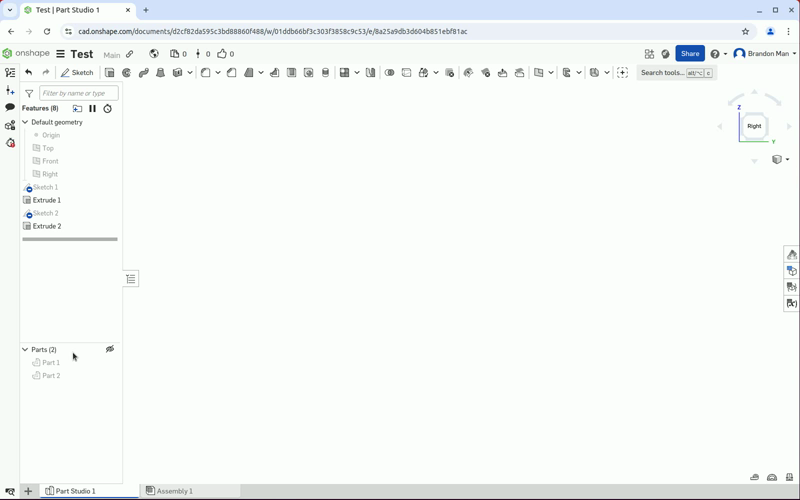
key(shift+y)
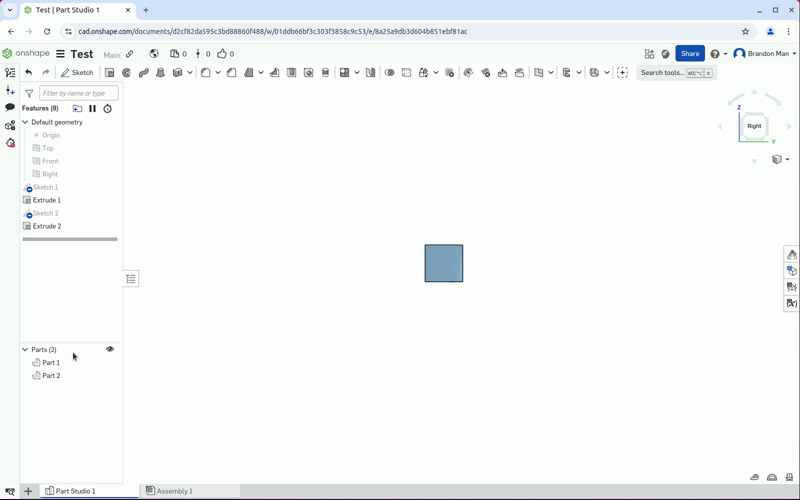
mouse_move(541, 75)
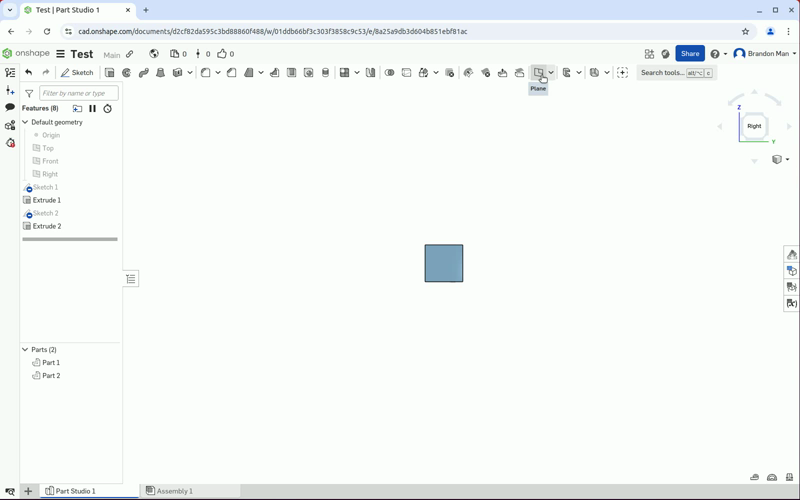
click(541, 75)
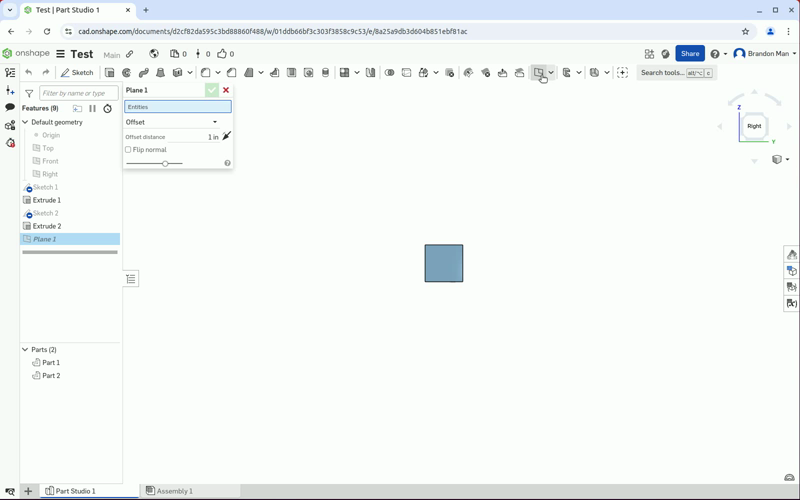
mouse_move(73, 176)
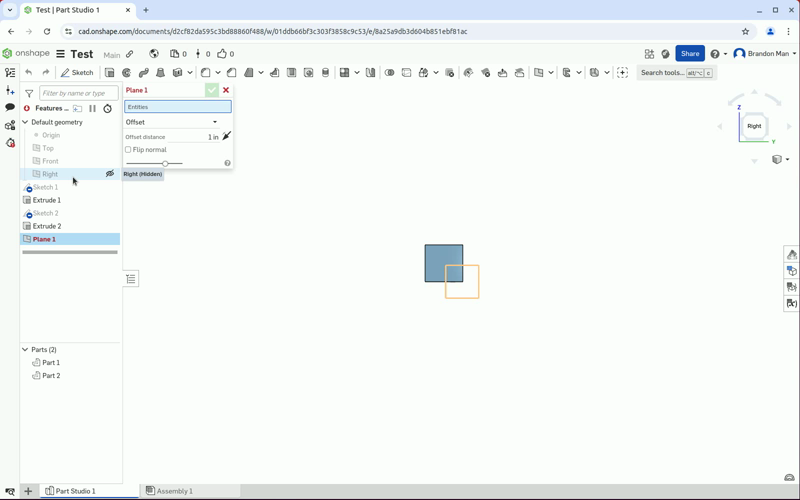
click(73, 176)
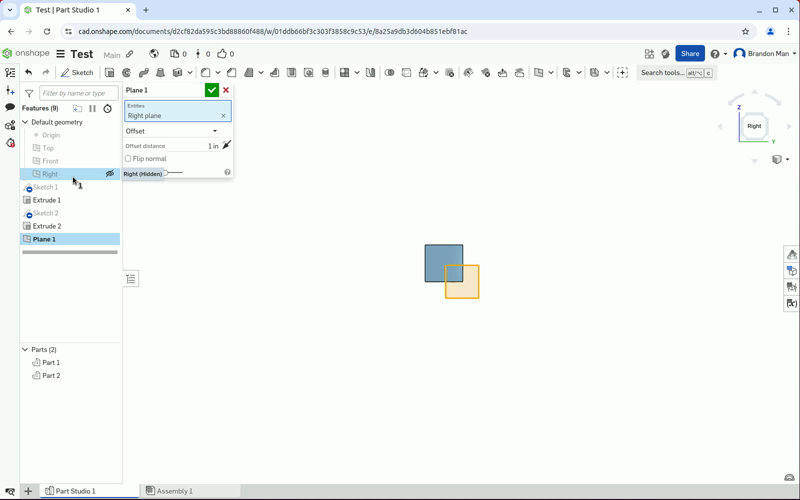
key(tab, 2)
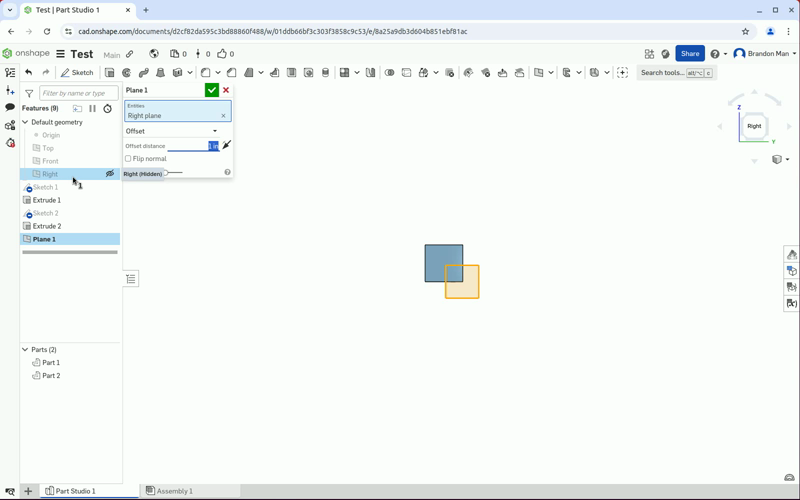
text(1.695)
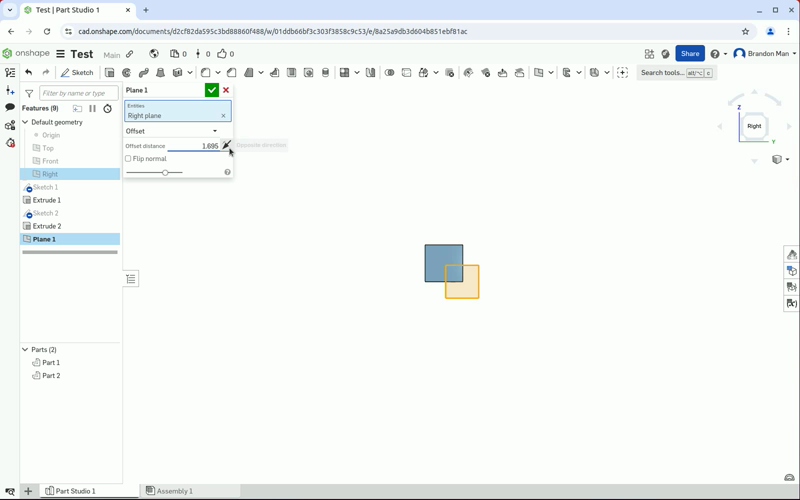
mouse_move(229, 147)
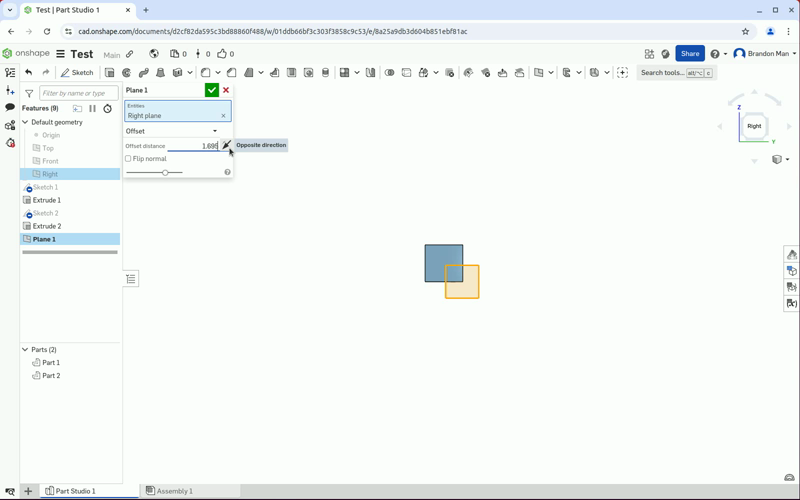
click(229, 147)
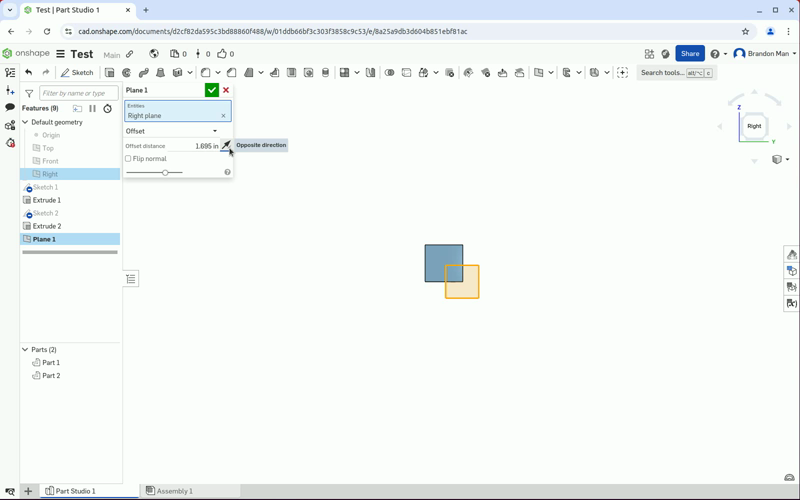
key(enter, 2)
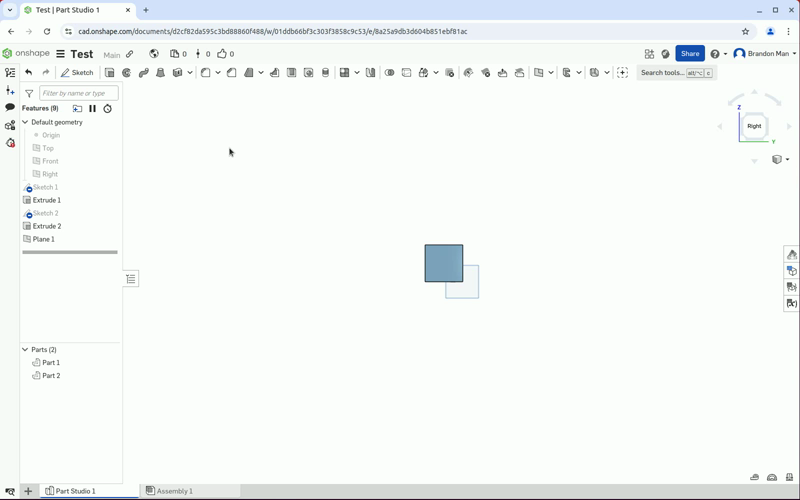
key(shift+s)
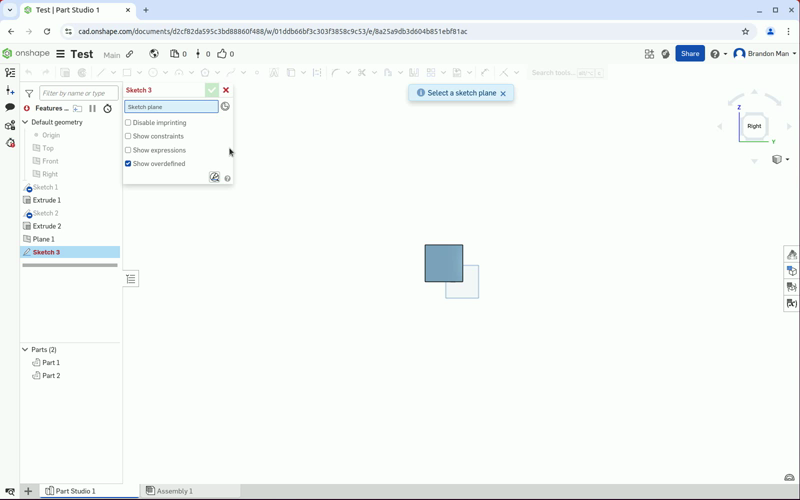
mouse_move(73, 241)
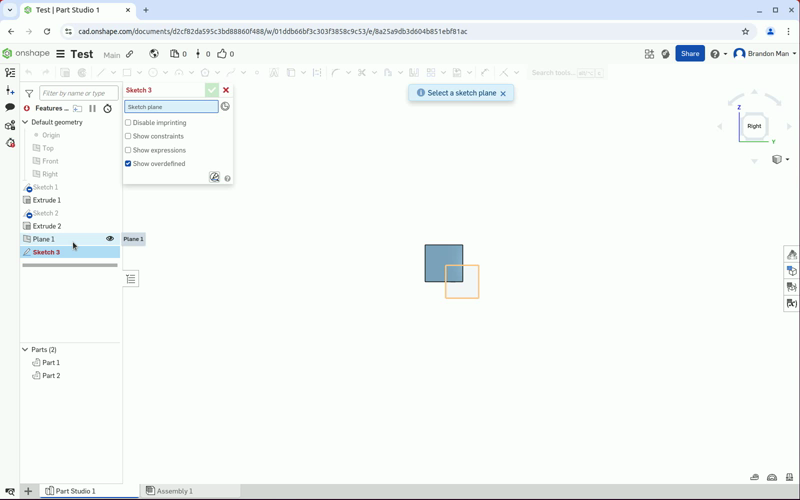
click(73, 241)
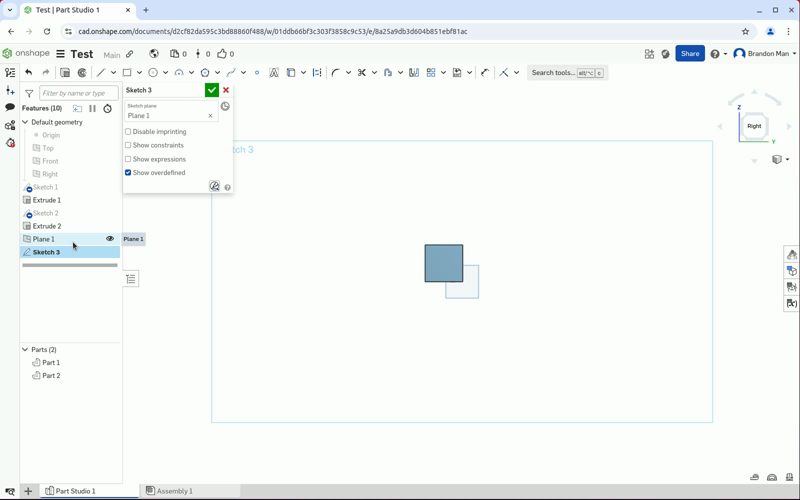
mouse_move(73, 352)
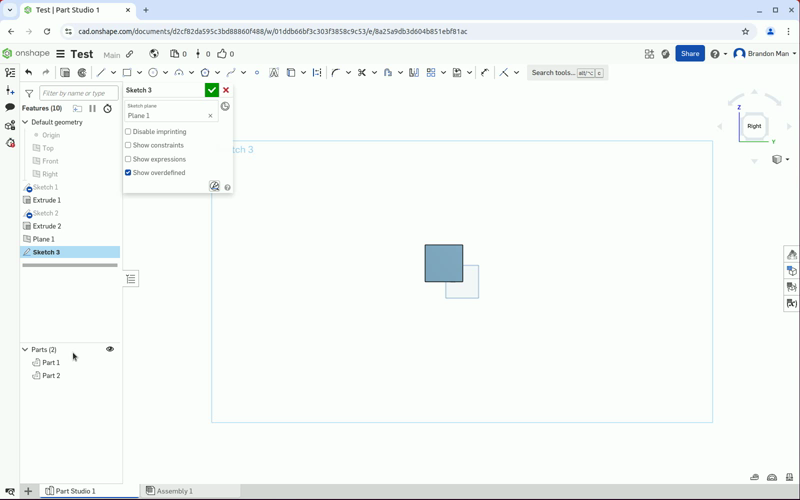
key(y)
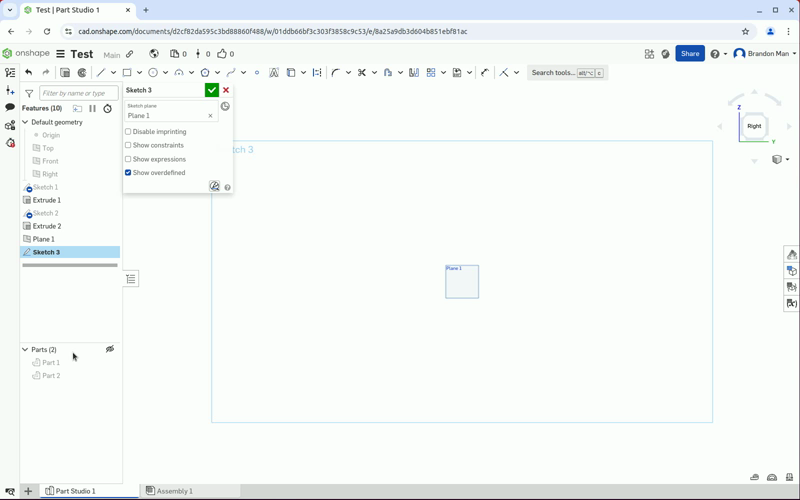
key(l)
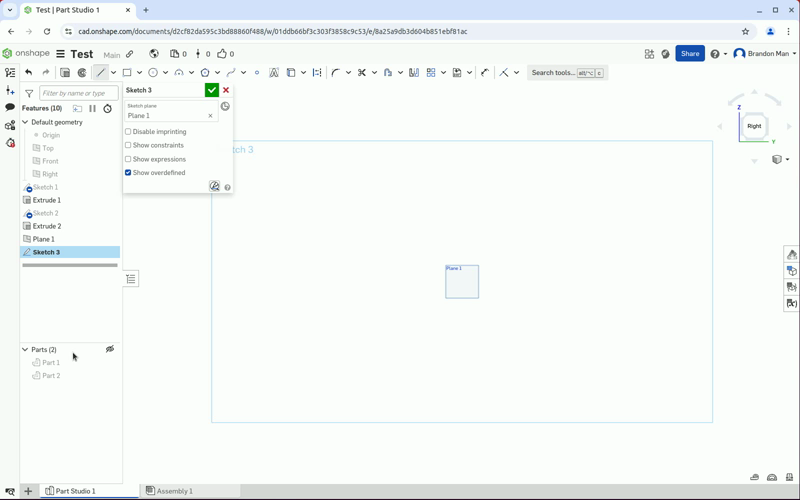
key_down(shift)
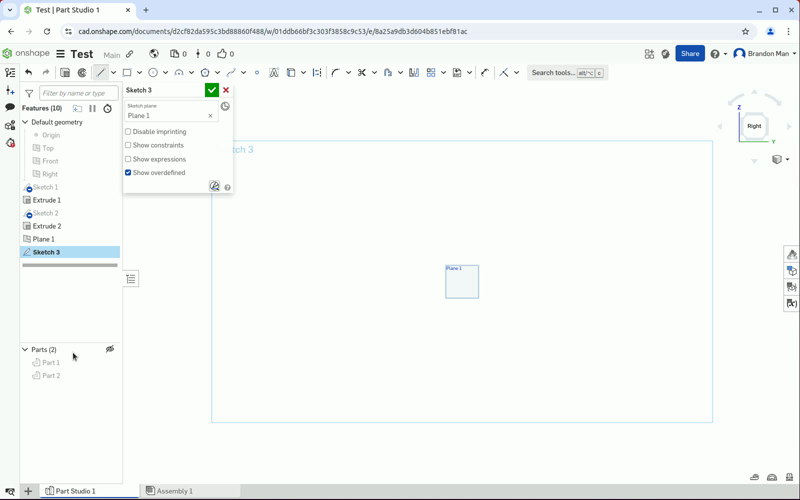
mouse_move(450, 280)
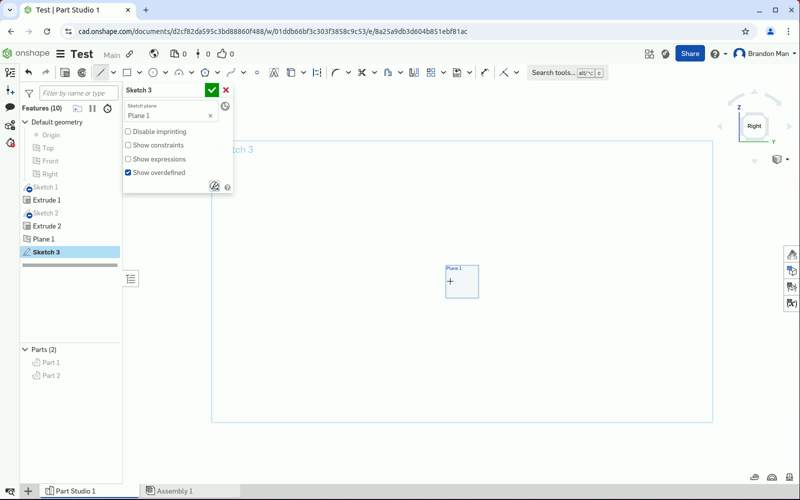
click(450, 280)
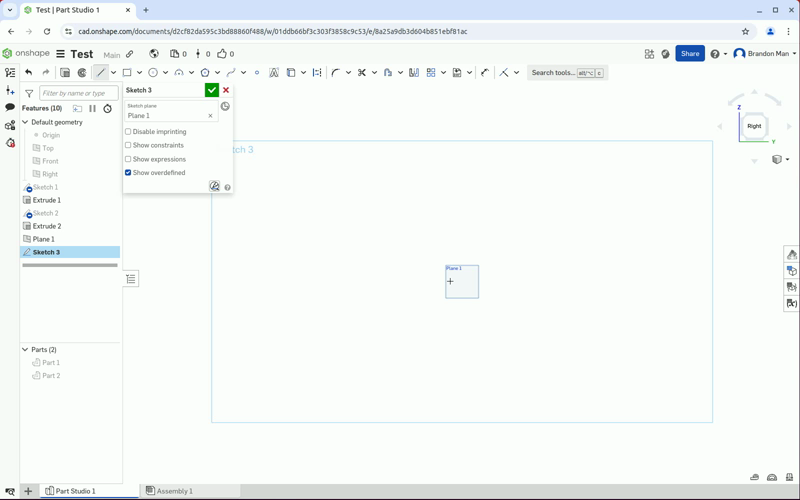
key_up(shift)
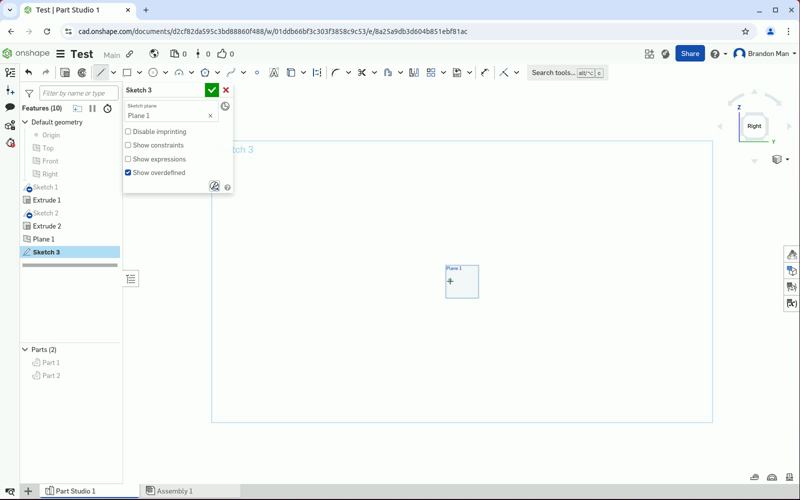
key_down(shift)
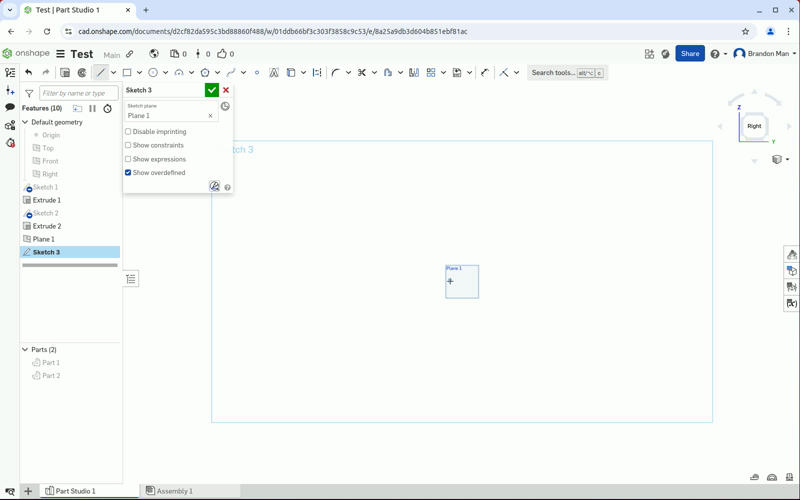
mouse_move(480, 280)
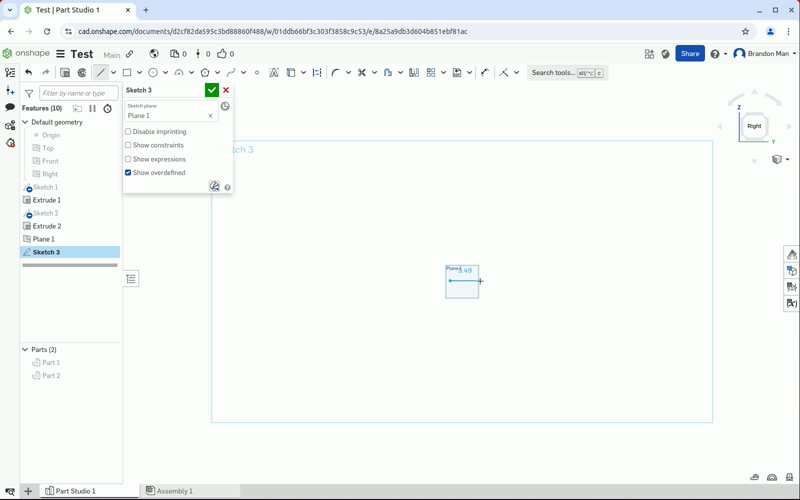
mouse_move(454, 280)
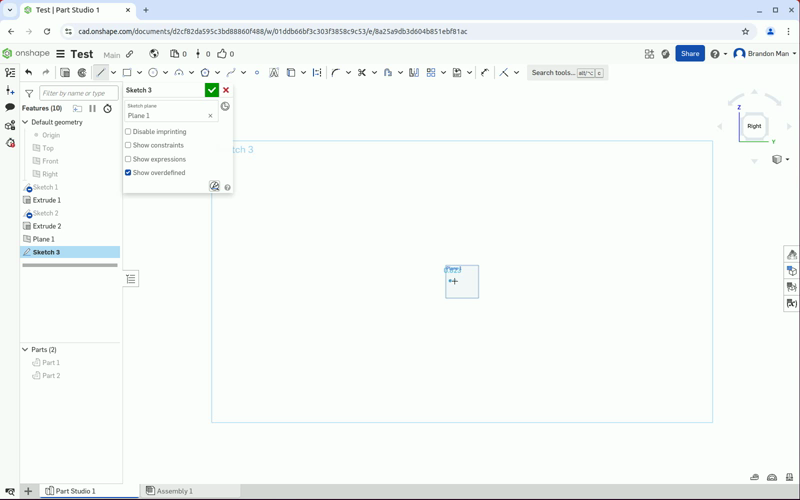
scroll(6)
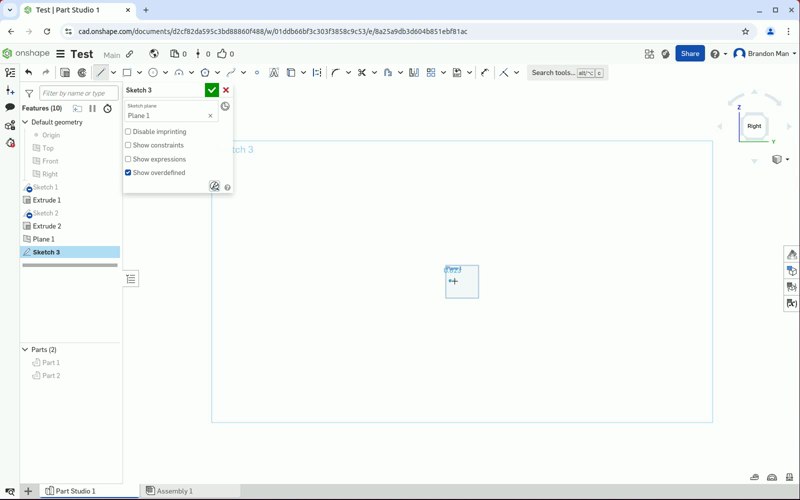
scroll(6)
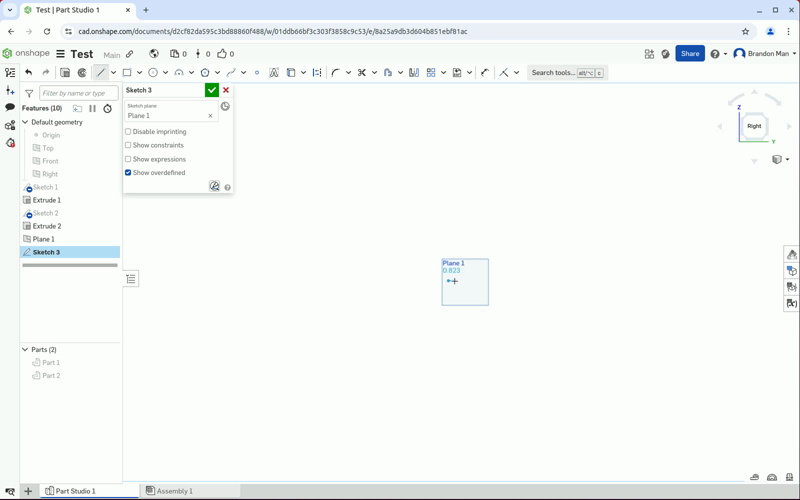
scroll(6)
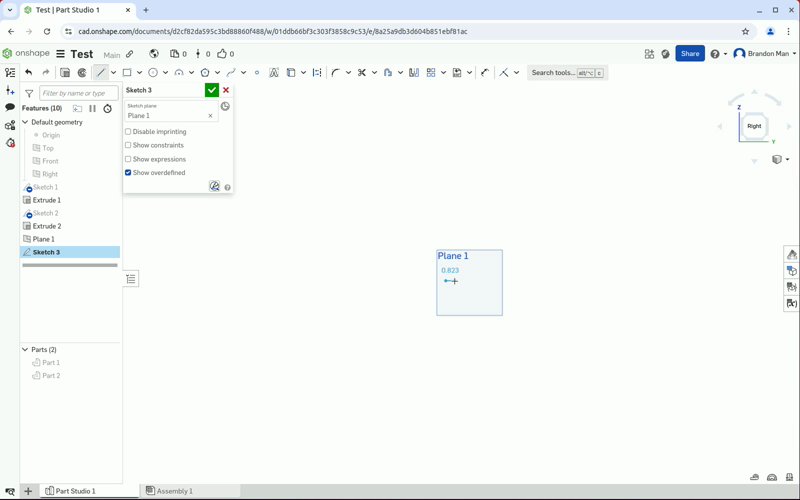
scroll(6)
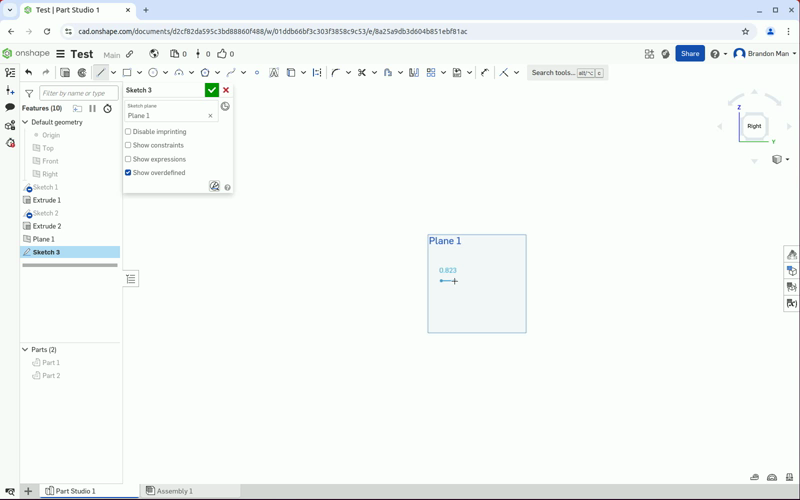
scroll(6)
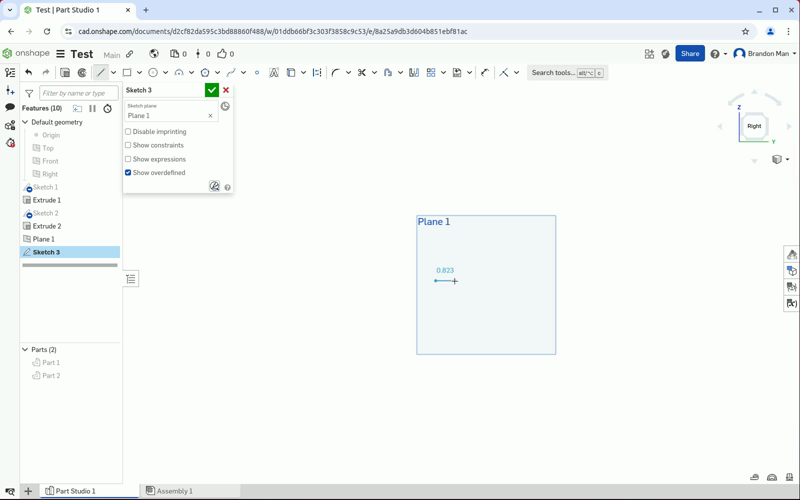
scroll(6)
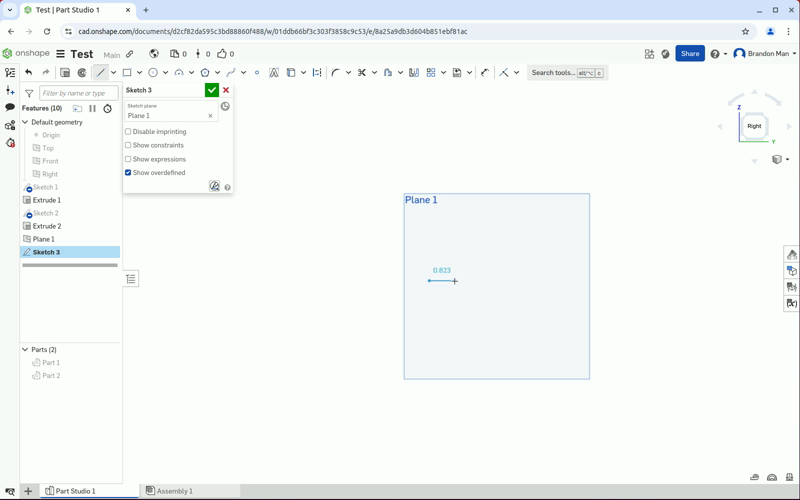
scroll(6)
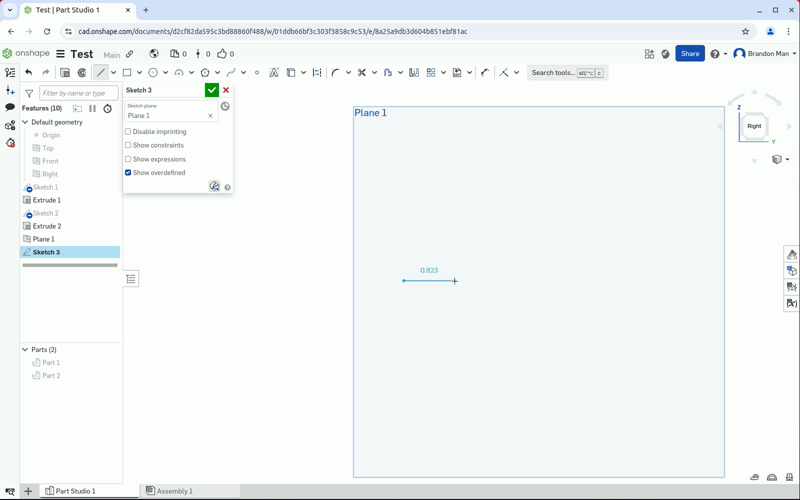
click(454, 280)
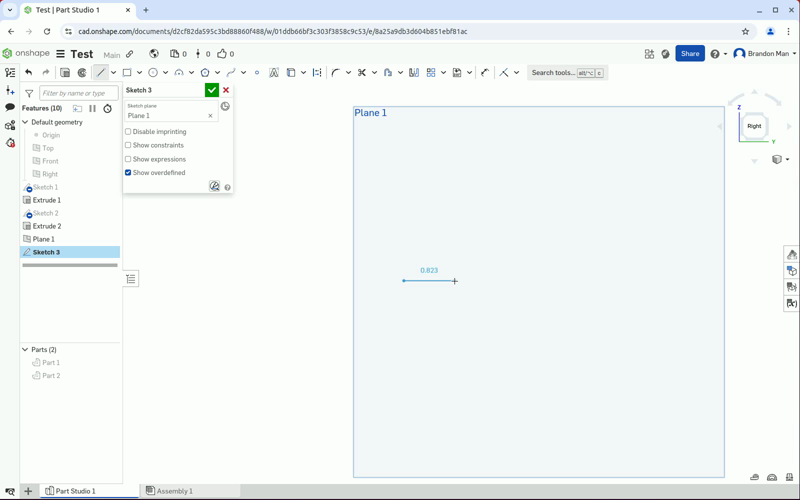
scroll(-6)
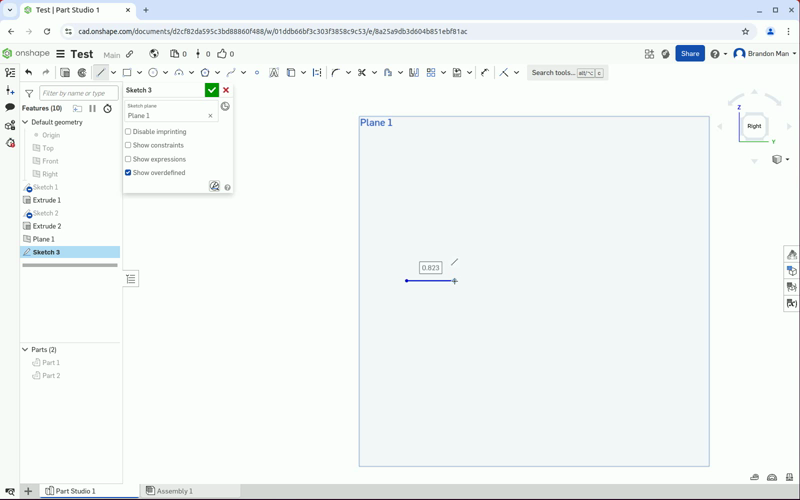
scroll(-6)
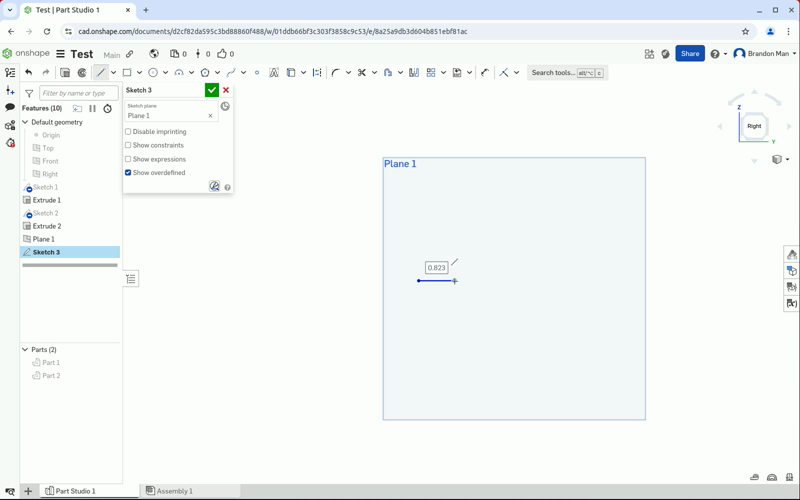
scroll(-6)
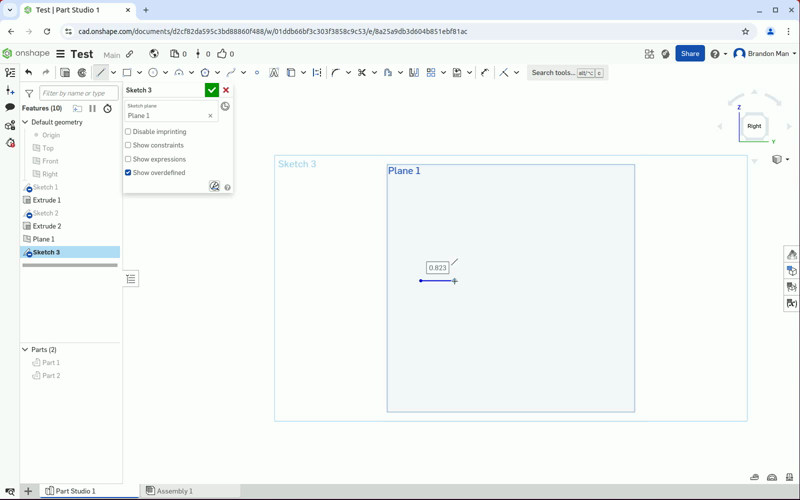
scroll(-6)
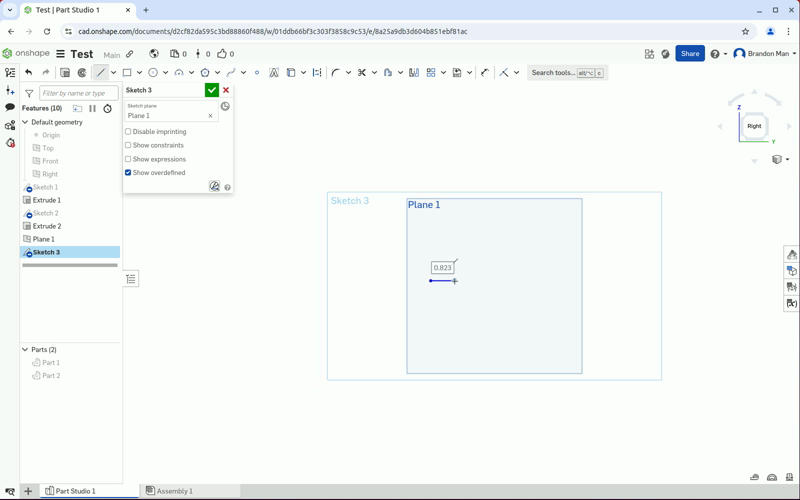
scroll(-6)
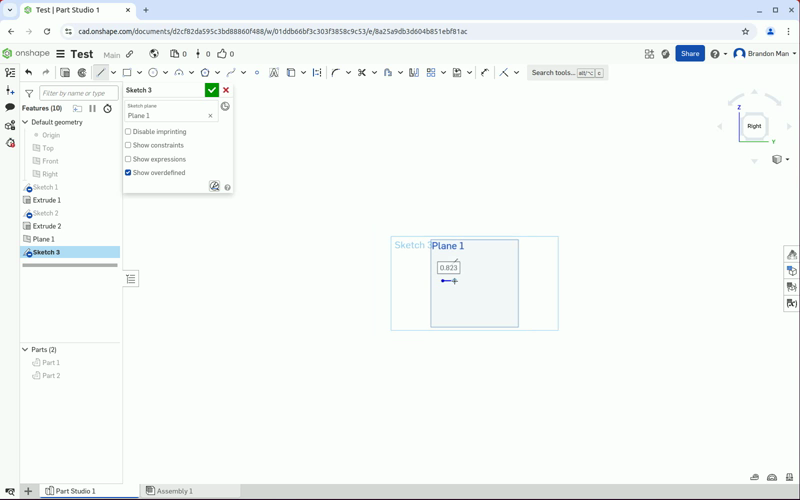
scroll(-6)
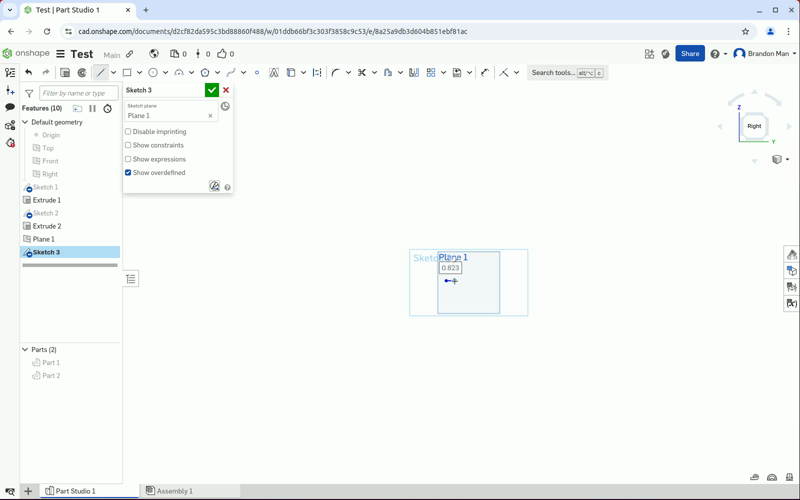
scroll(-6)
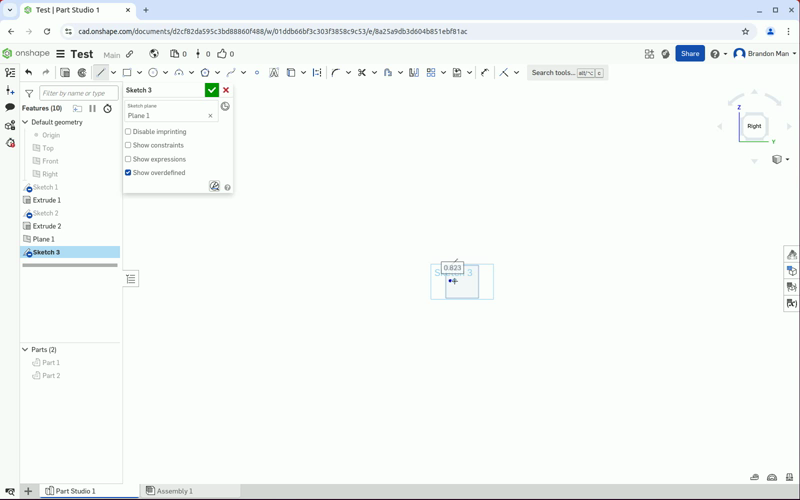
key_up(shift)
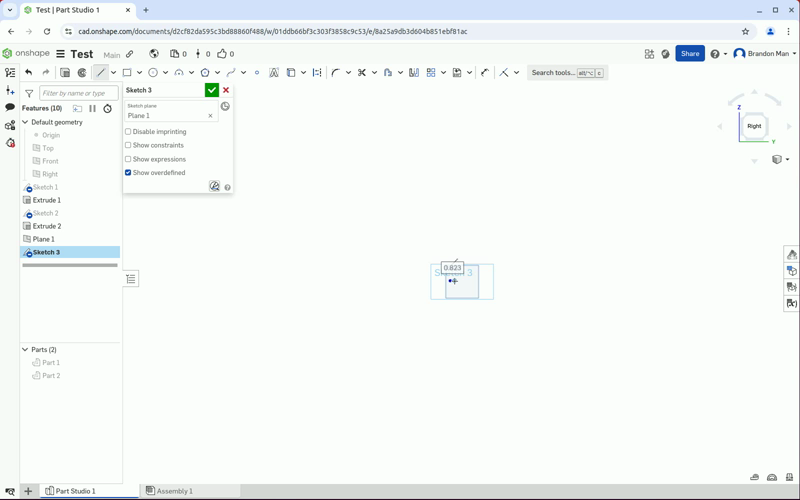
key_down(shift)
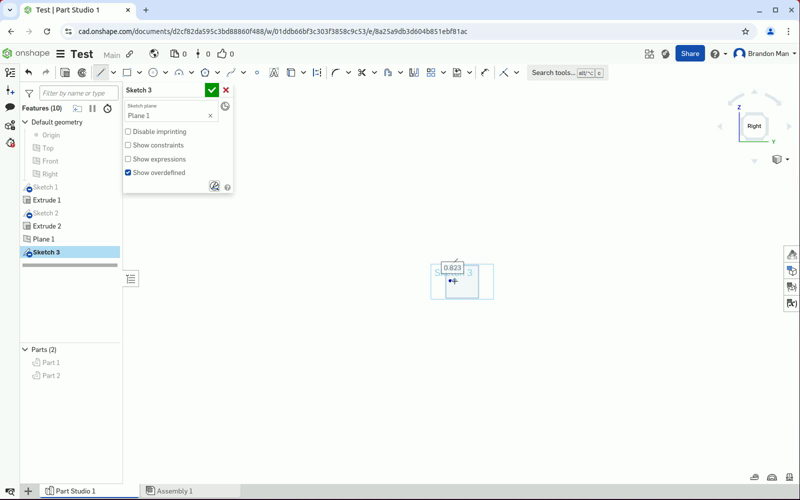
mouse_move(484, 280)
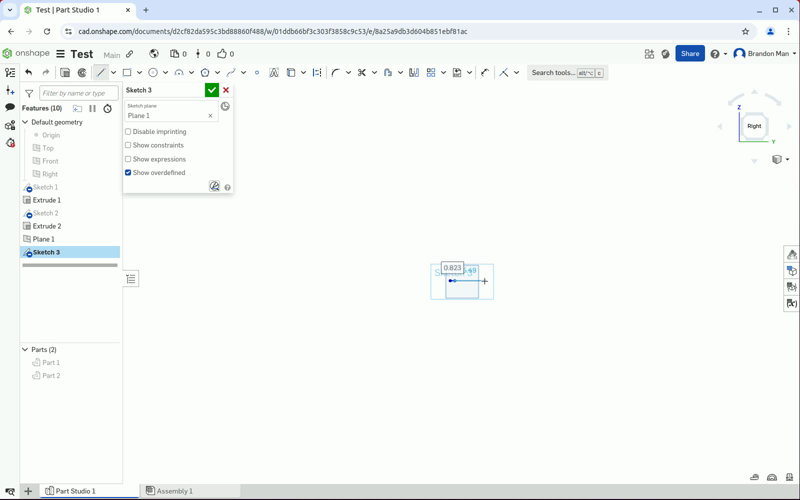
mouse_move(454, 278)
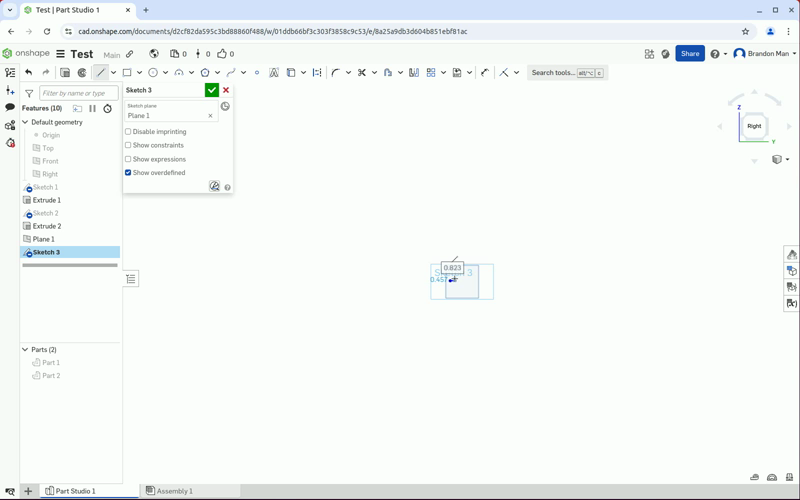
scroll(6)
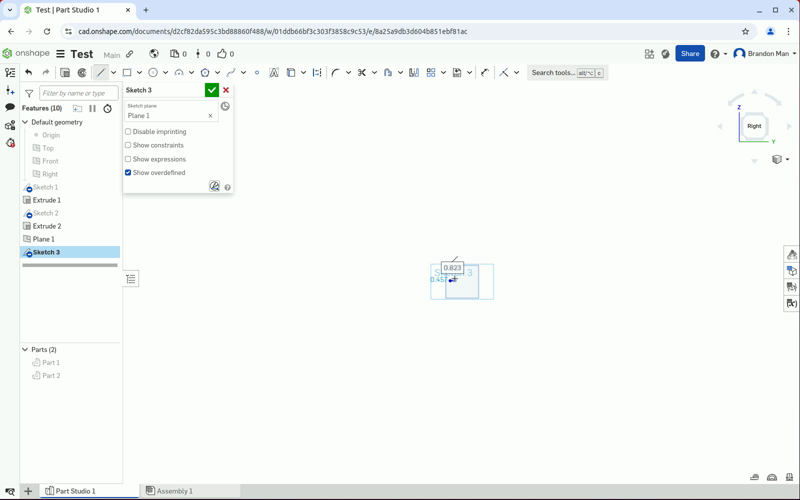
scroll(6)
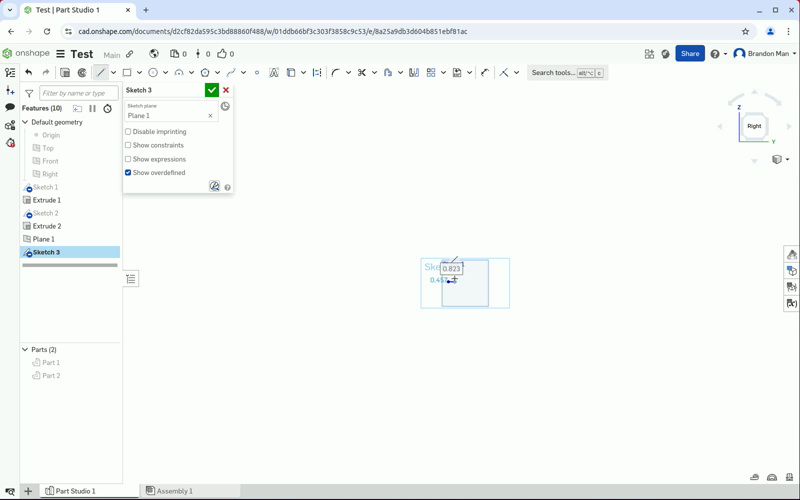
scroll(6)
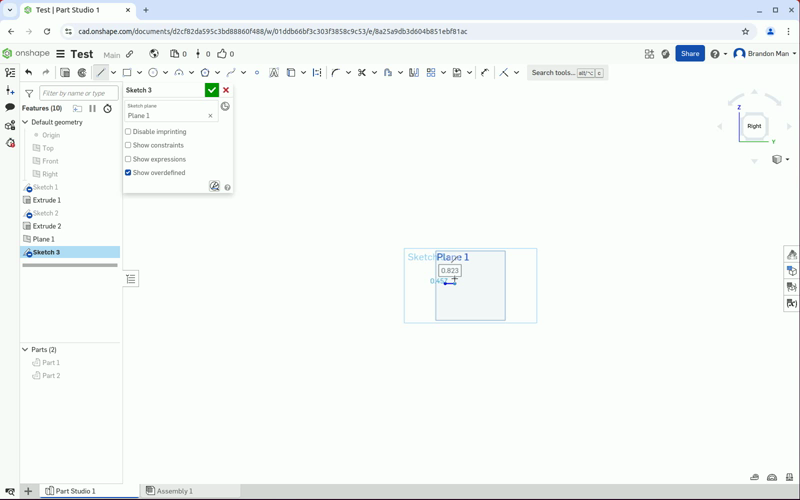
scroll(6)
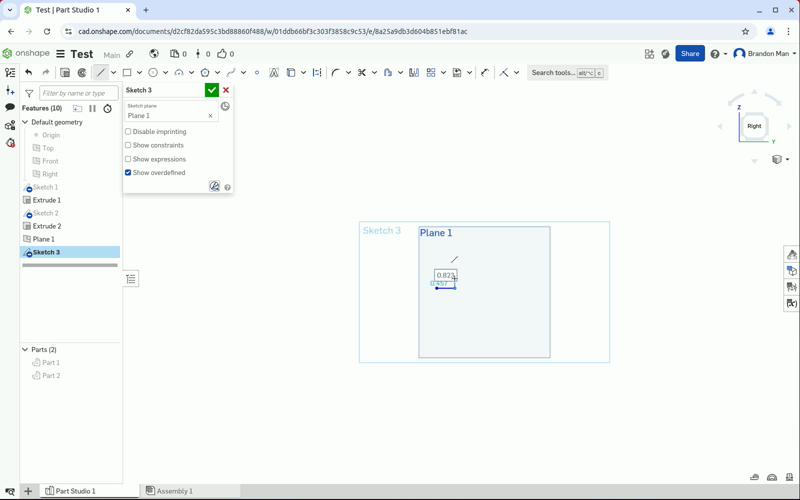
scroll(6)
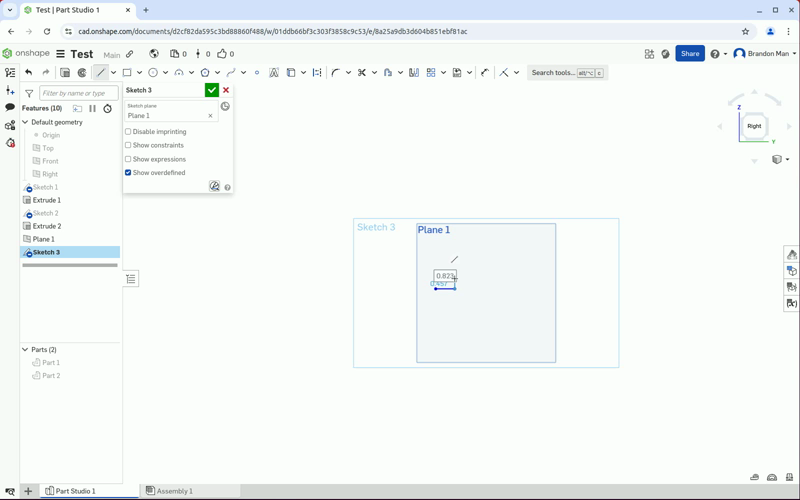
scroll(6)
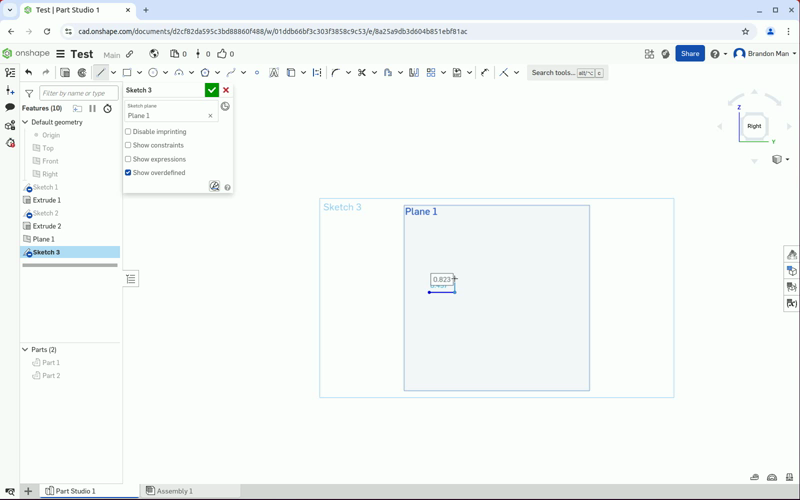
scroll(6)
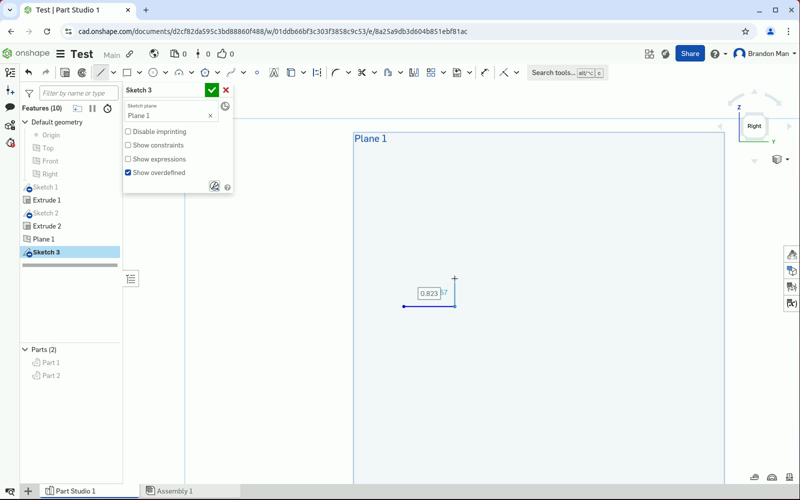
click(454, 278)
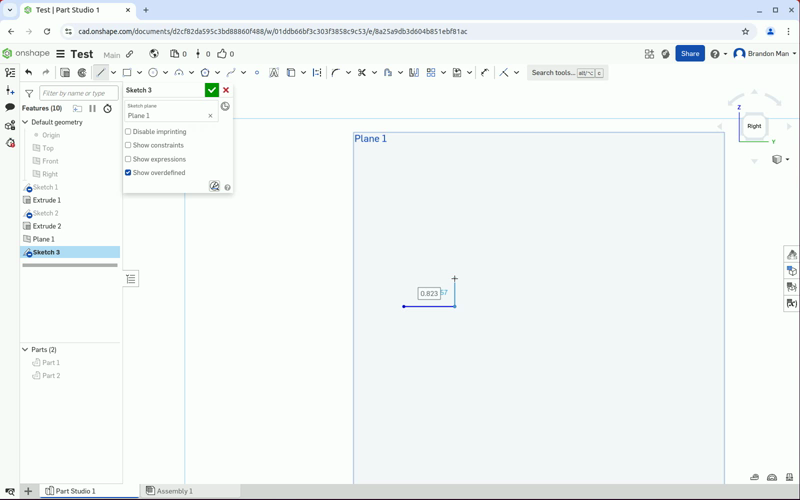
scroll(-6)
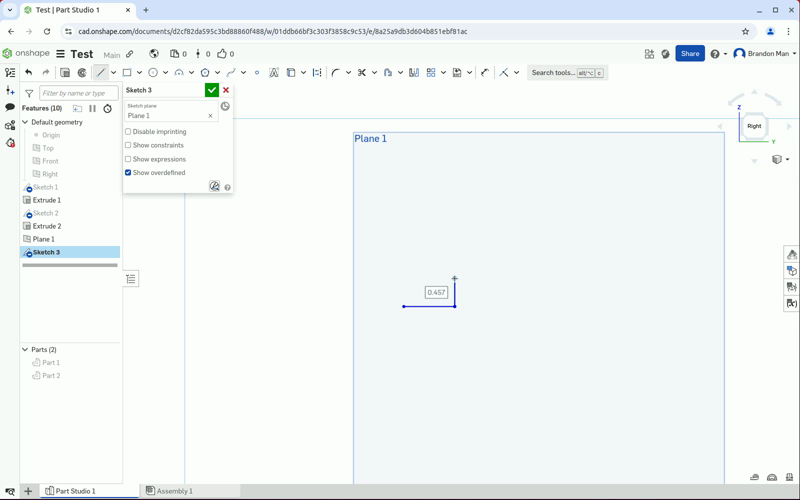
scroll(-6)
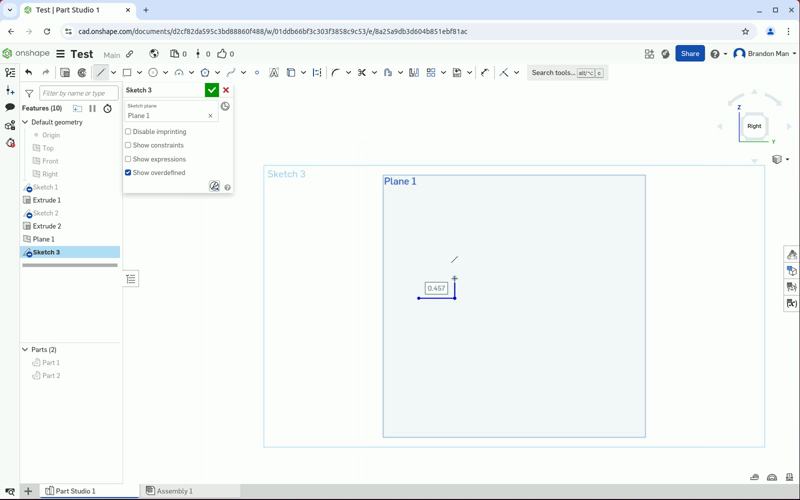
scroll(-6)
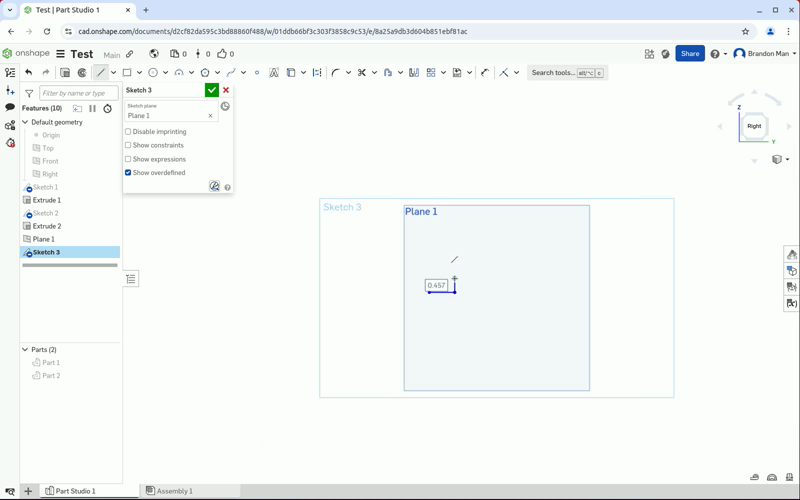
scroll(-6)
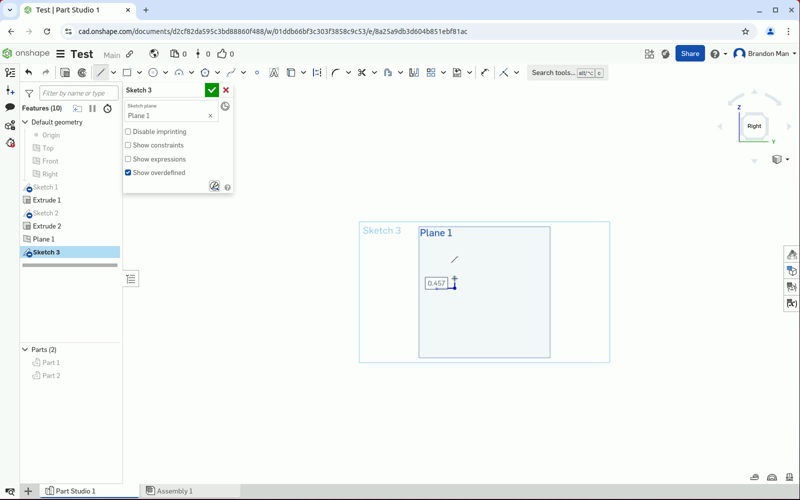
scroll(-6)
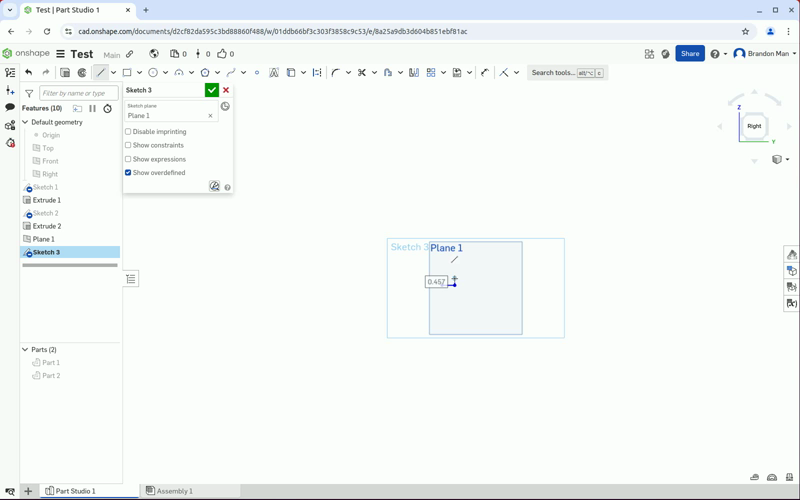
scroll(-6)
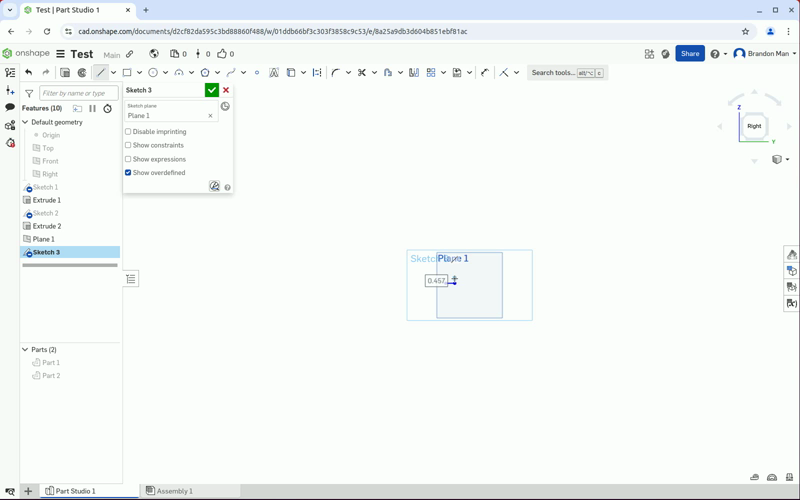
scroll(-6)
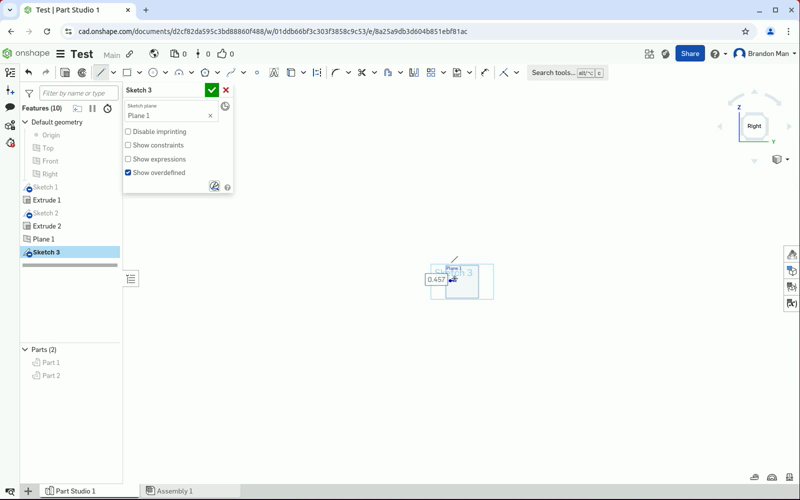
key_up(shift)
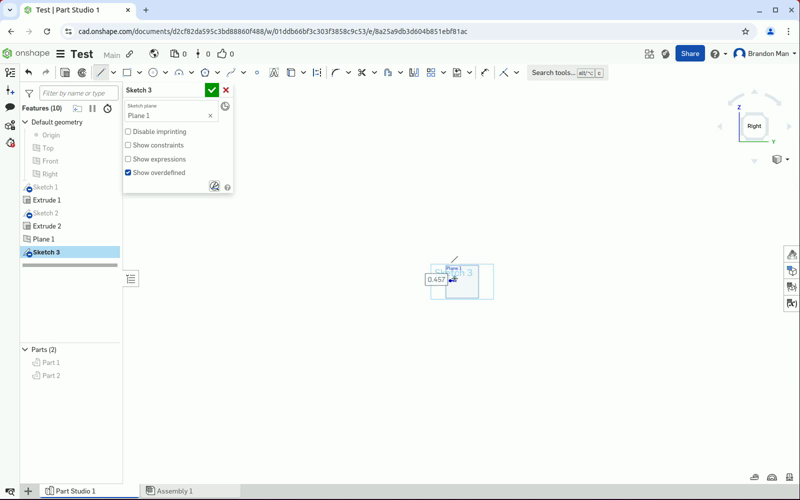
key_down(shift)
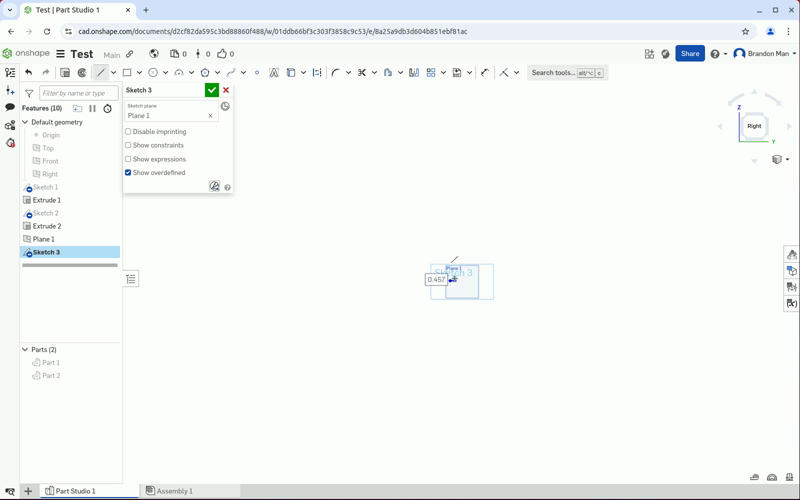
mouse_move(484, 278)
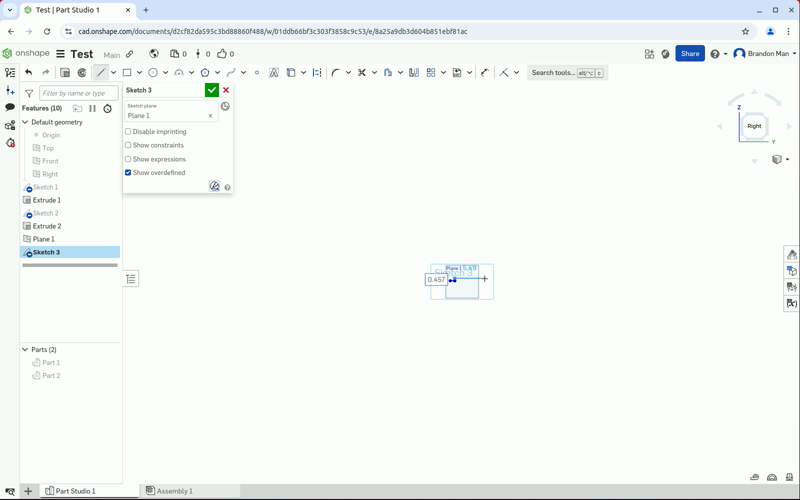
mouse_move(450, 278)
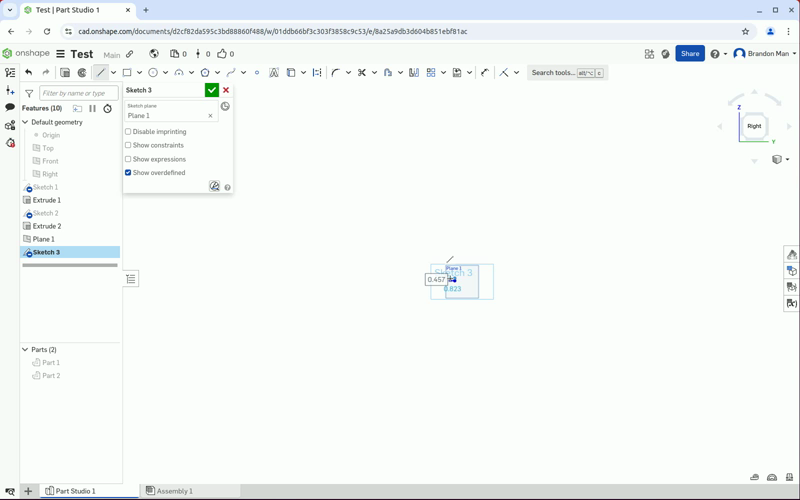
scroll(6)
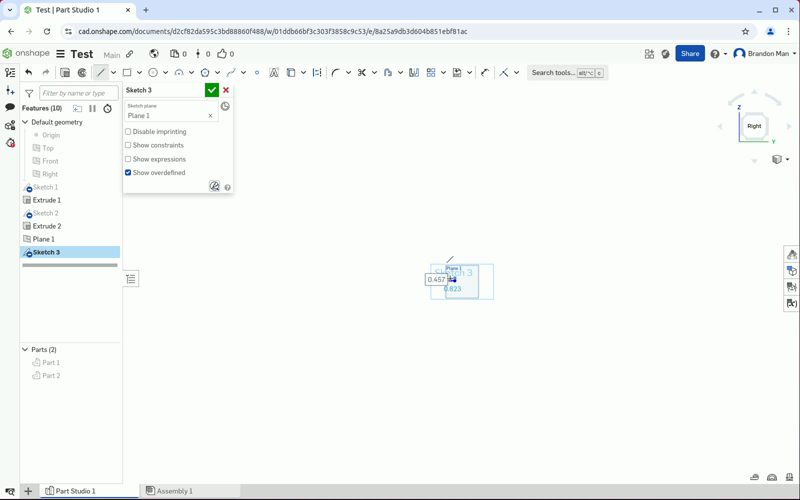
scroll(6)
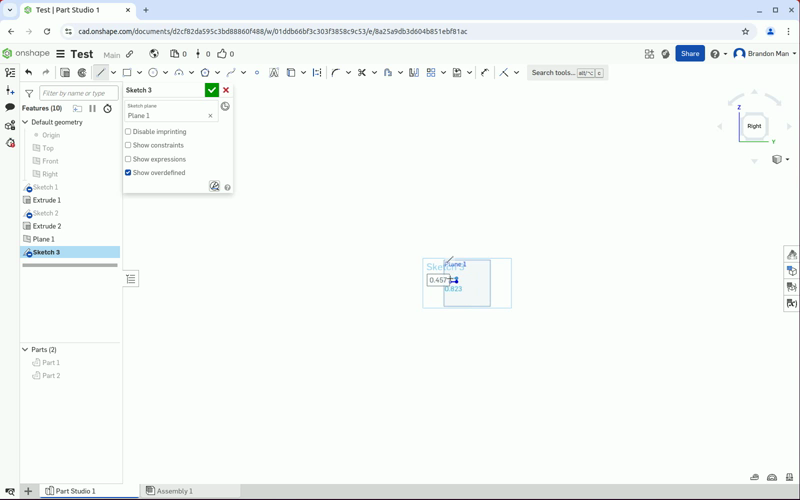
scroll(6)
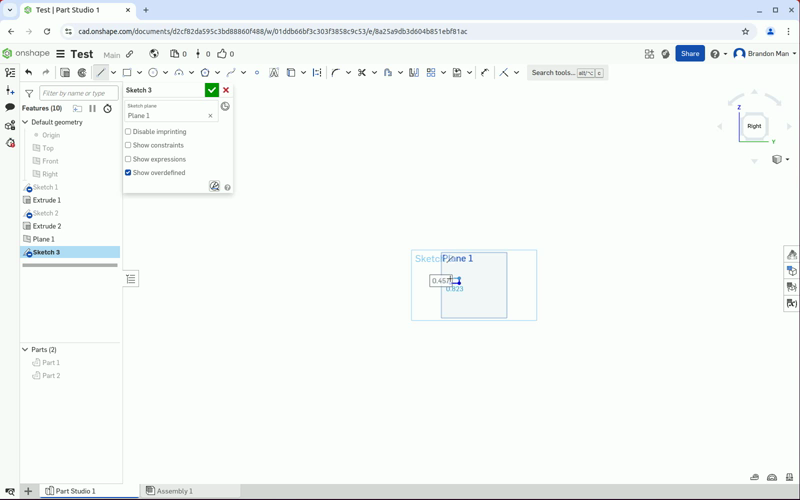
scroll(6)
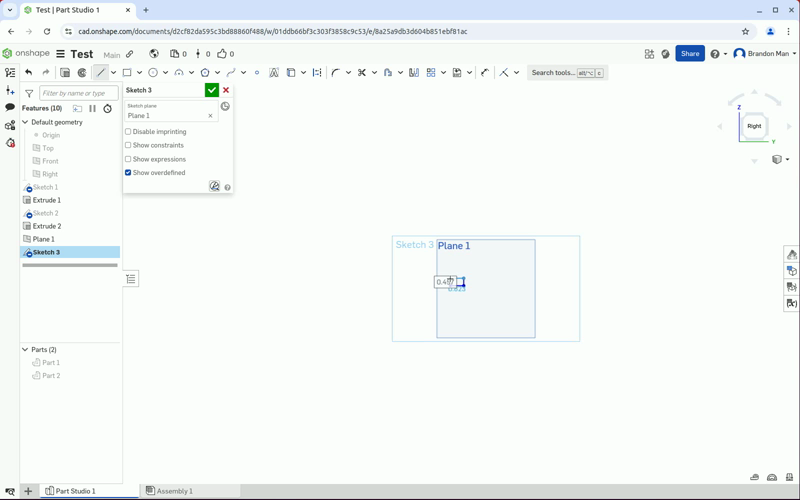
scroll(6)
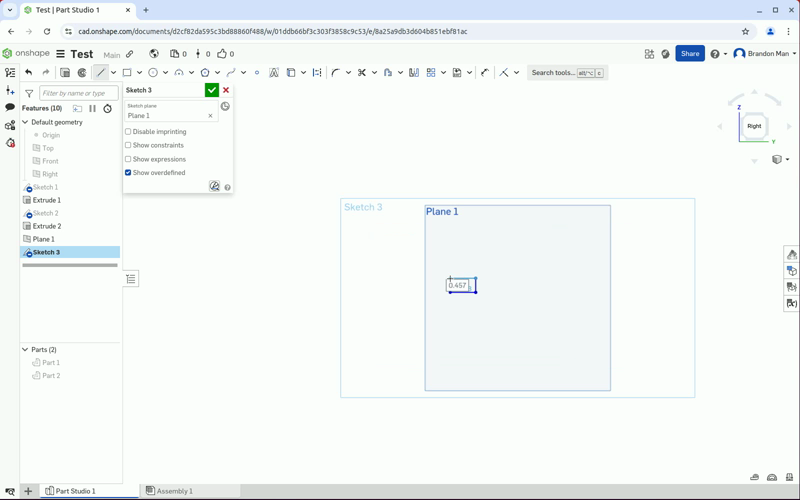
scroll(6)
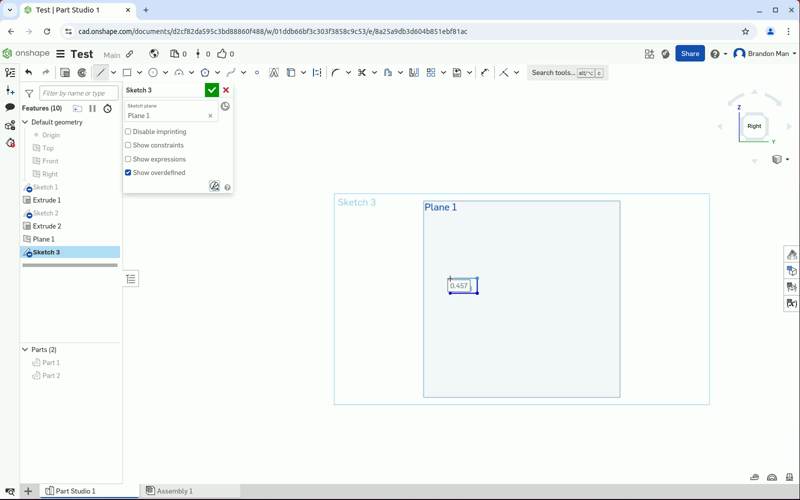
scroll(6)
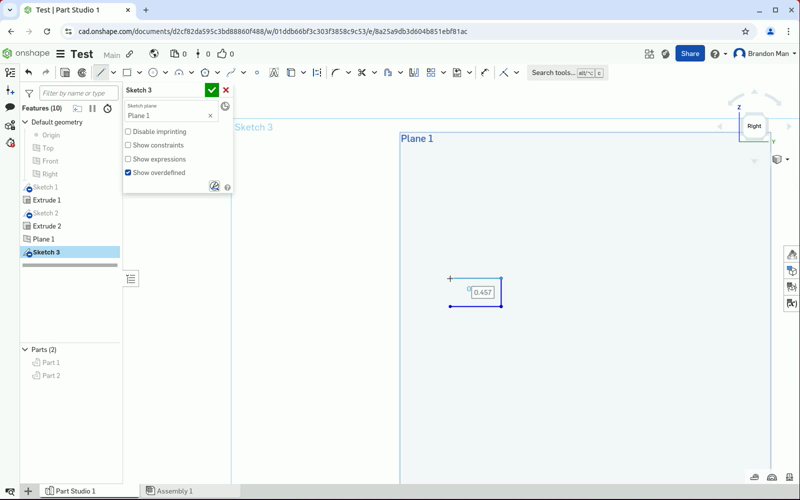
click(450, 278)
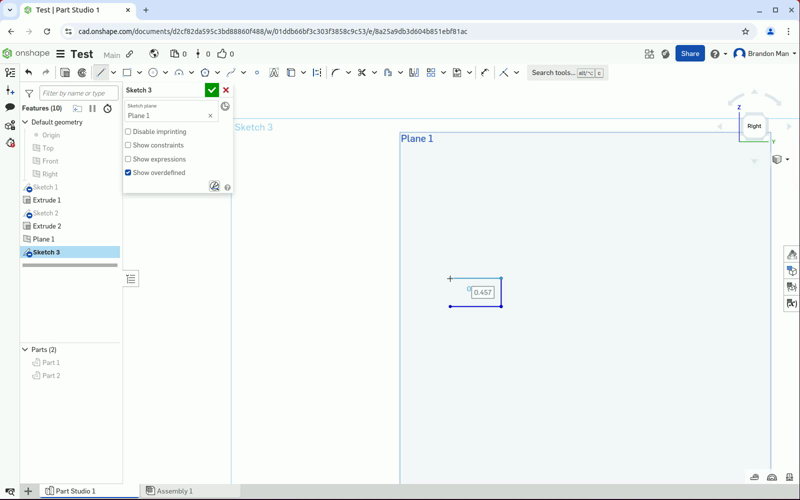
scroll(-6)
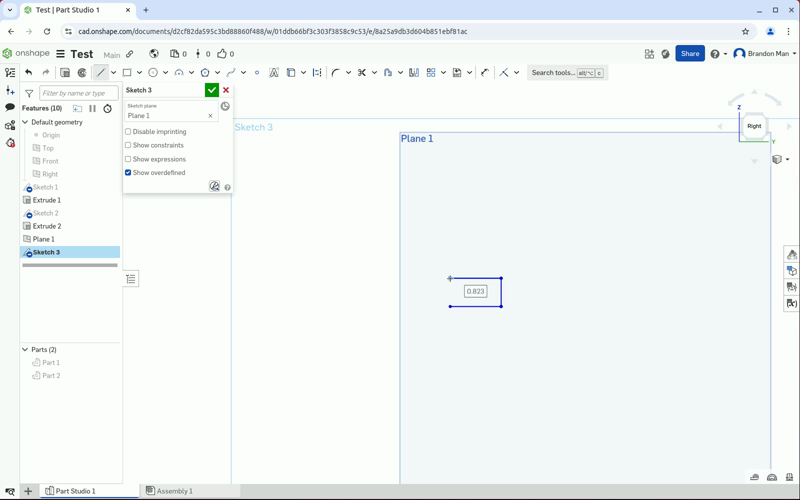
scroll(-6)
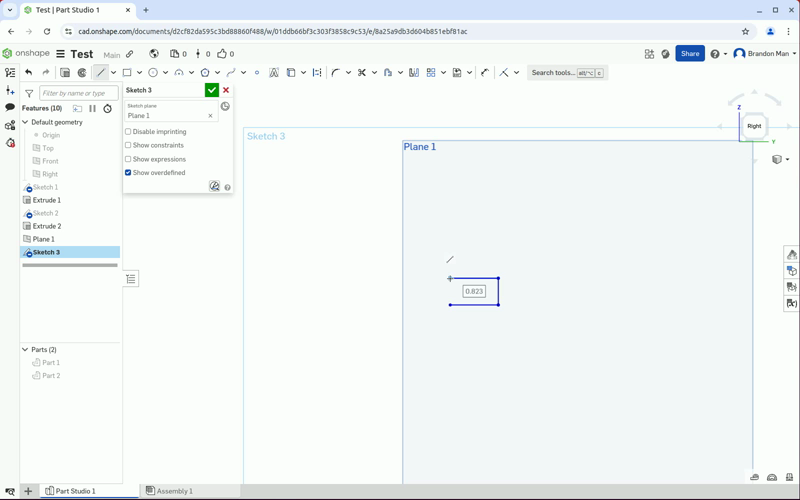
scroll(-6)
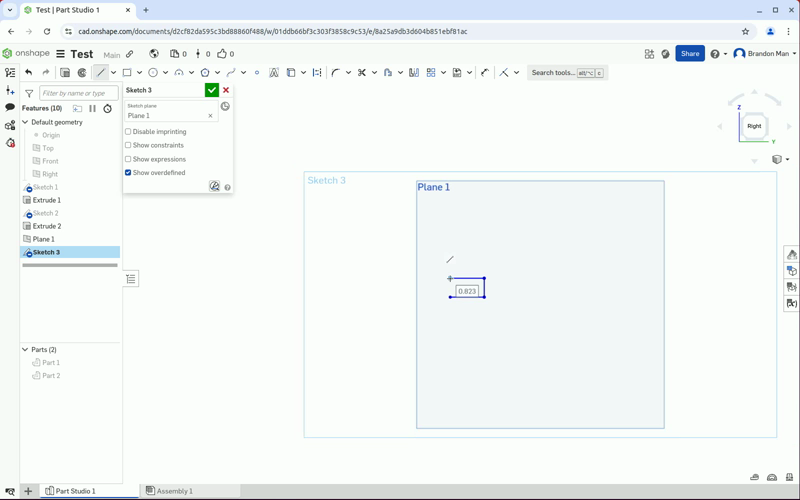
scroll(-6)
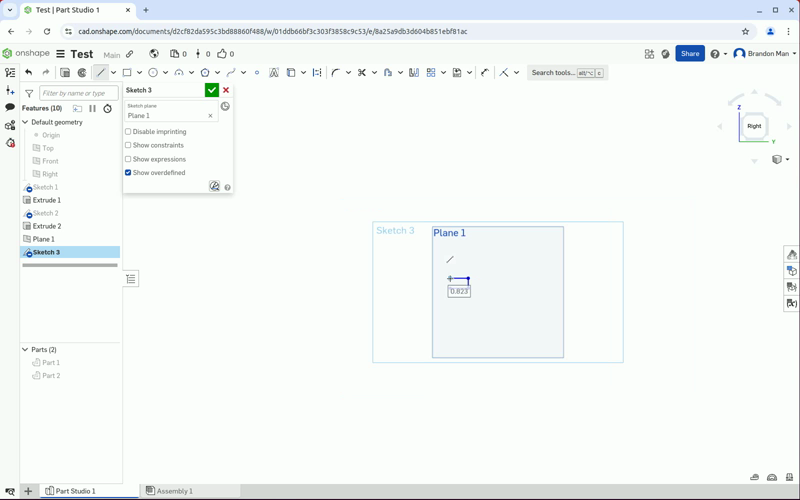
scroll(-6)
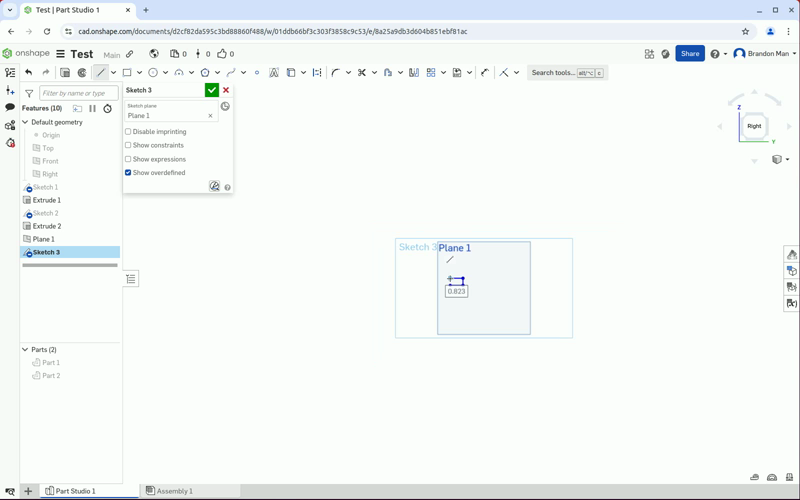
scroll(-6)
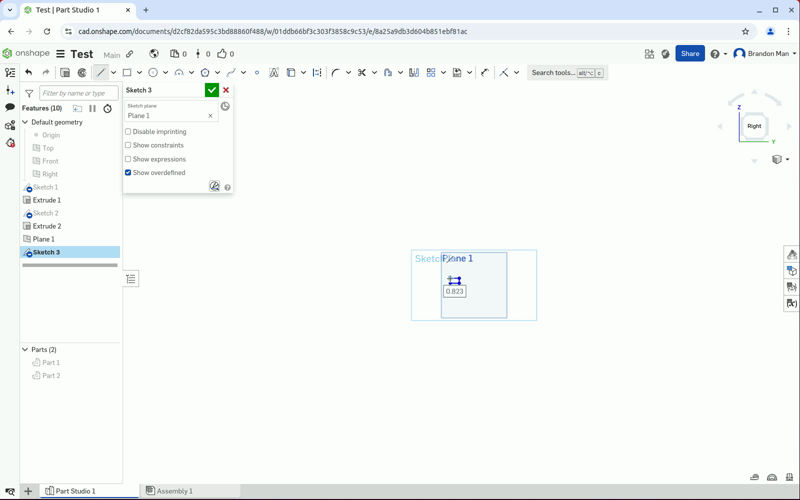
scroll(-6)
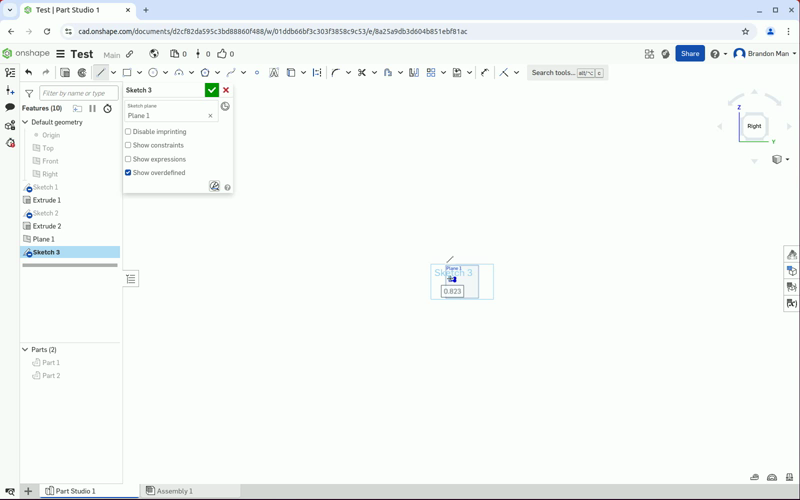
key_up(shift)
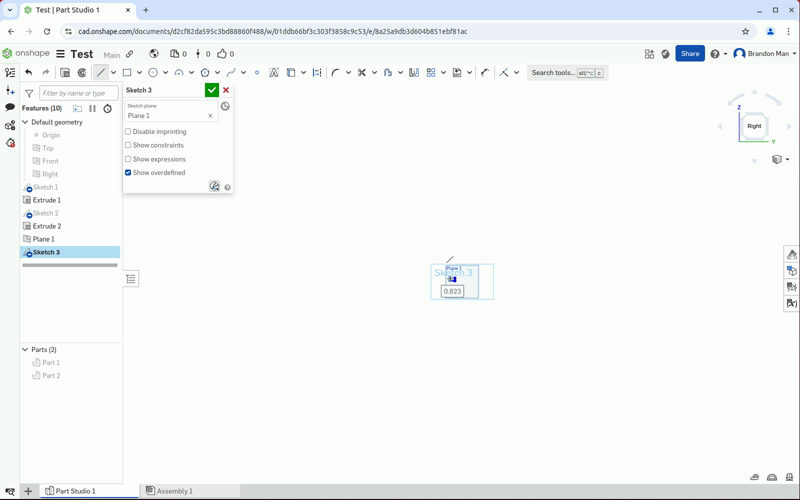
mouse_move(480, 278)
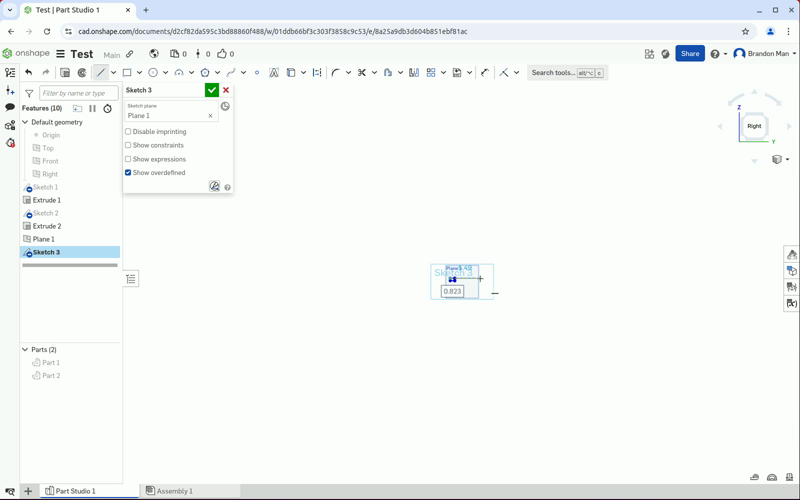
key_down(shift)
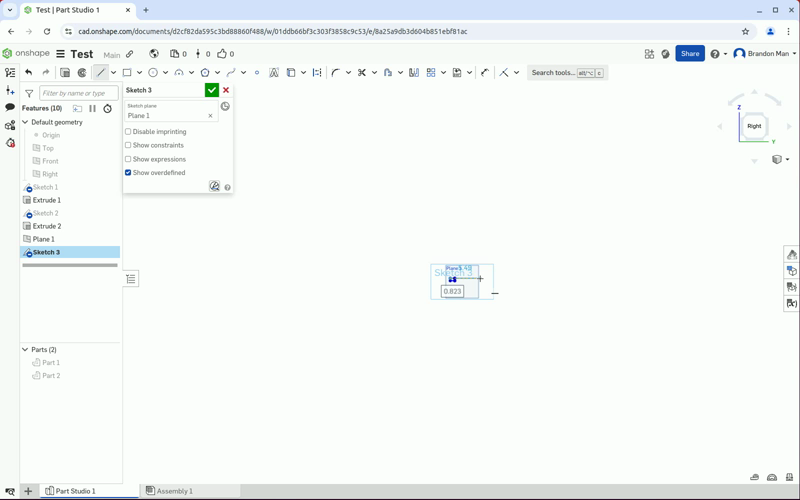
mouse_move(450, 280)
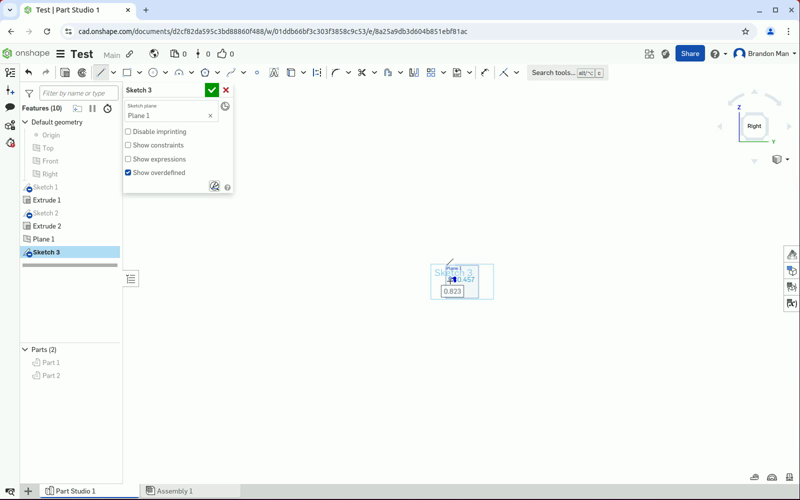
scroll(6)
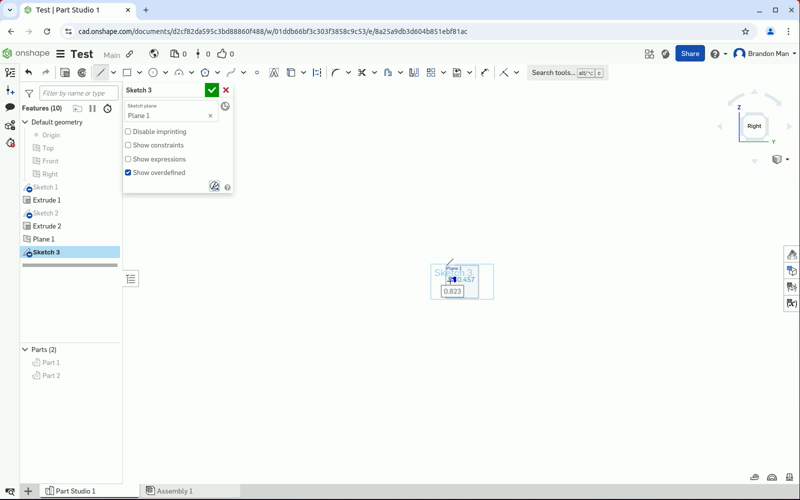
scroll(6)
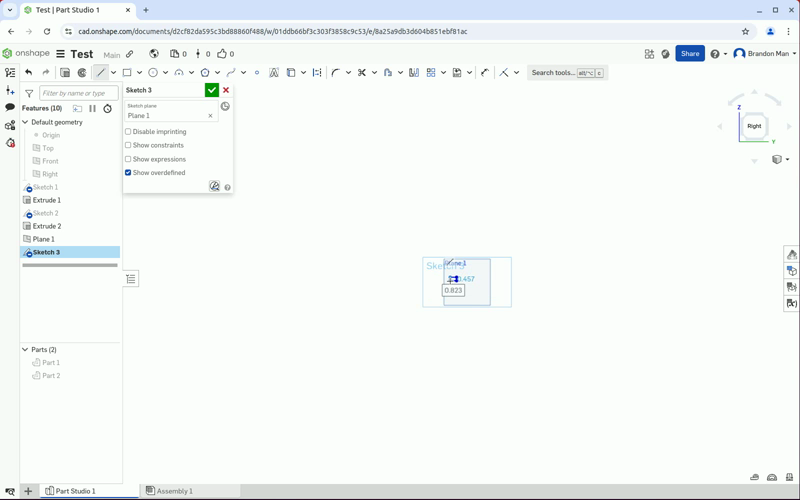
scroll(6)
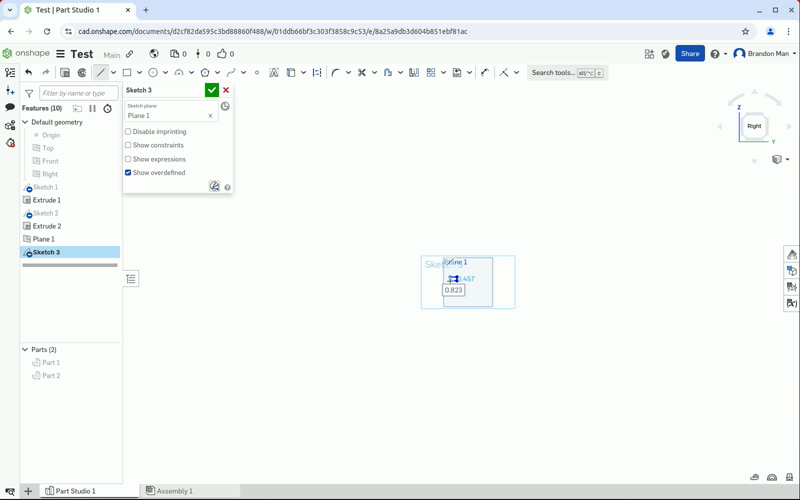
scroll(6)
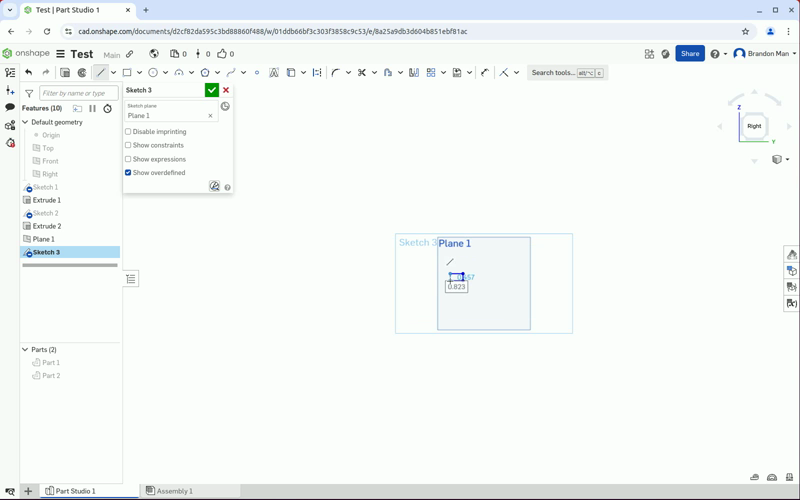
scroll(6)
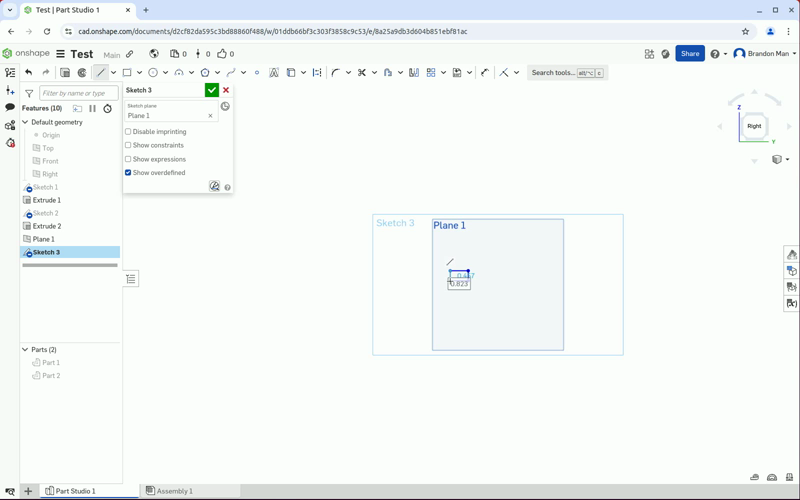
scroll(6)
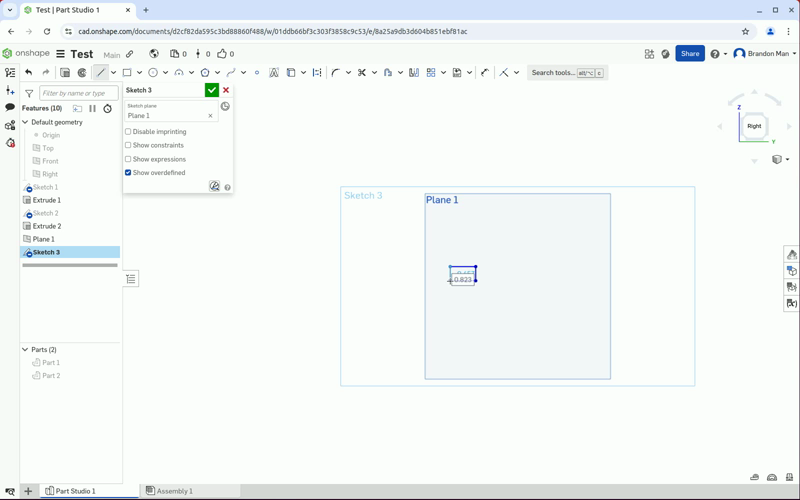
scroll(6)
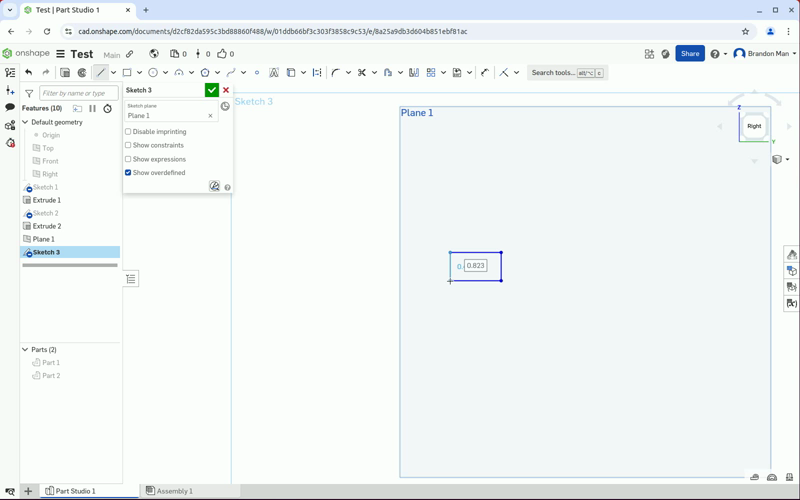
key_up(shift)
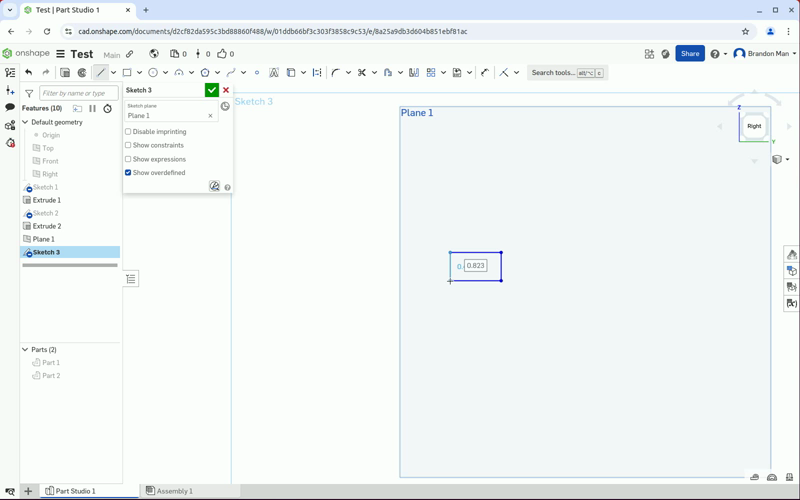
click(450, 280)
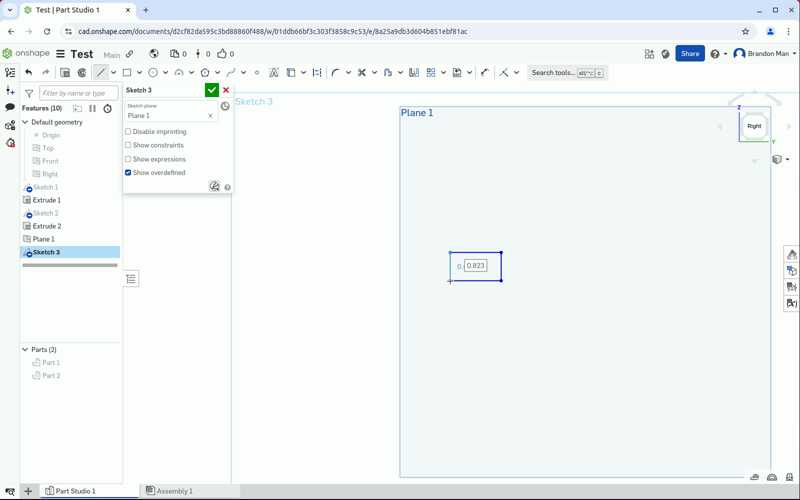
scroll(-6)
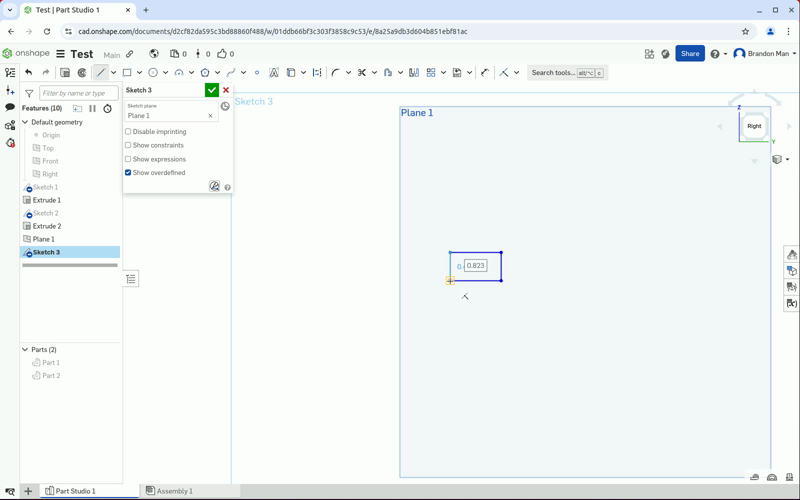
scroll(-6)
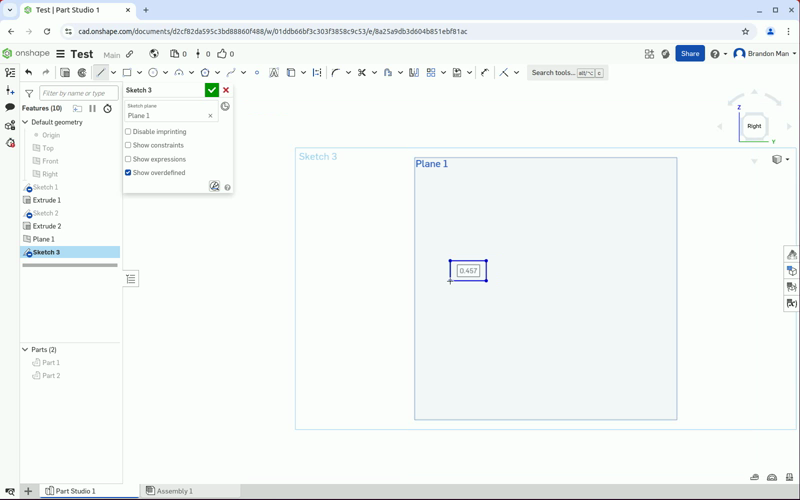
scroll(-6)
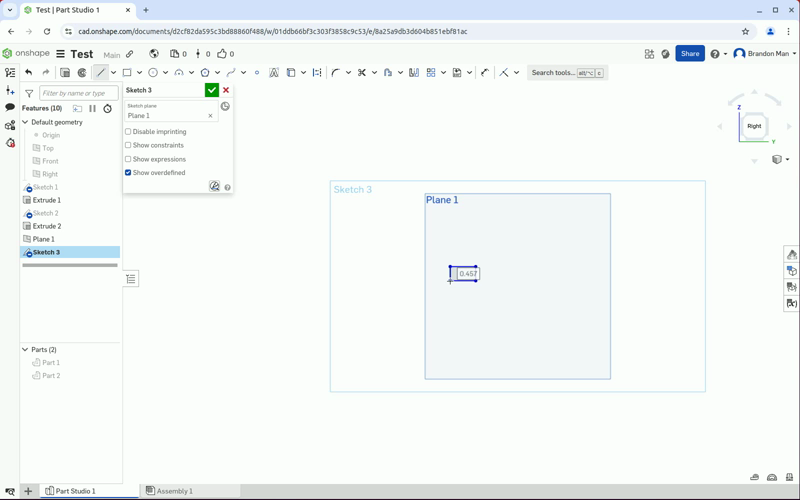
scroll(-6)
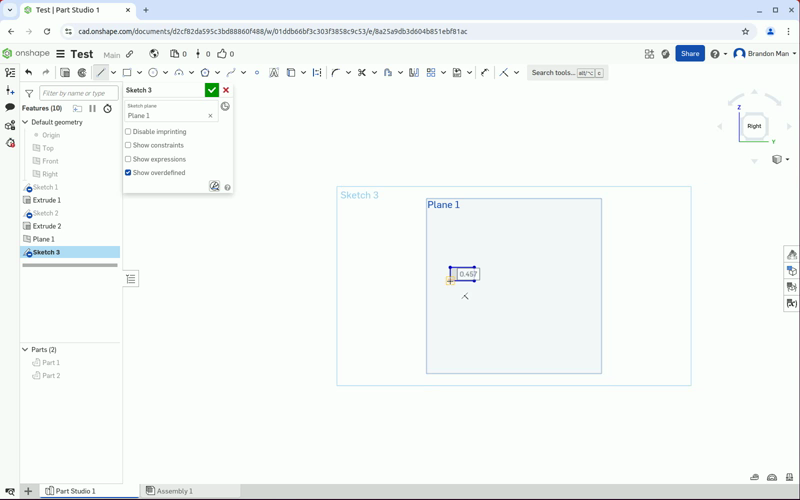
scroll(-6)
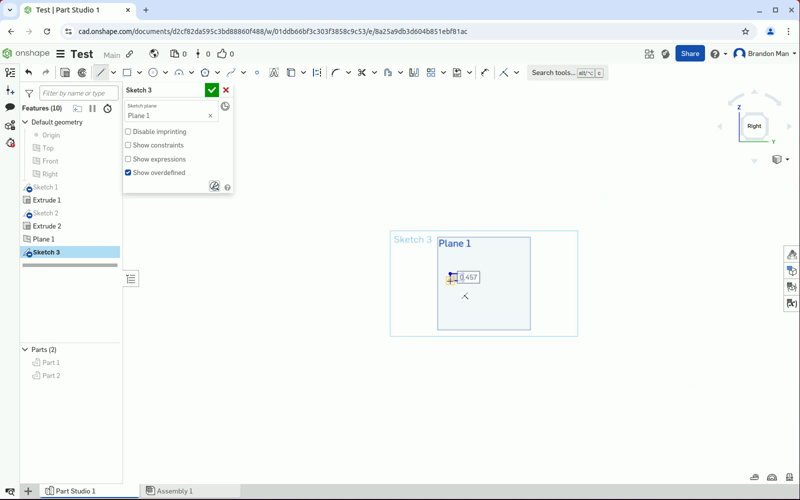
scroll(-6)
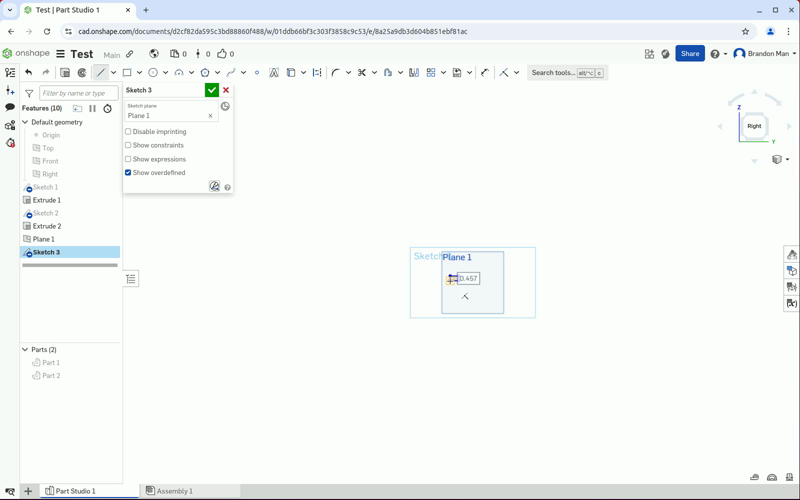
scroll(-6)
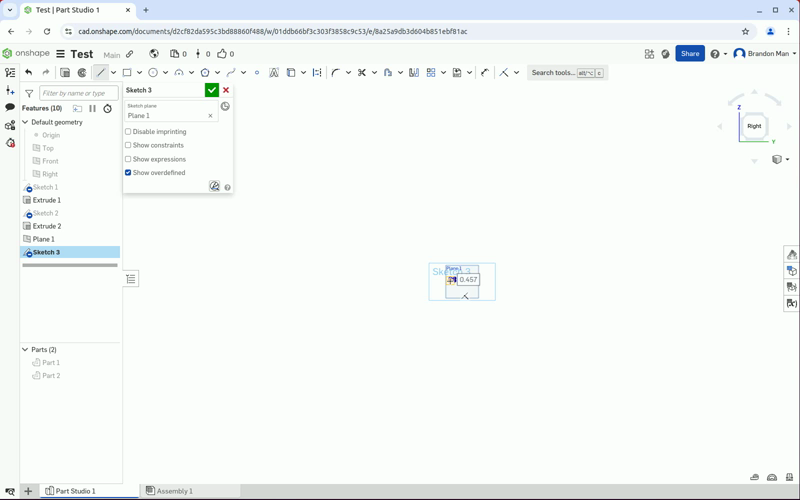
key(esc)
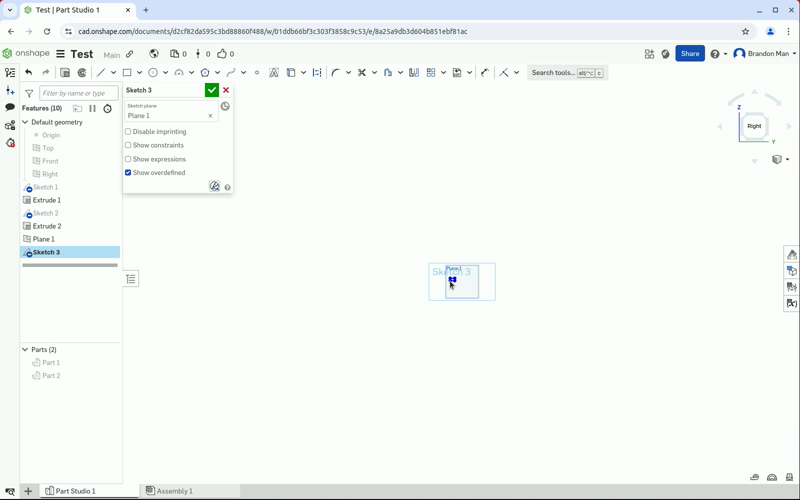
mouse_move(454, 278)
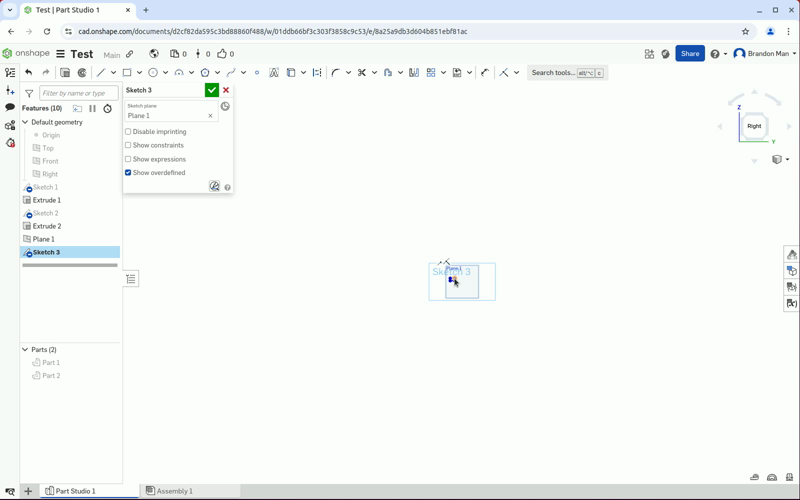
scroll(6)
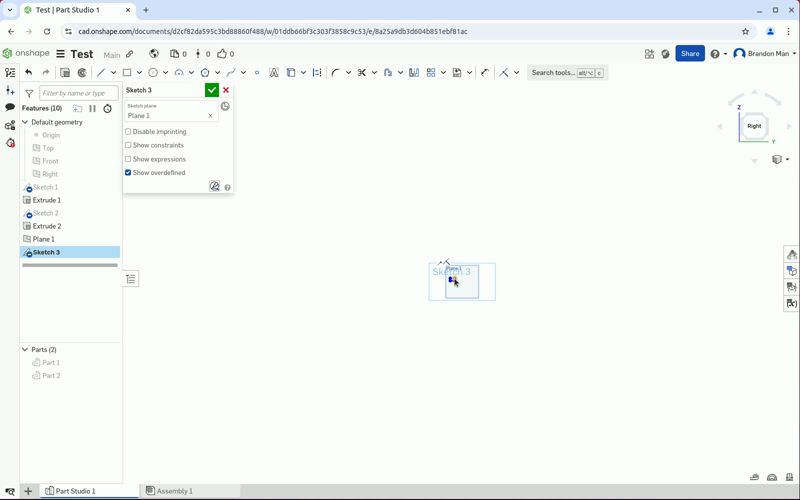
scroll(6)
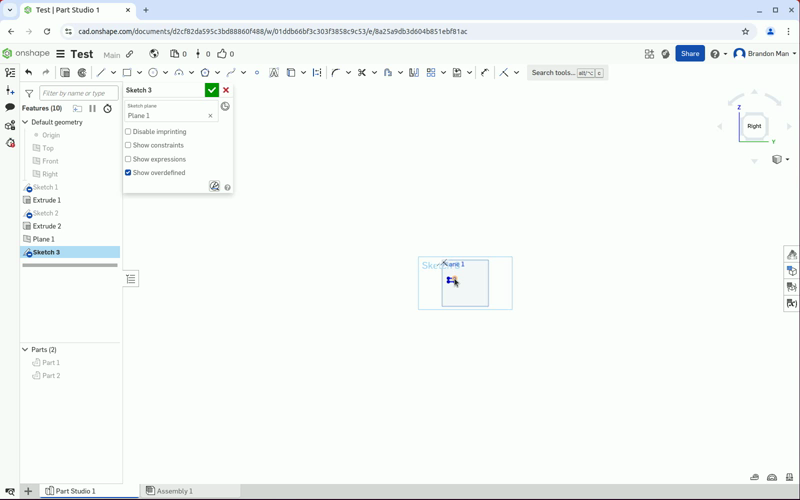
scroll(6)
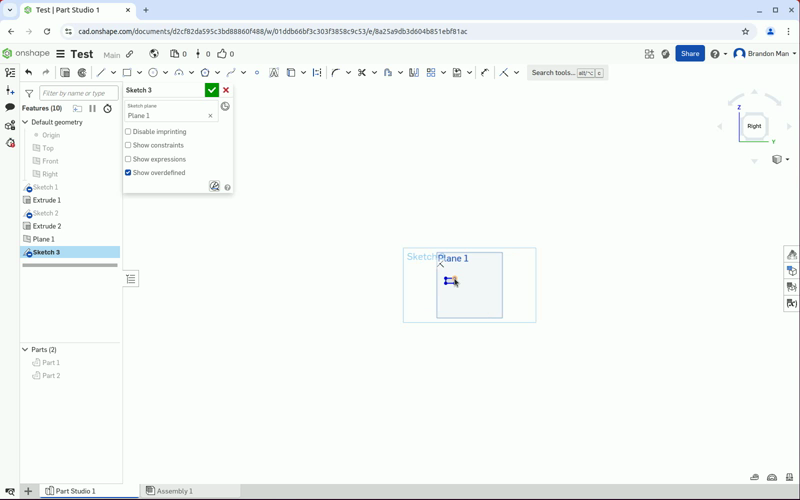
scroll(6)
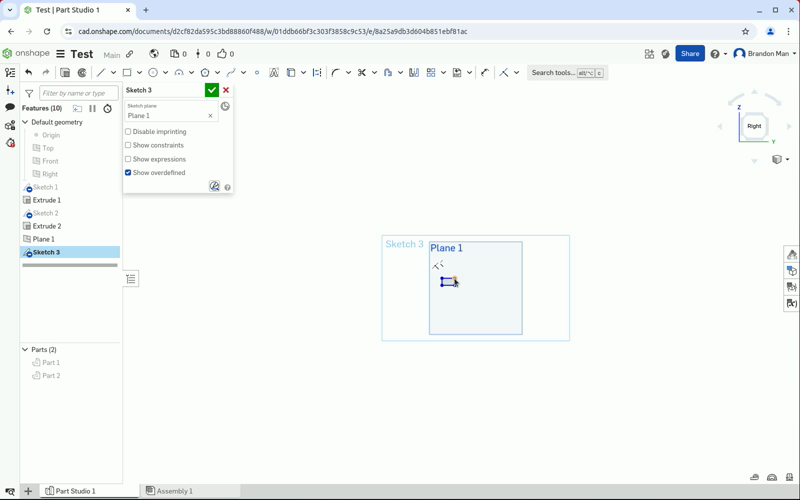
scroll(6)
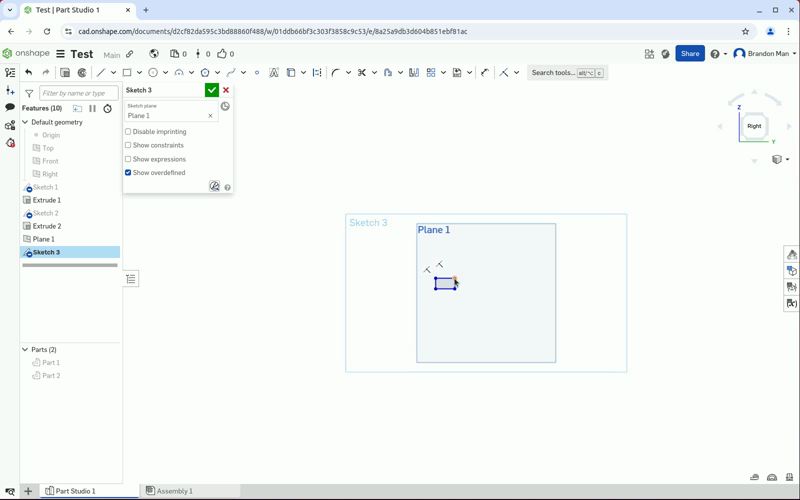
scroll(6)
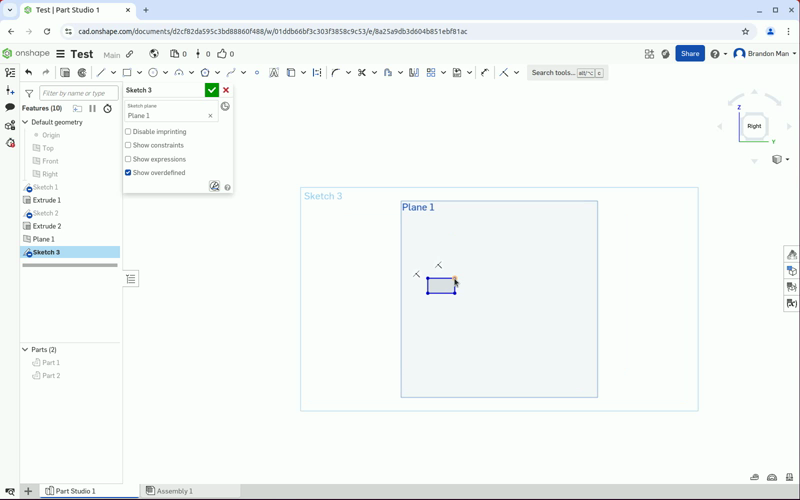
scroll(6)
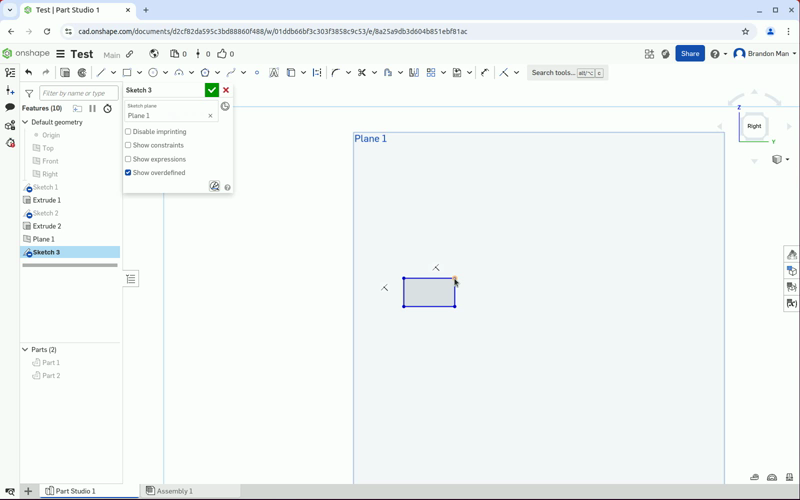
click(454, 278)
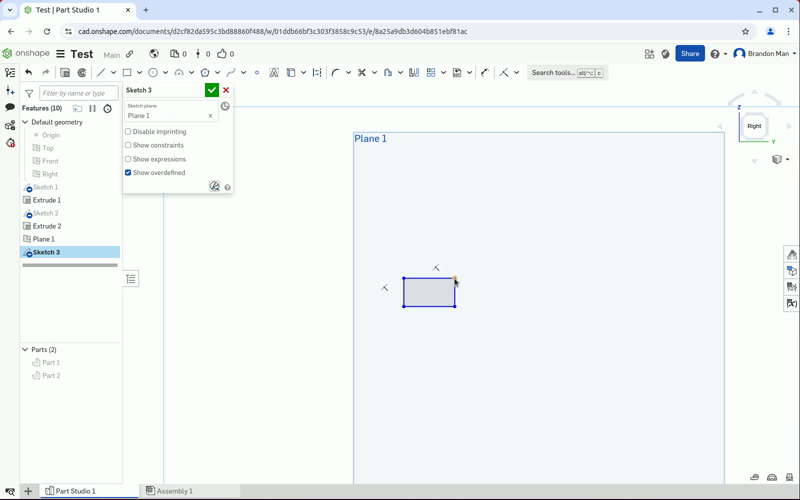
scroll(-6)
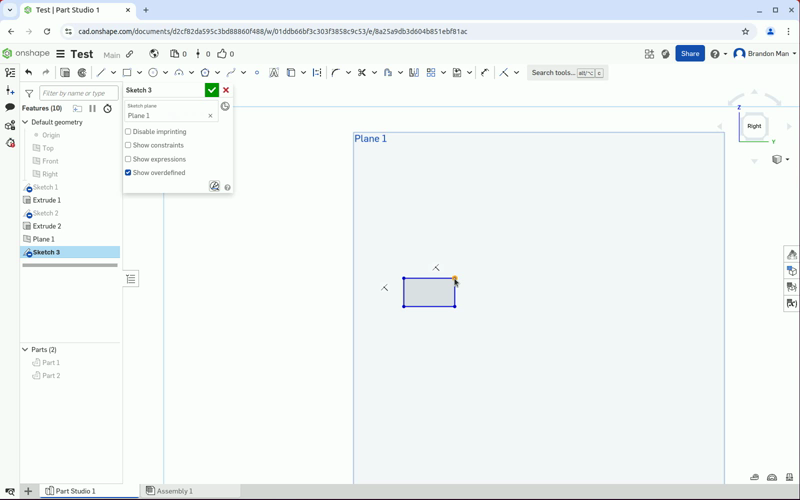
scroll(-6)
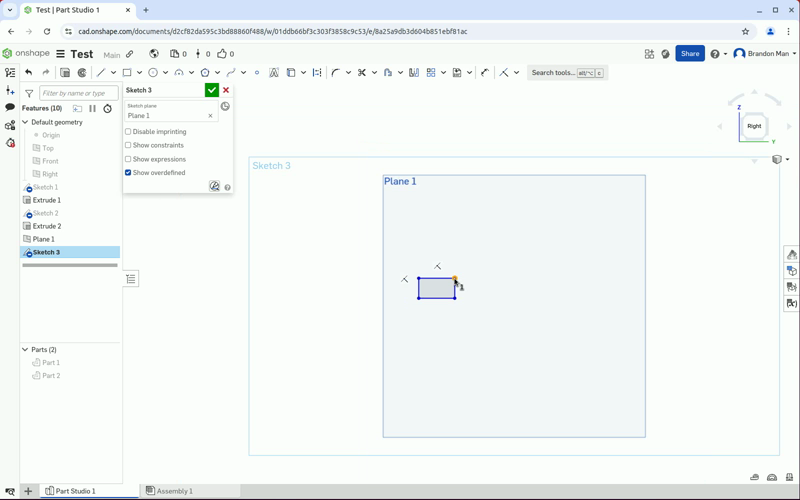
scroll(-6)
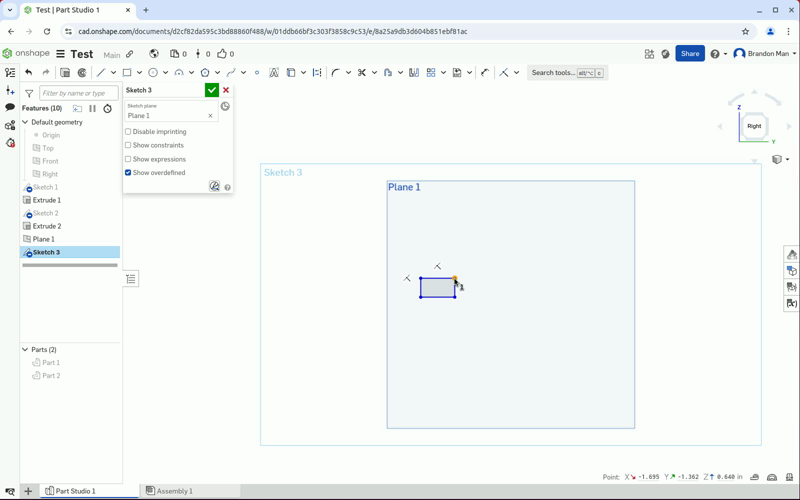
scroll(-6)
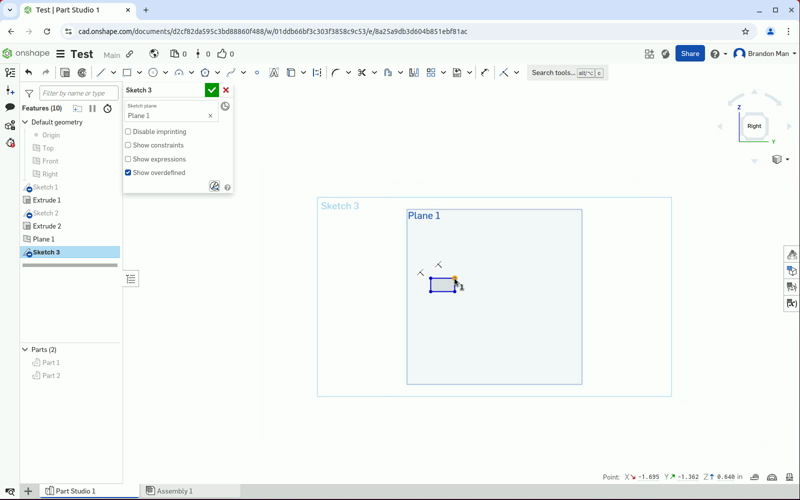
scroll(-6)
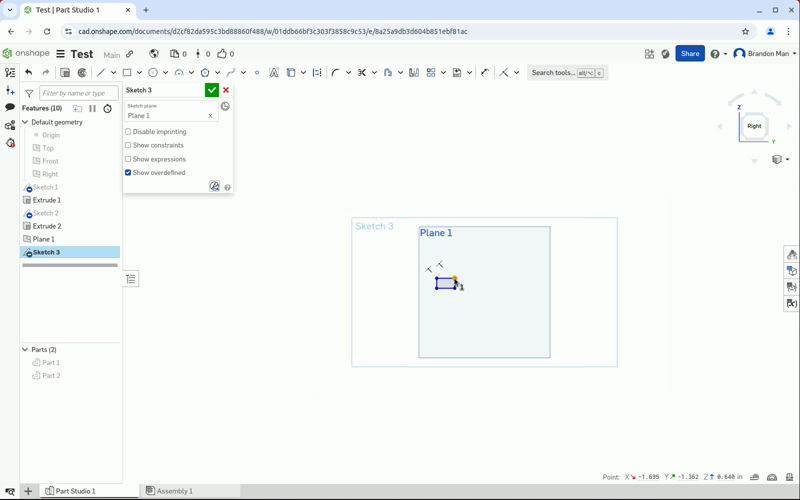
scroll(-6)
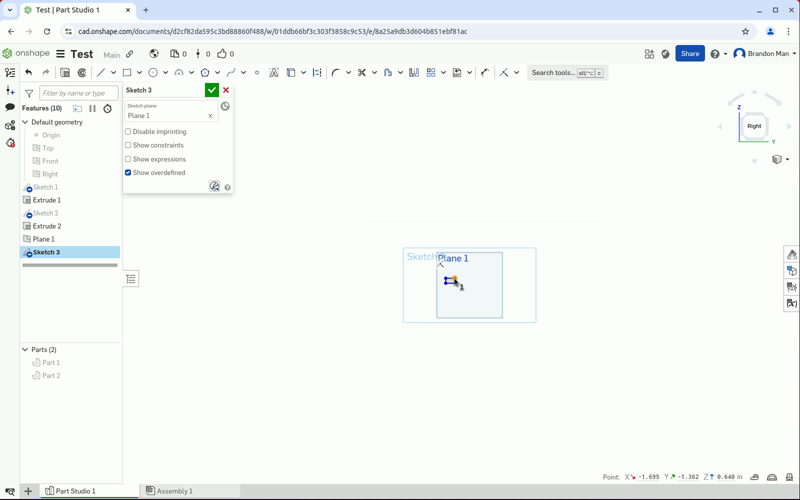
scroll(-6)
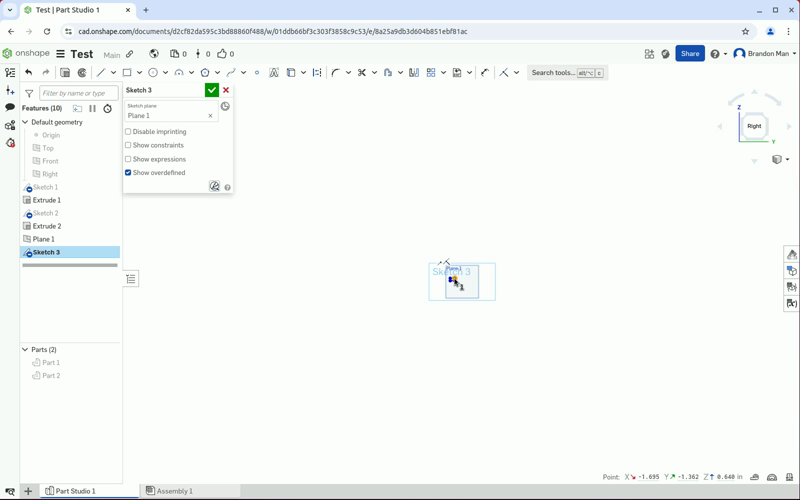
mouse_move(73, 352)
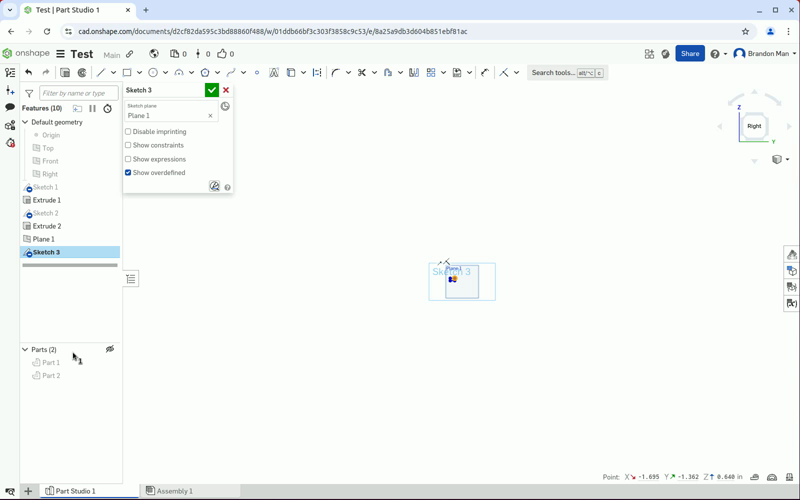
key(shift+y)
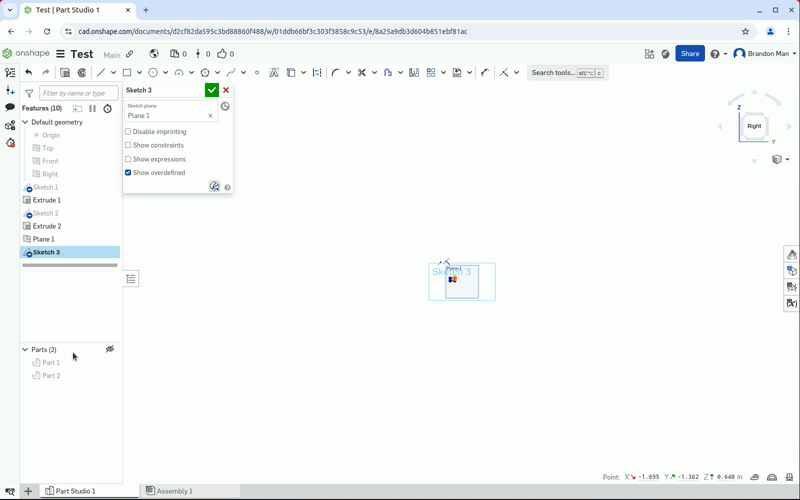
key(shift+e)
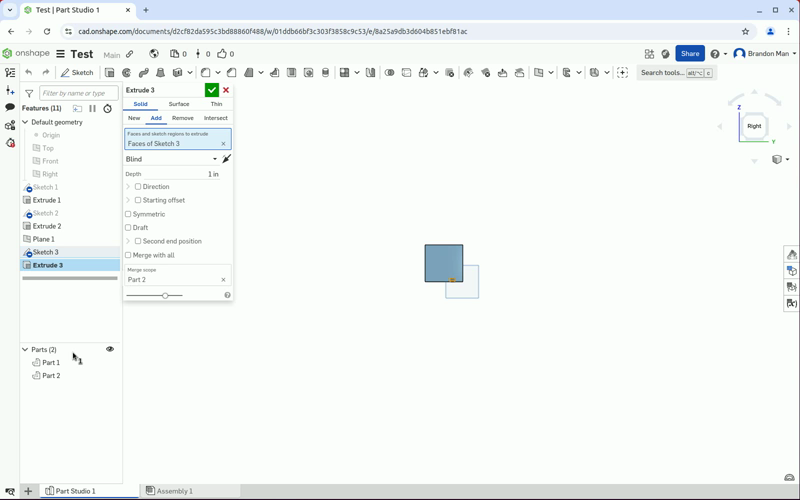
mouse_move(143, 106)
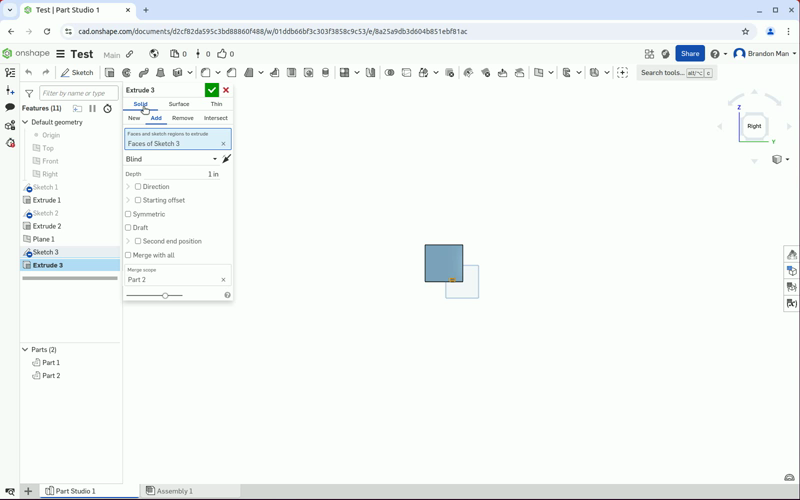
click(143, 106)
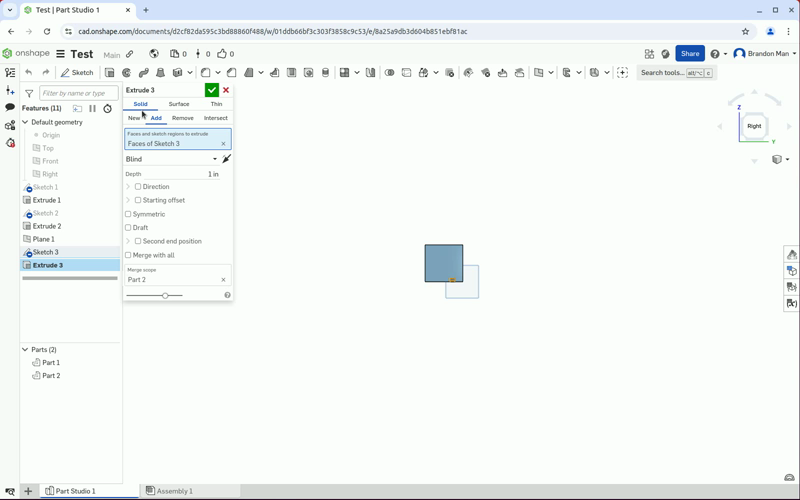
mouse_move(137, 120)
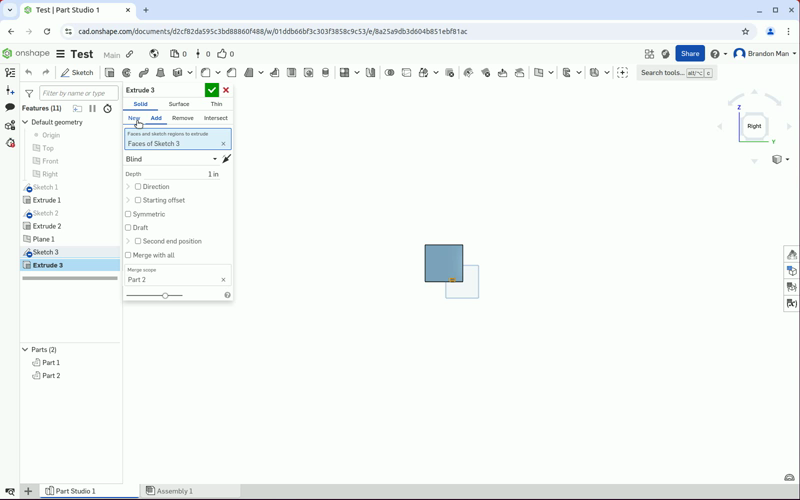
click(137, 120)
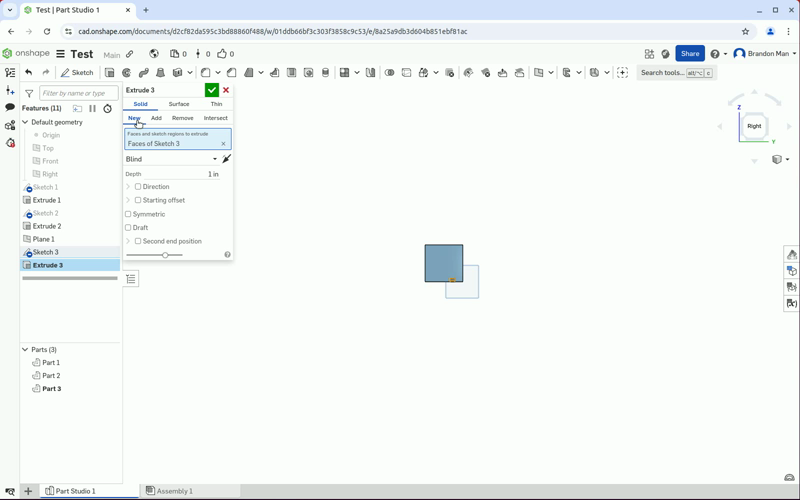
key(tab, 4)
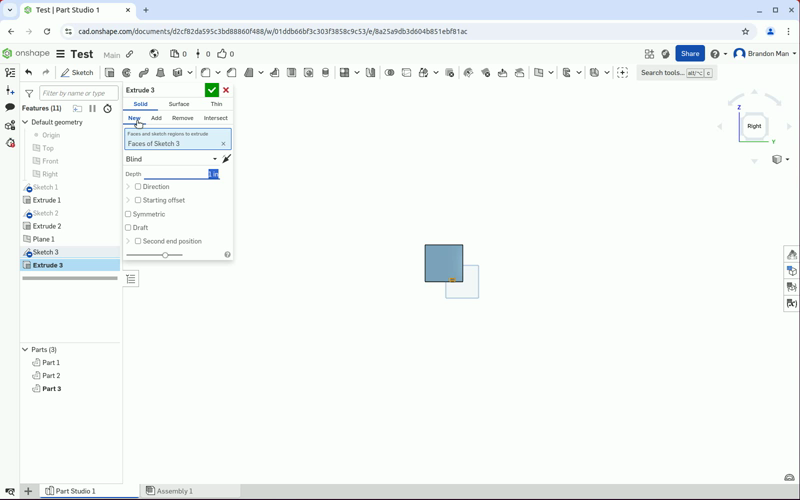
text(6.74)
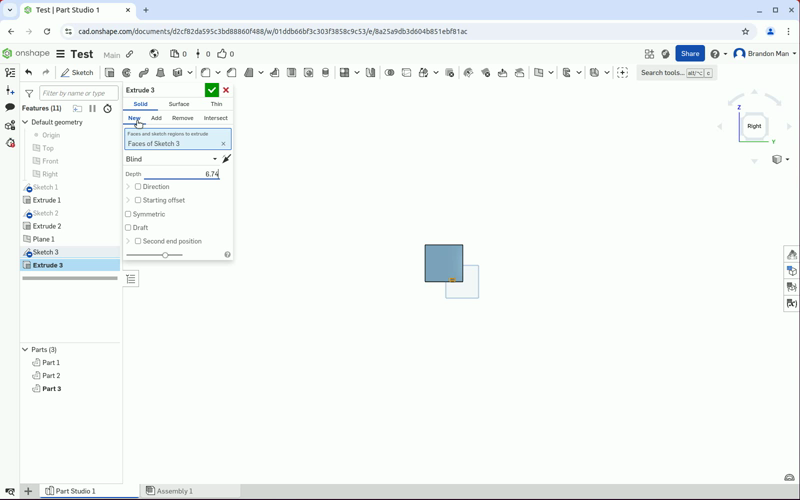
key(enter)
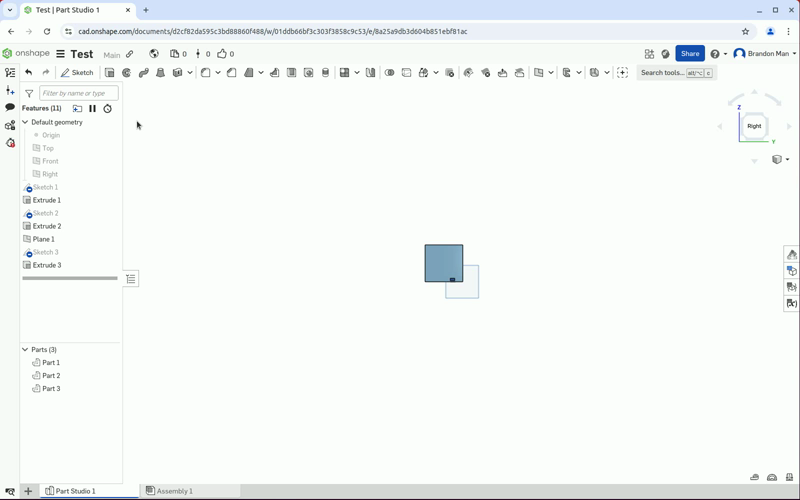
key(shift+h)
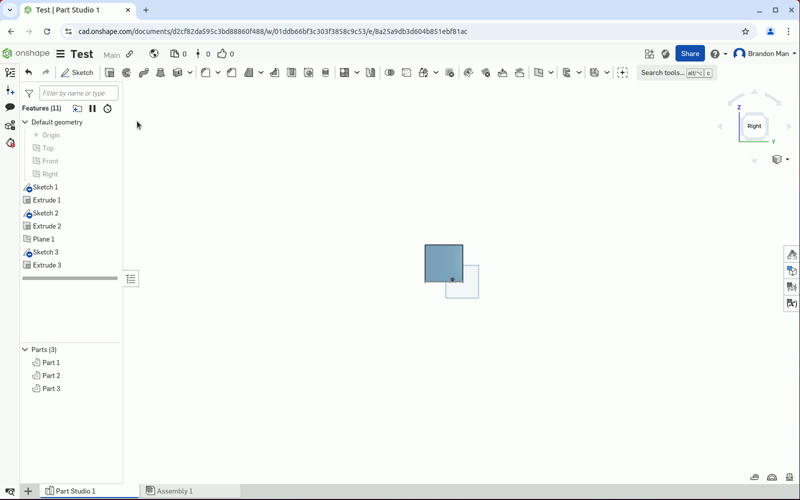
key(shift+h)
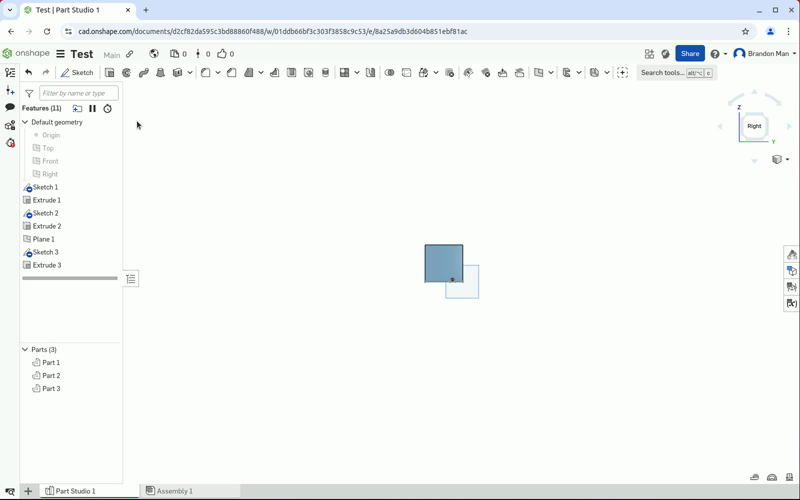
key(shift+7)
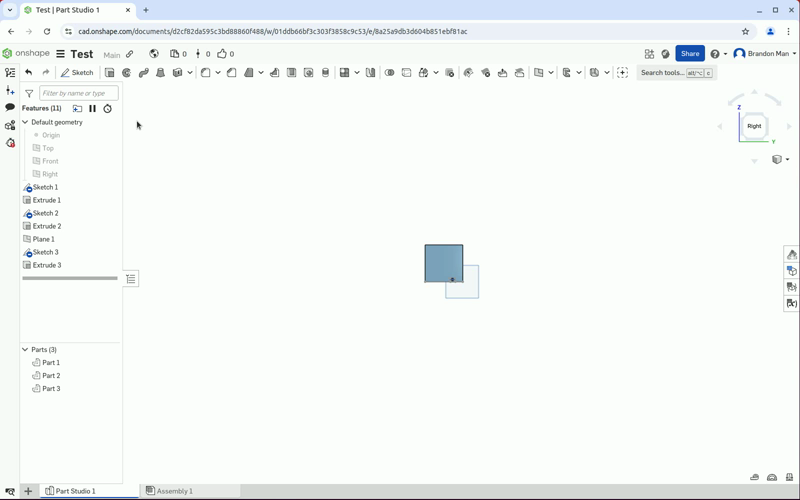
key(right, 2)
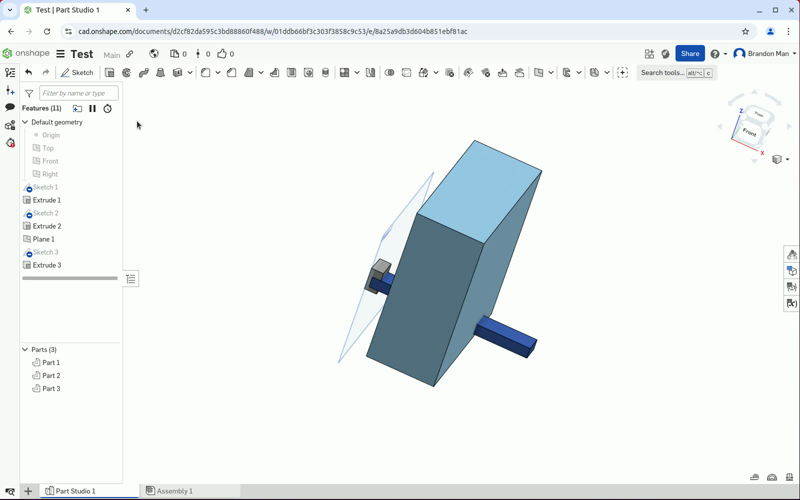
key(down, 2)
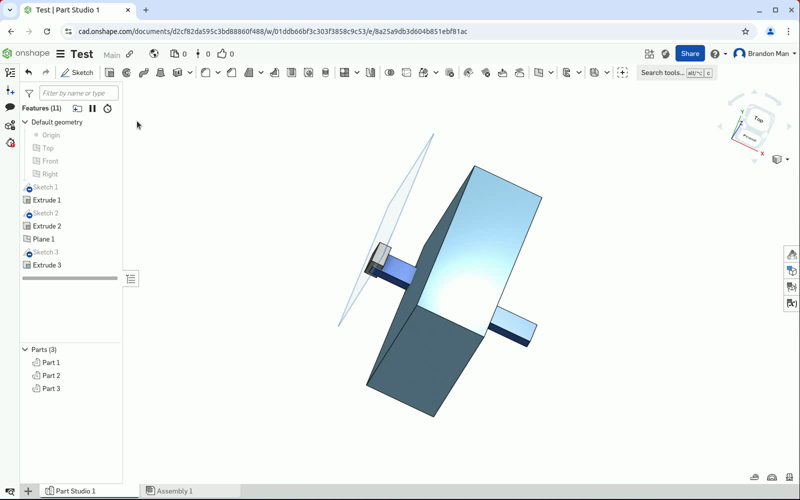
key(up, 2)
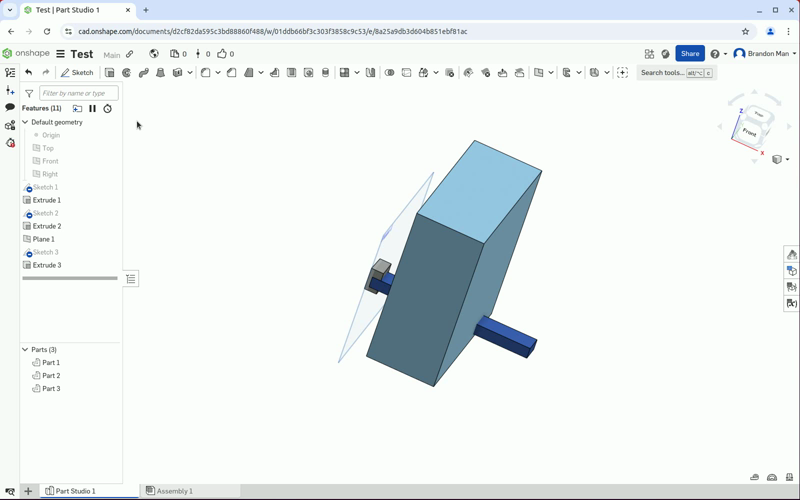
key(left, 2)
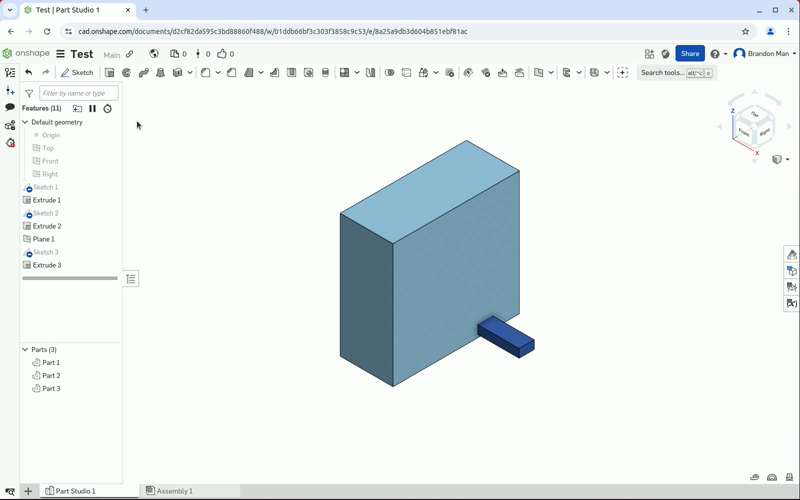
mouse_move(73, 189)
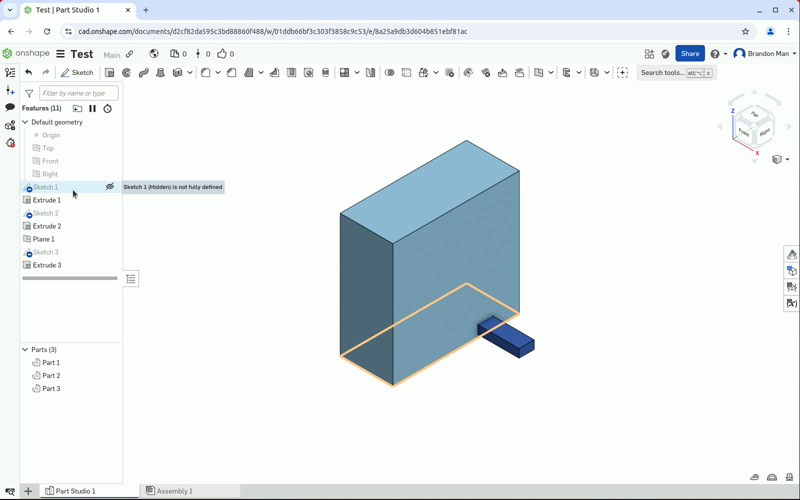
click(73, 189)